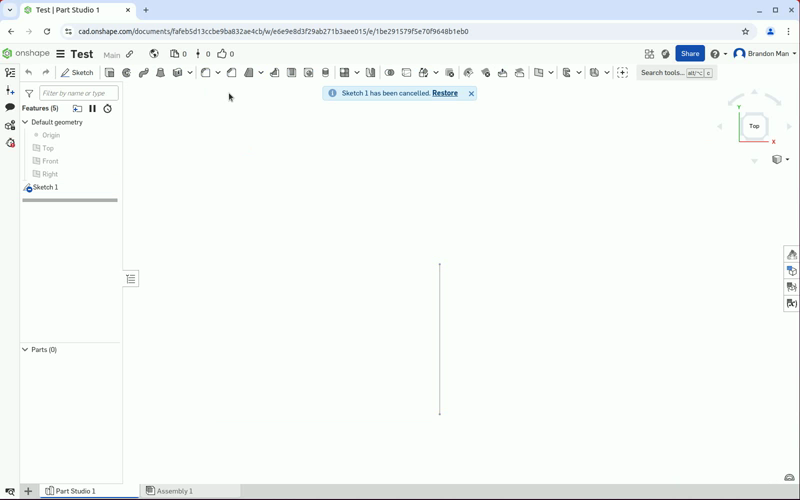
key(shift+h)
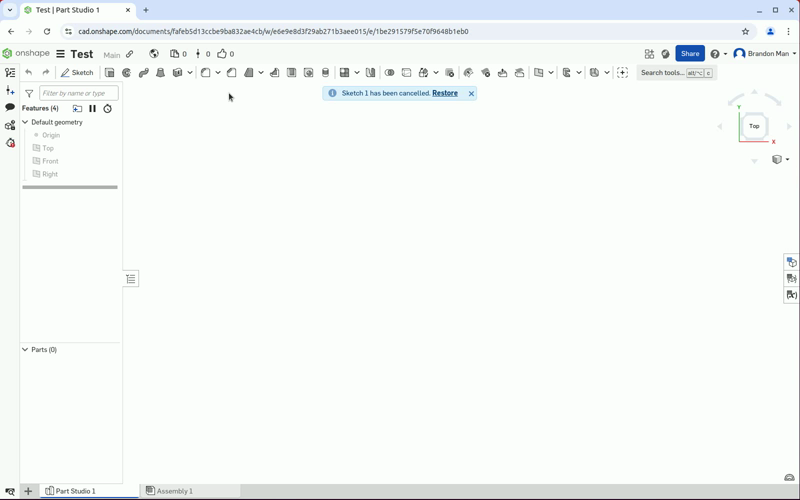
mouse_move(73, 352)
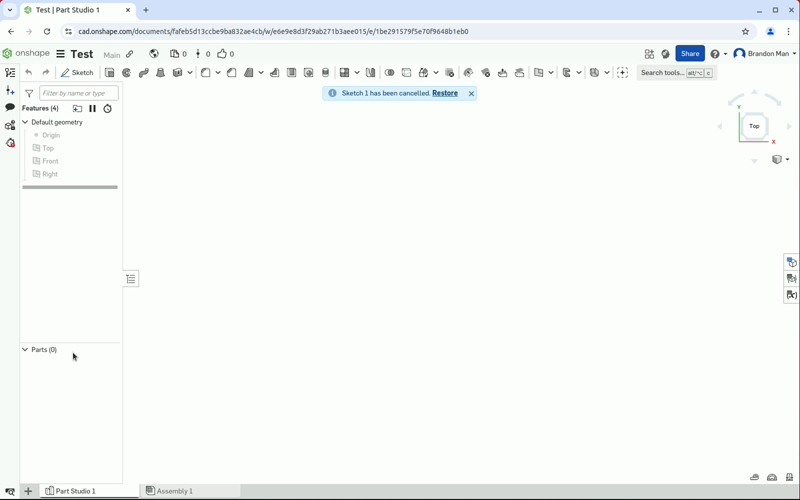
key(y)
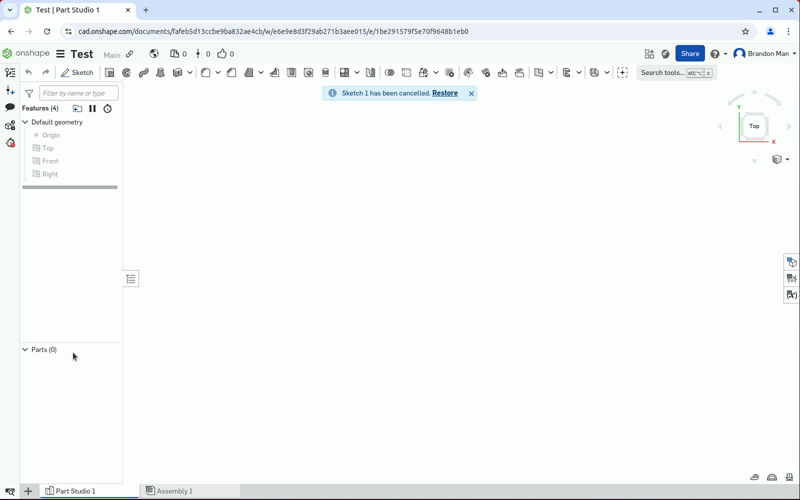
key(shift+p)
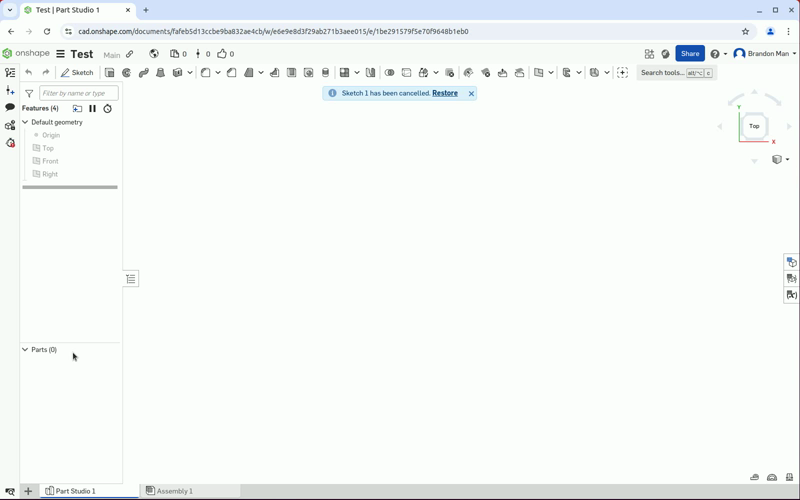
key(space)
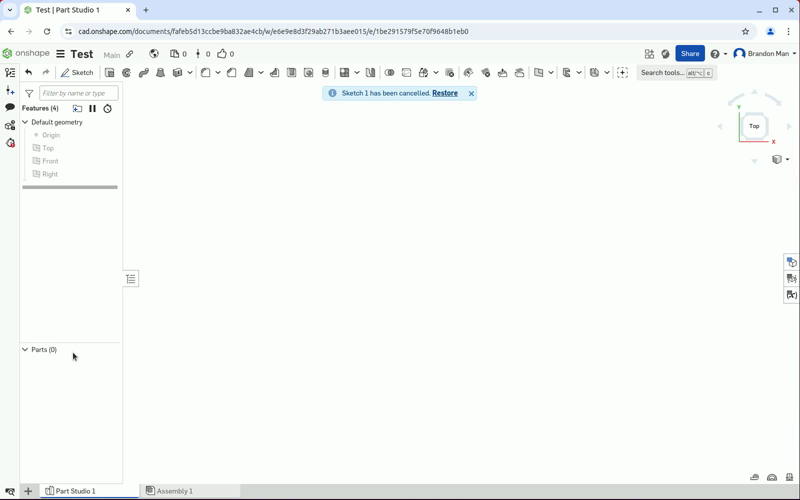
key_down(shift)
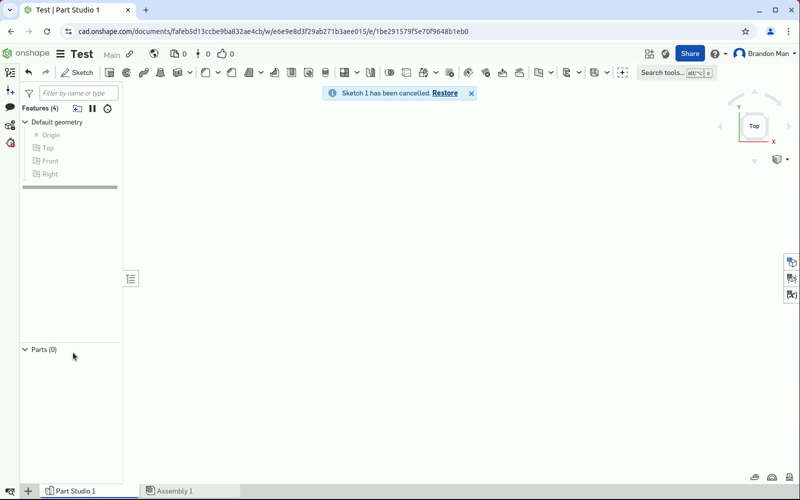
key(up)
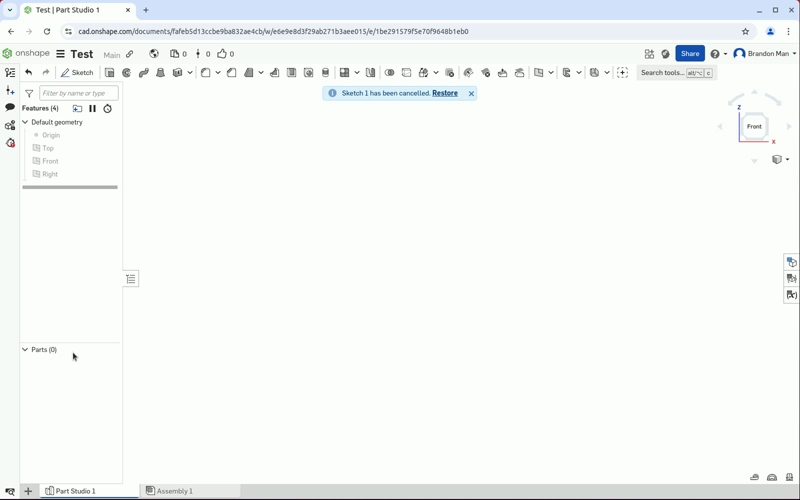
key_up(shift)
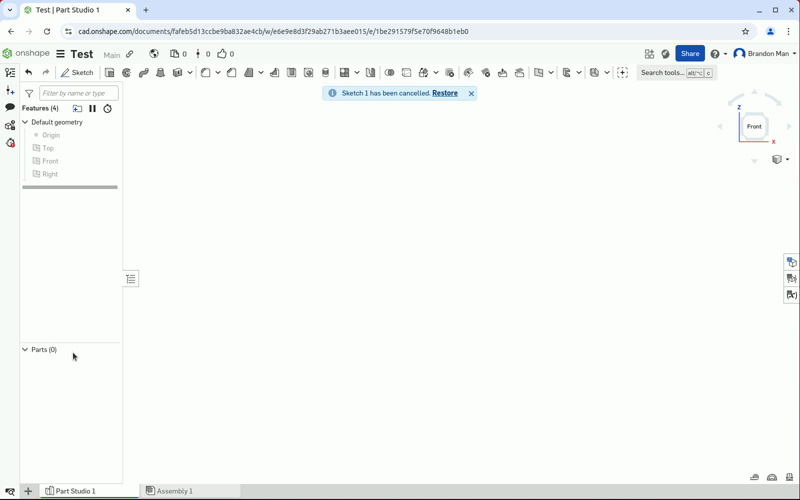
mouse_move(73, 352)
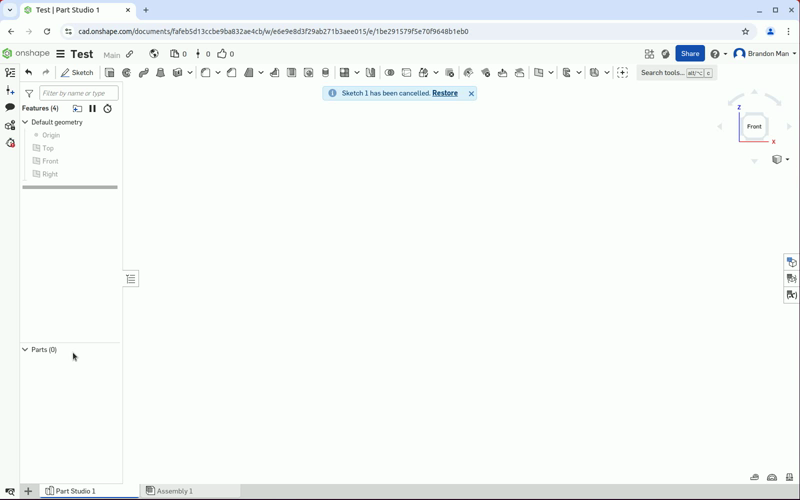
key(shift+y)
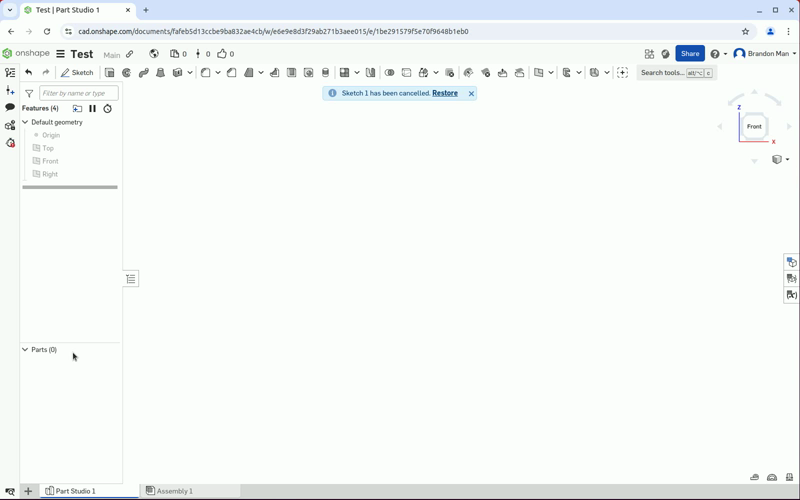
key(shift+s)
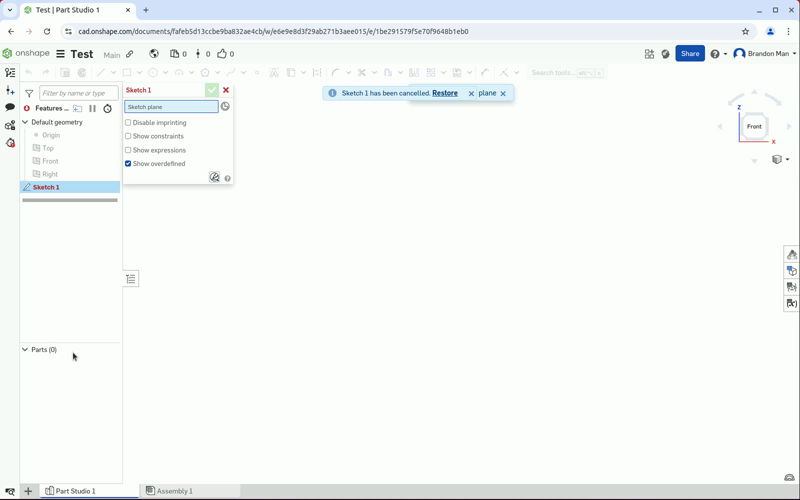
mouse_move(73, 163)
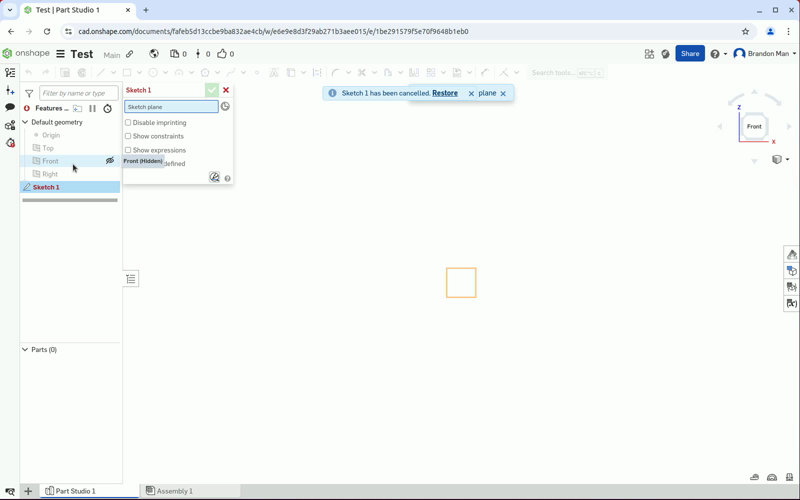
click(73, 163)
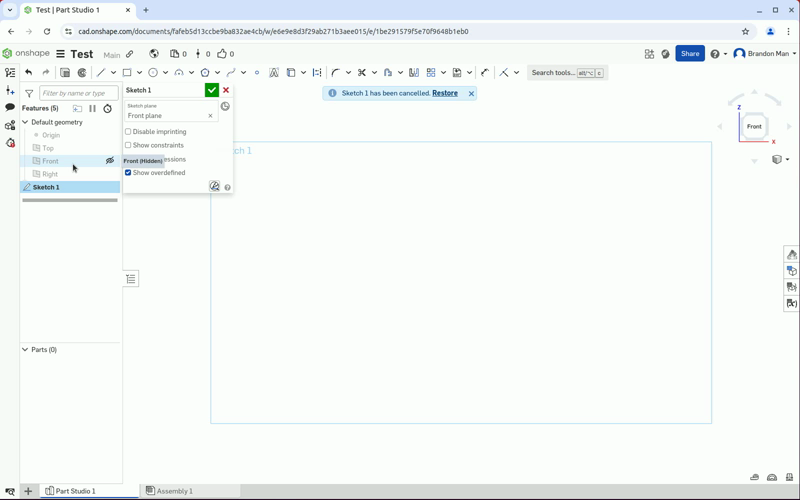
mouse_move(73, 352)
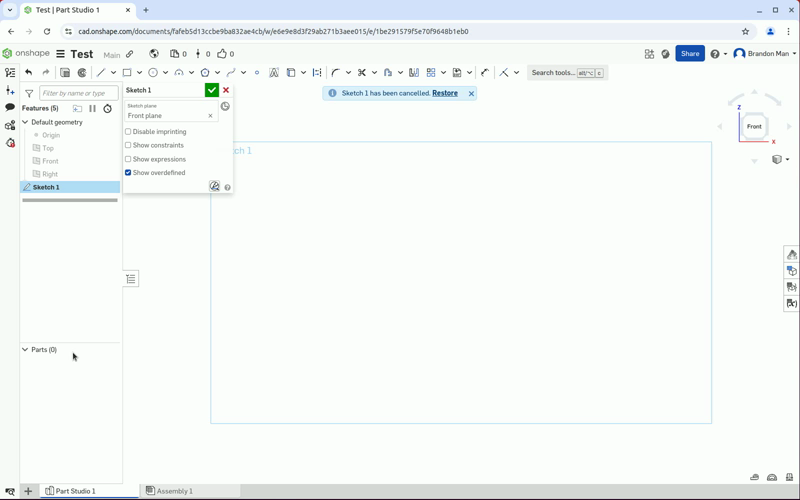
key(y)
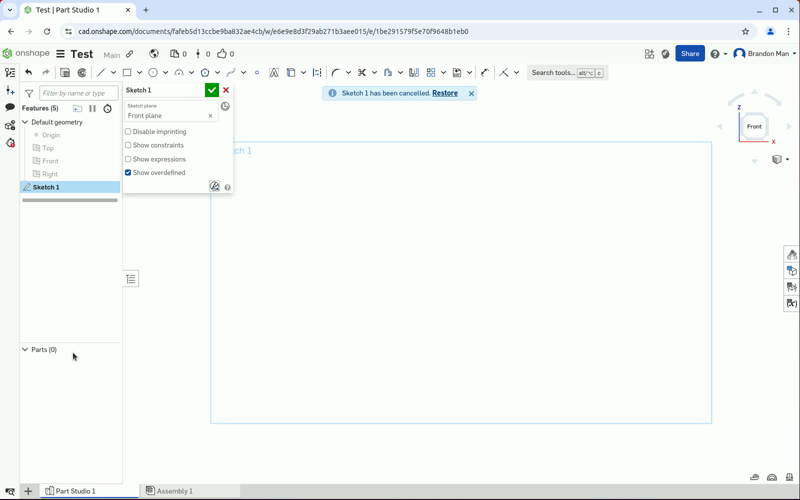
key(l)
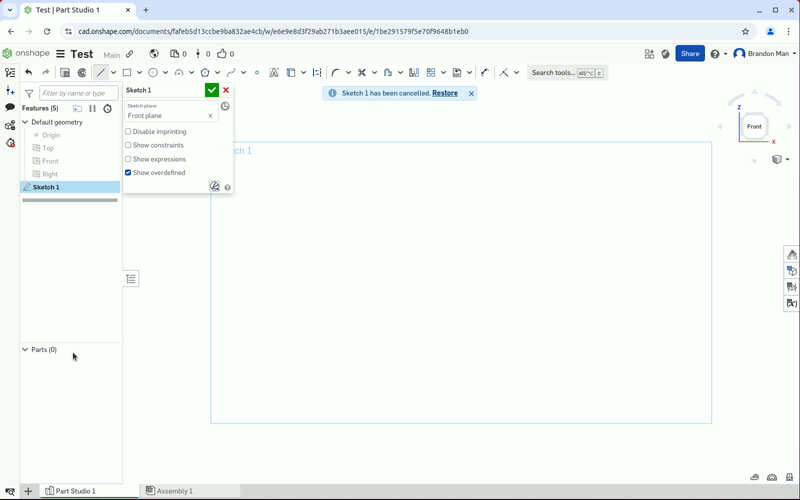
key_down(shift)
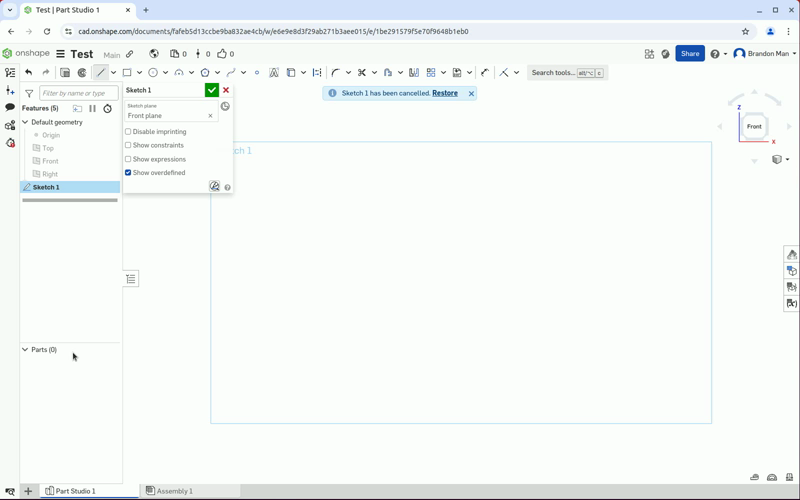
mouse_move(516, 207)
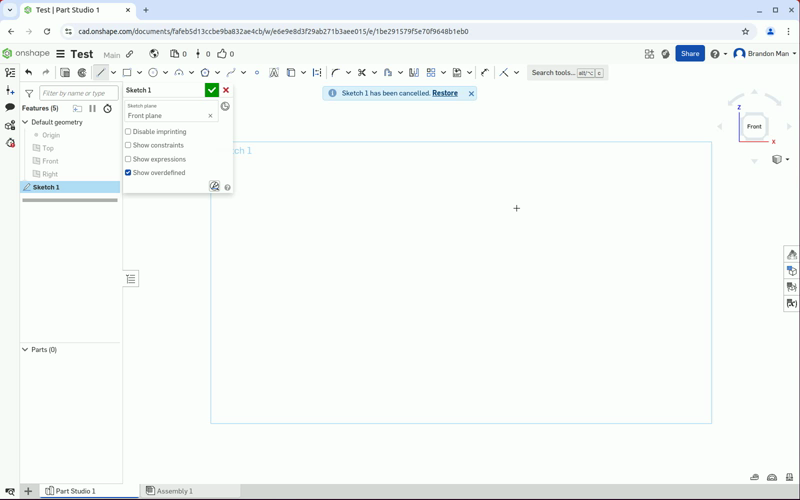
click(516, 207)
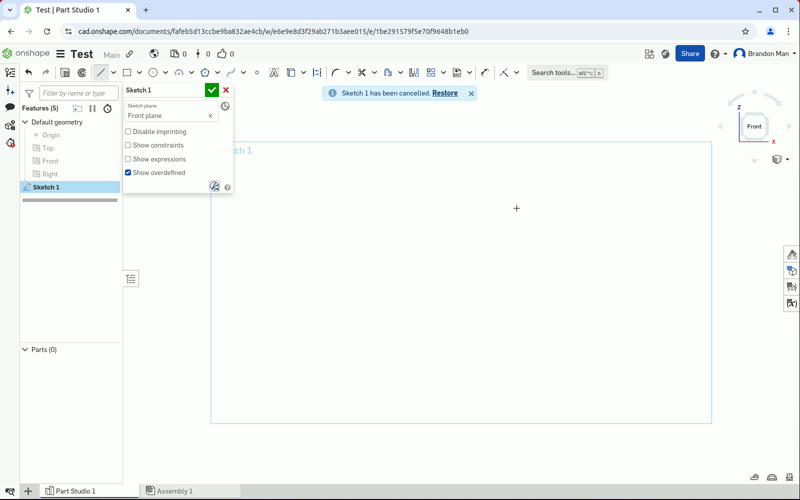
key_up(shift)
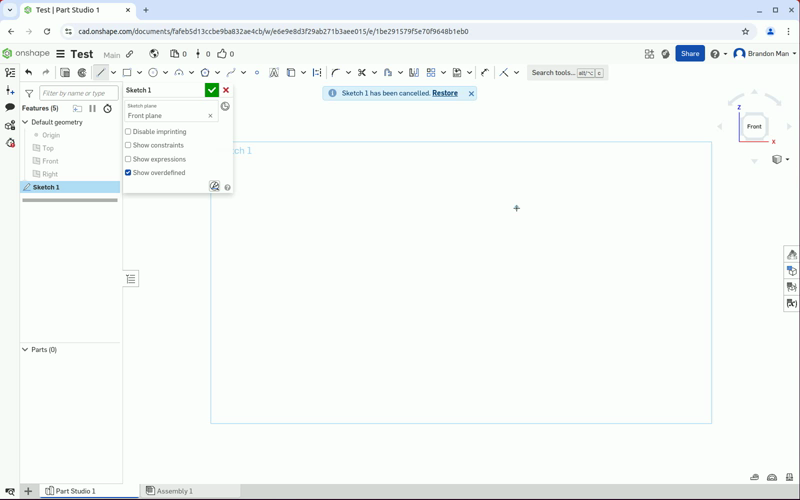
key_down(shift)
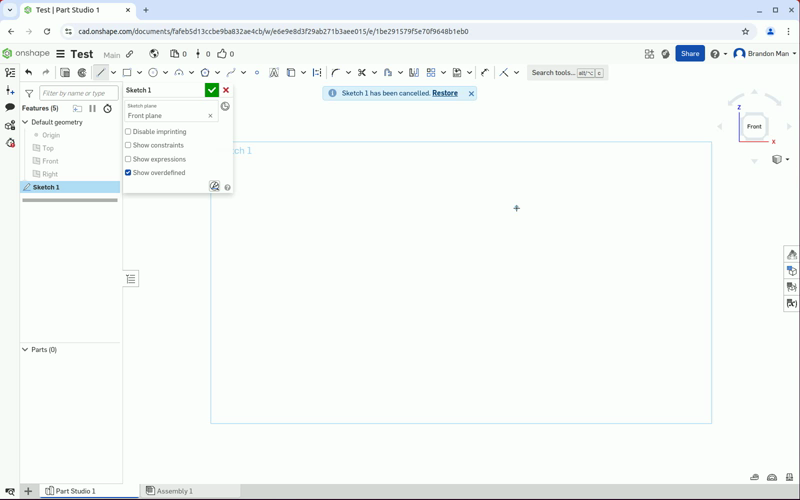
mouse_move(546, 207)
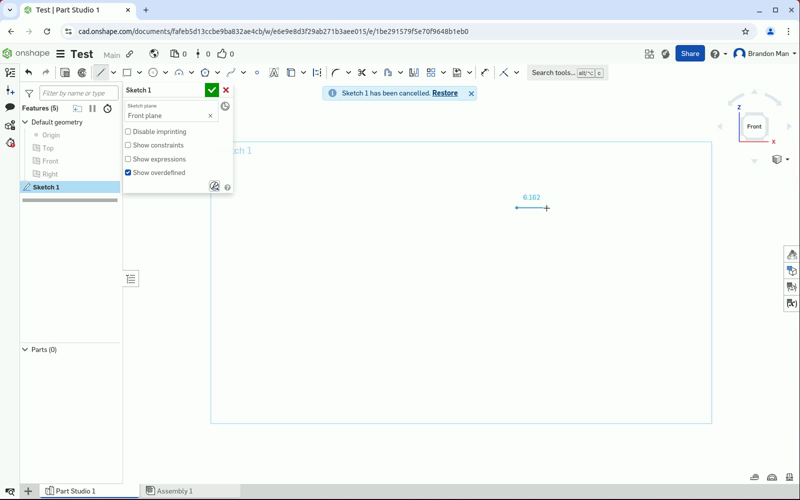
mouse_move(526, 226)
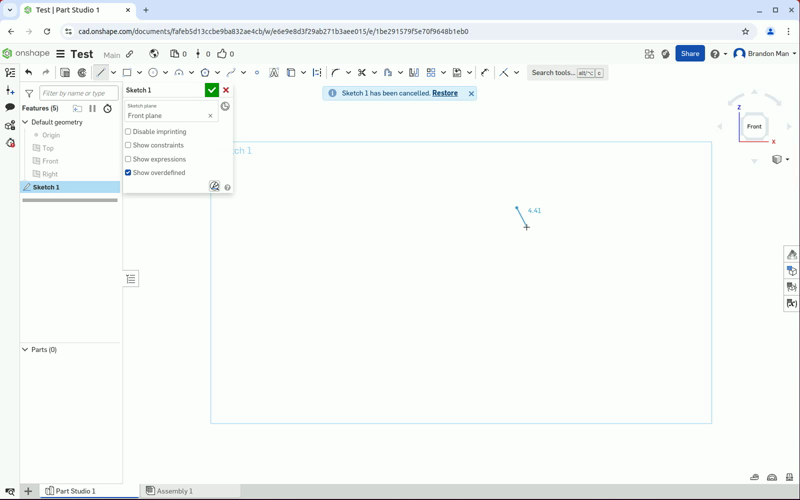
click(526, 226)
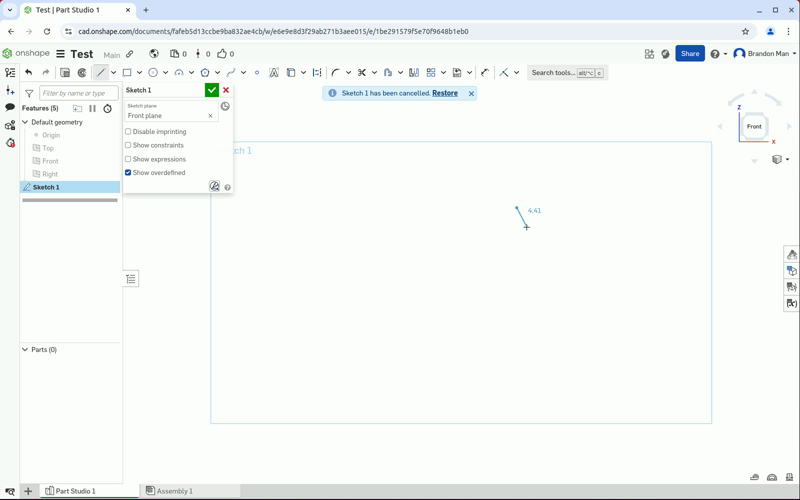
key_up(shift)
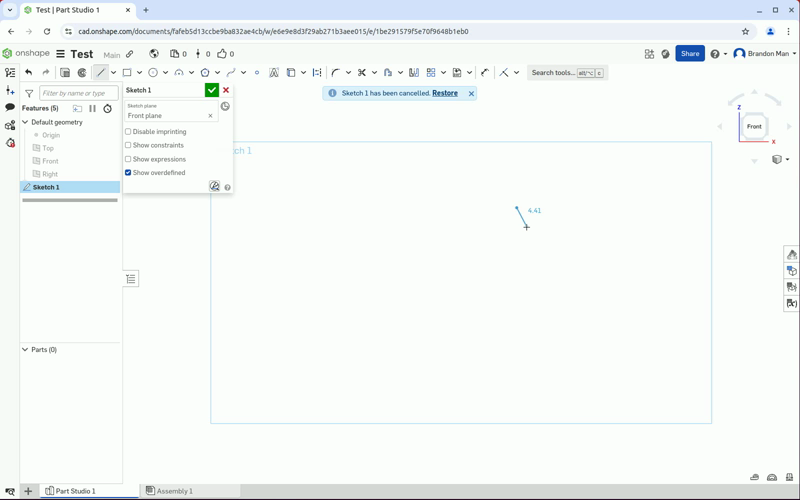
key_down(shift)
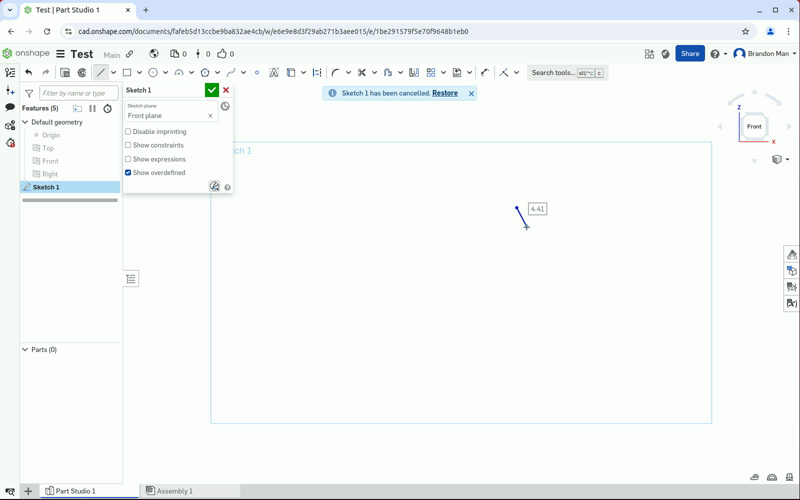
mouse_move(556, 226)
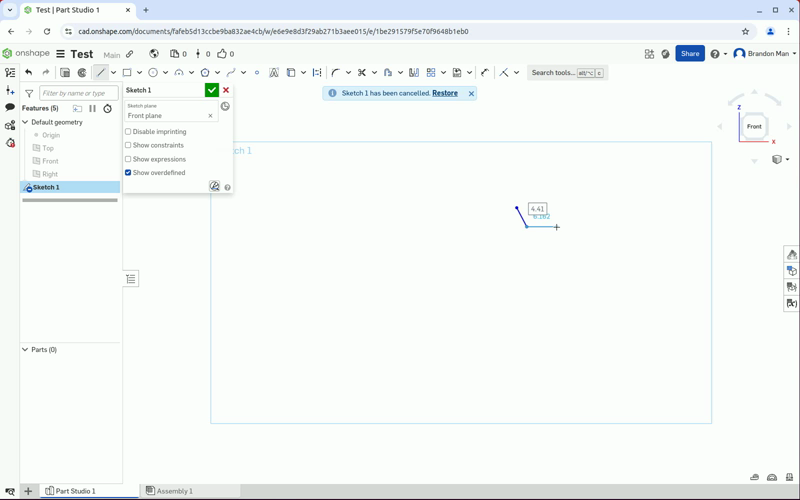
mouse_move(545, 264)
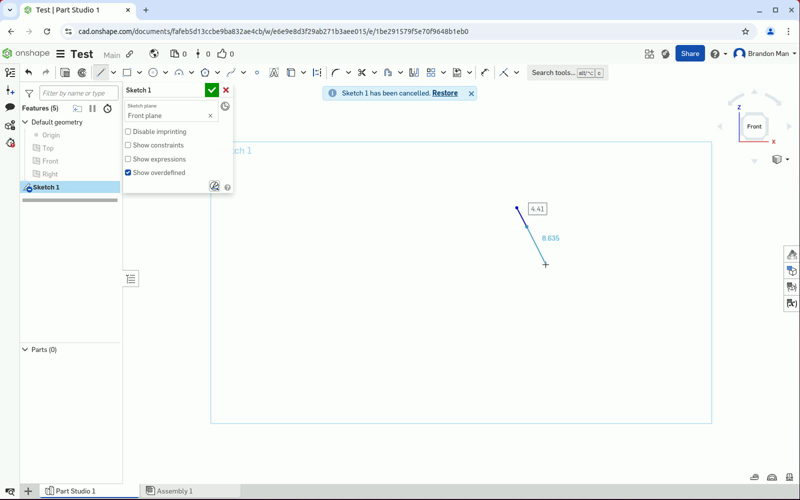
click(545, 264)
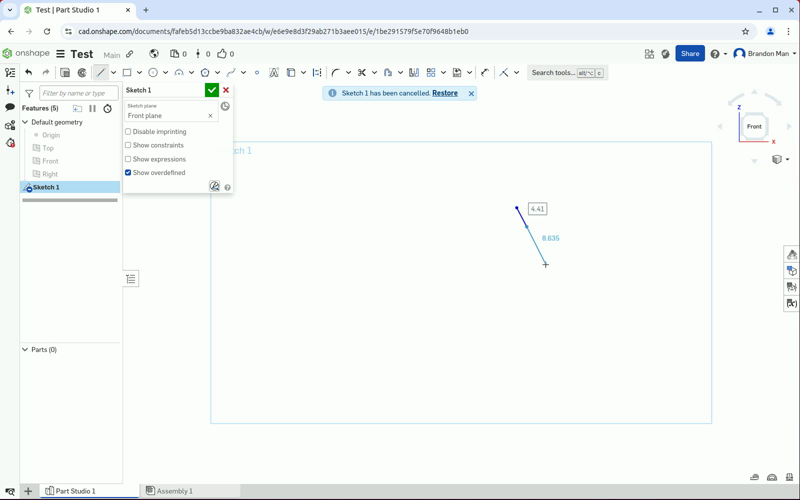
key_up(shift)
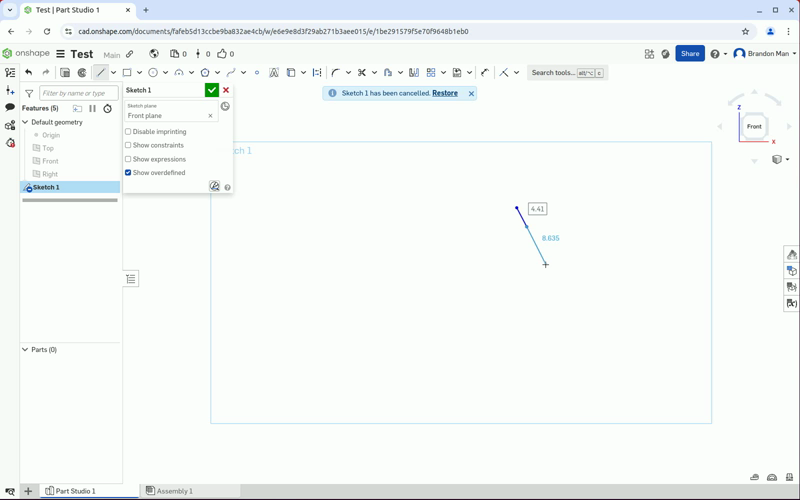
key_down(shift)
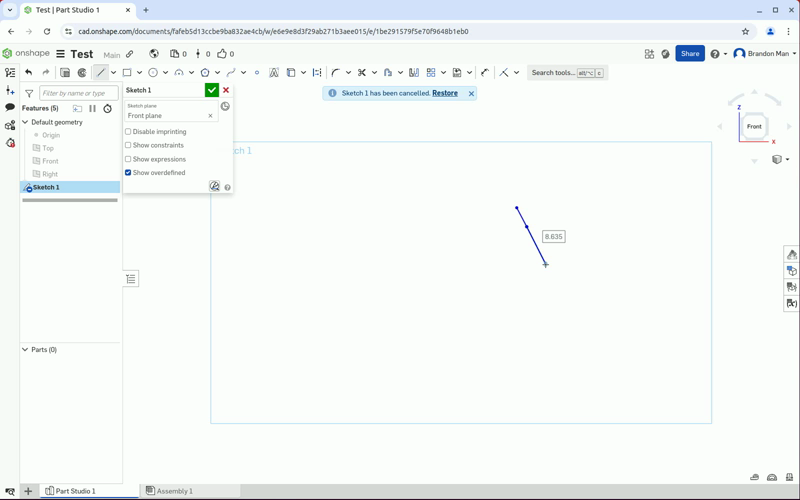
mouse_move(575, 264)
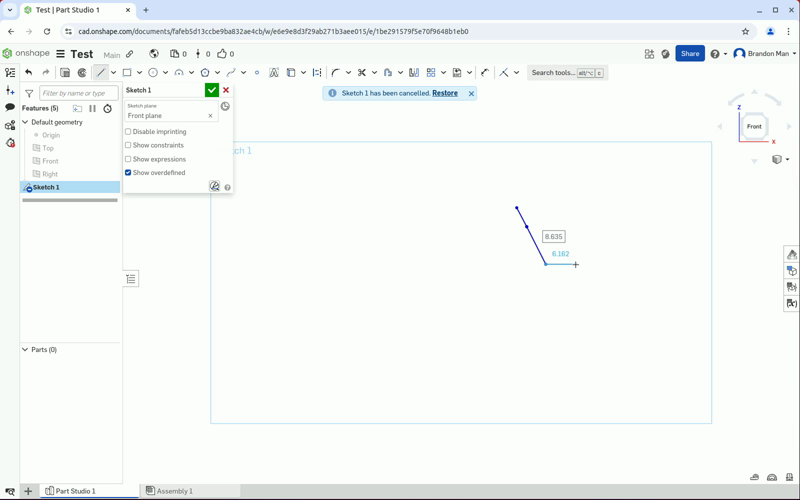
mouse_move(555, 283)
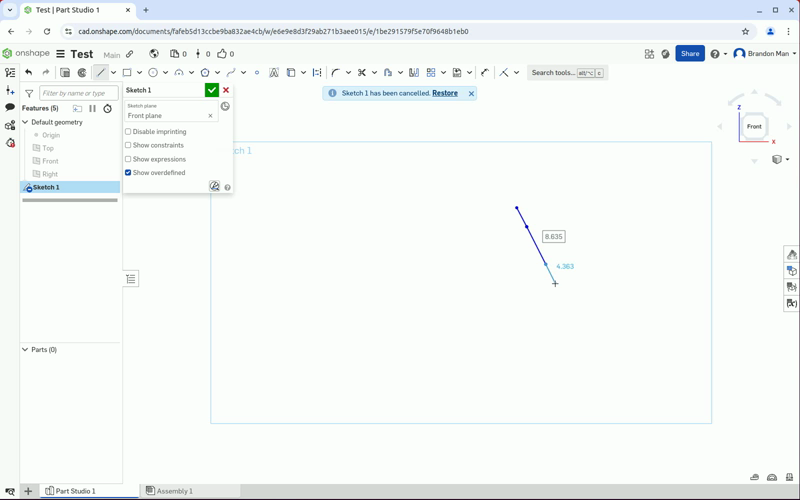
click(555, 283)
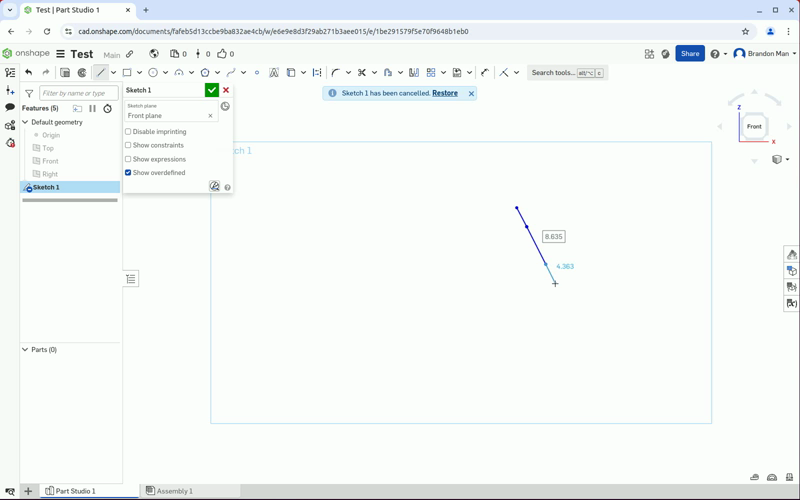
key_up(shift)
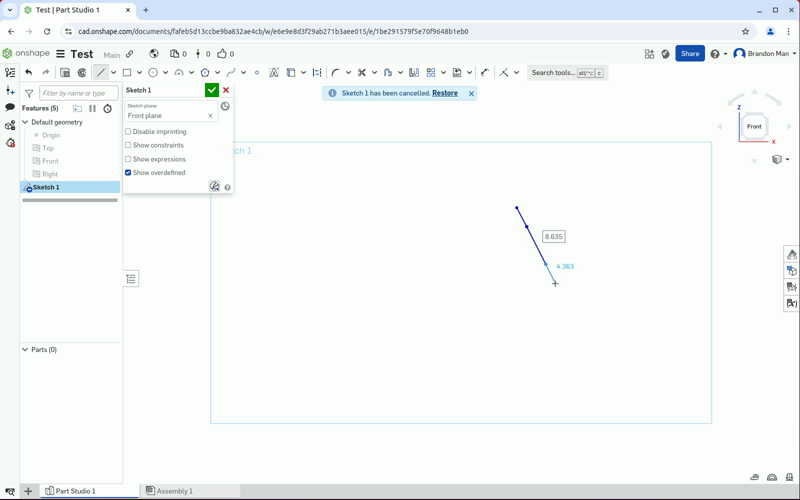
key_down(shift)
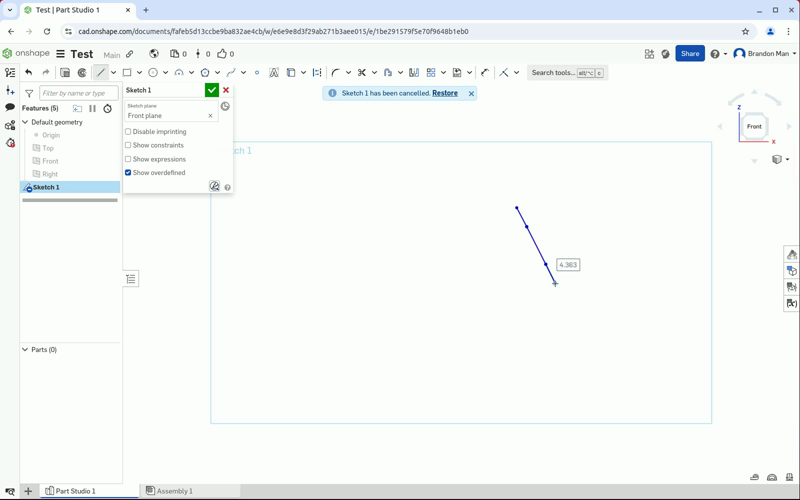
mouse_move(585, 283)
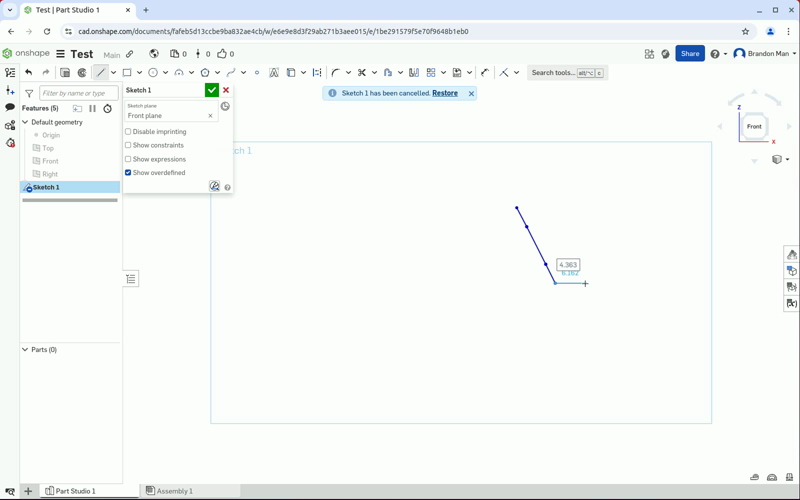
mouse_move(573, 283)
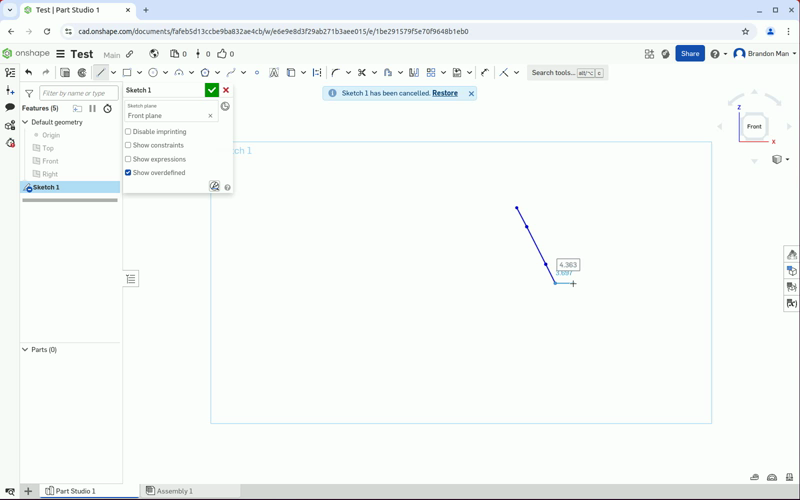
click(573, 283)
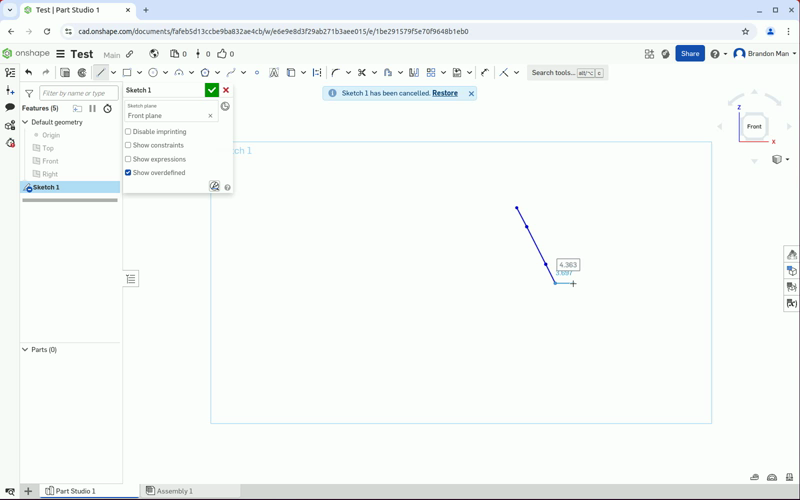
key_up(shift)
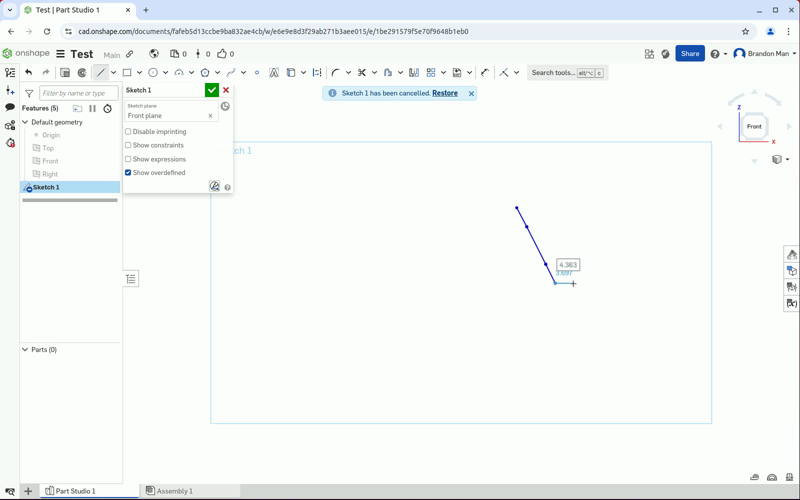
key_down(shift)
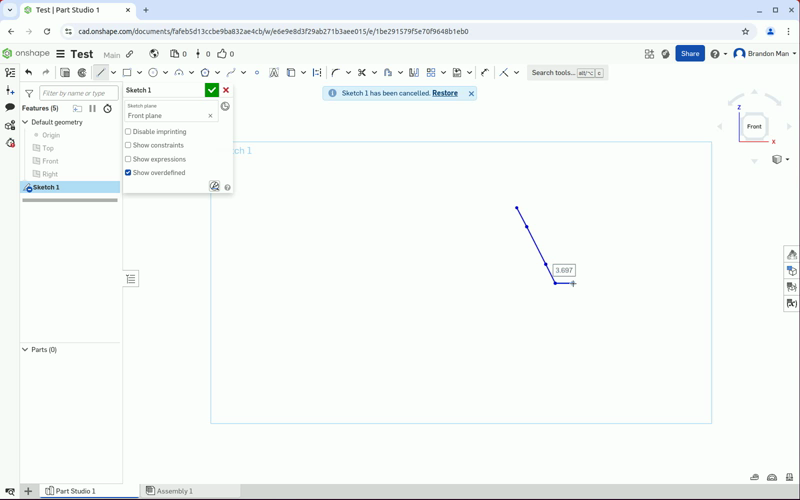
mouse_move(536, 207)
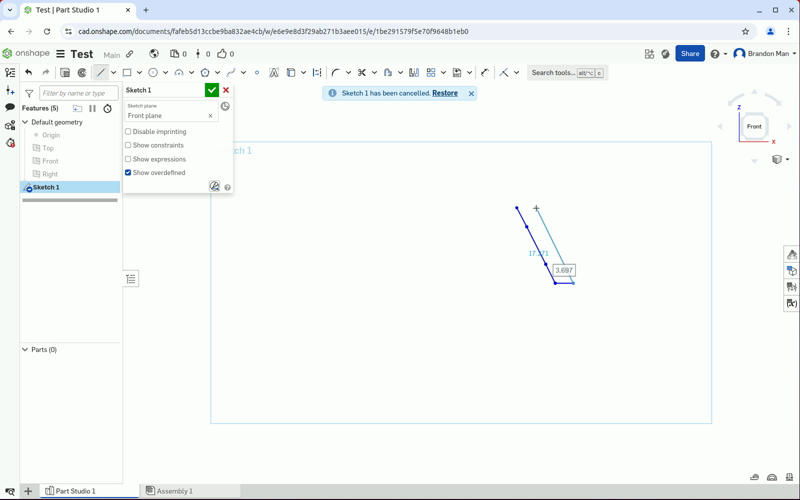
click(536, 207)
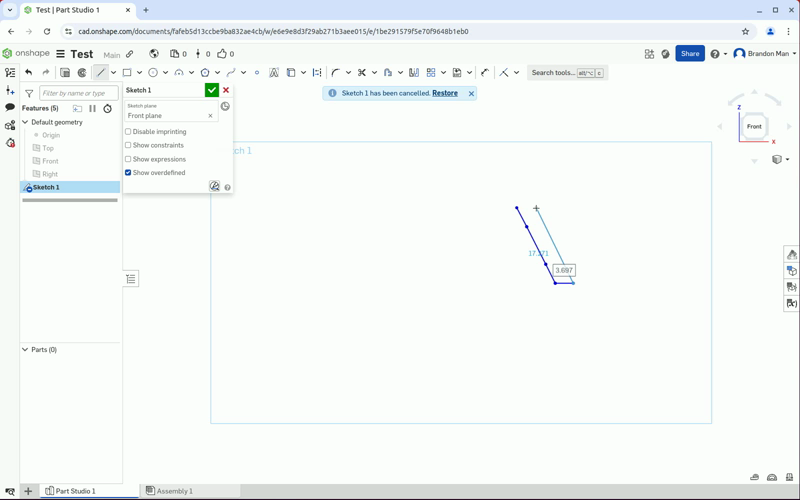
key_up(shift)
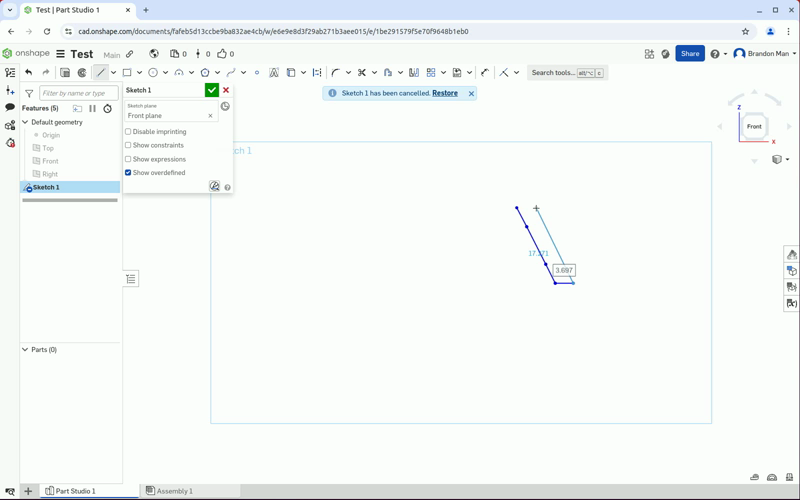
mouse_move(566, 207)
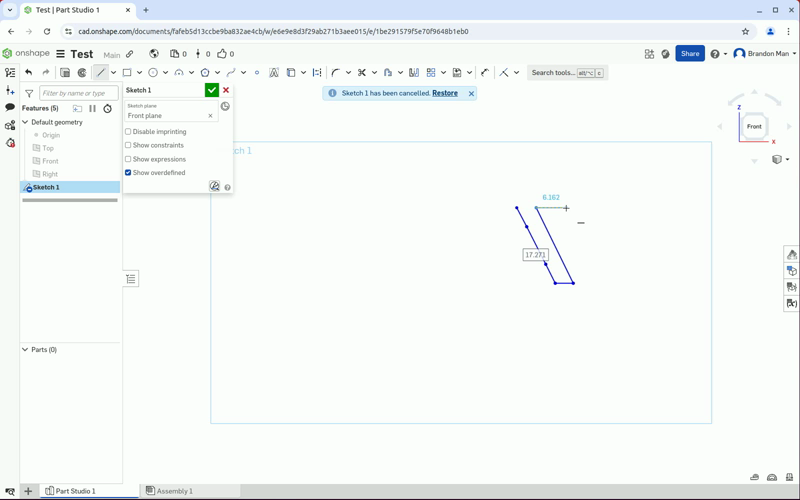
key_down(shift)
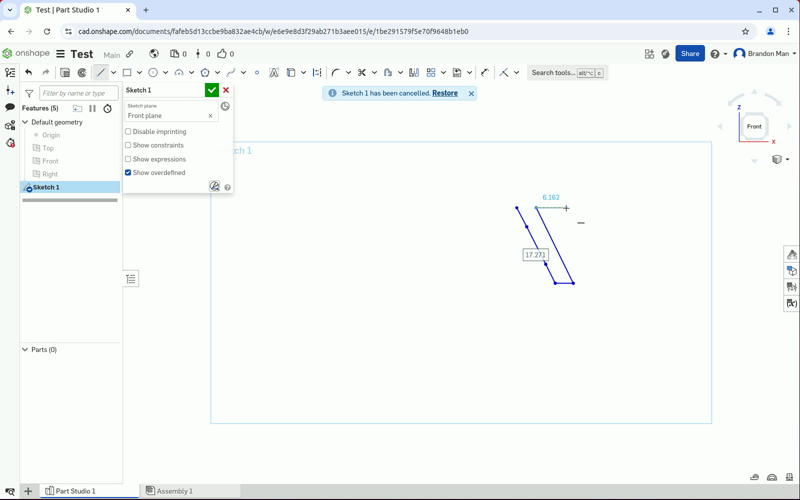
mouse_move(516, 207)
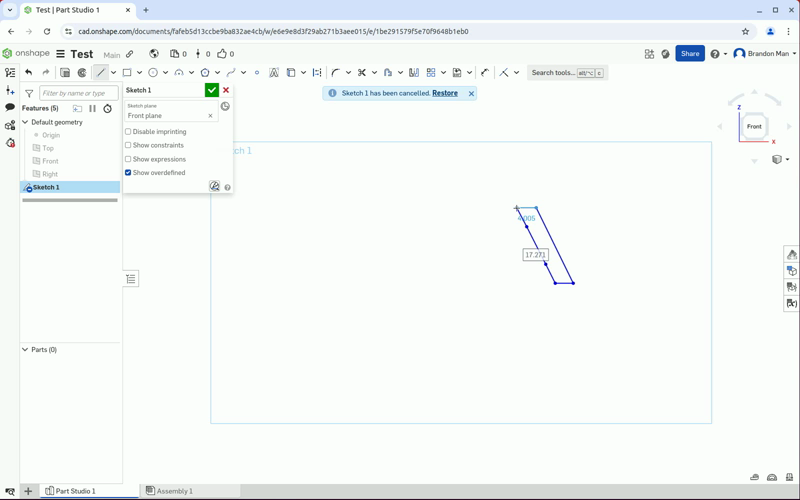
key_up(shift)
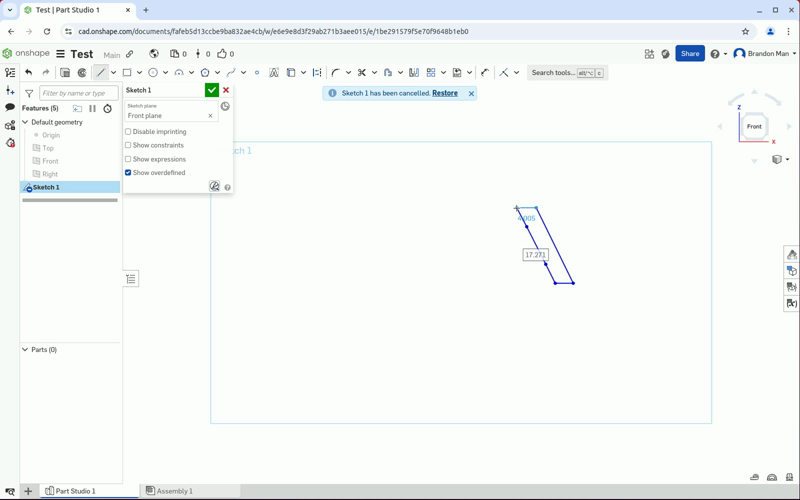
click(516, 207)
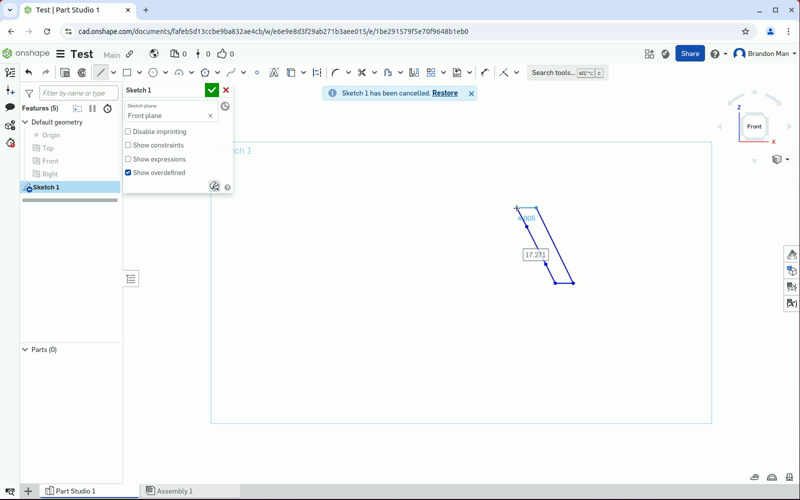
key(esc)
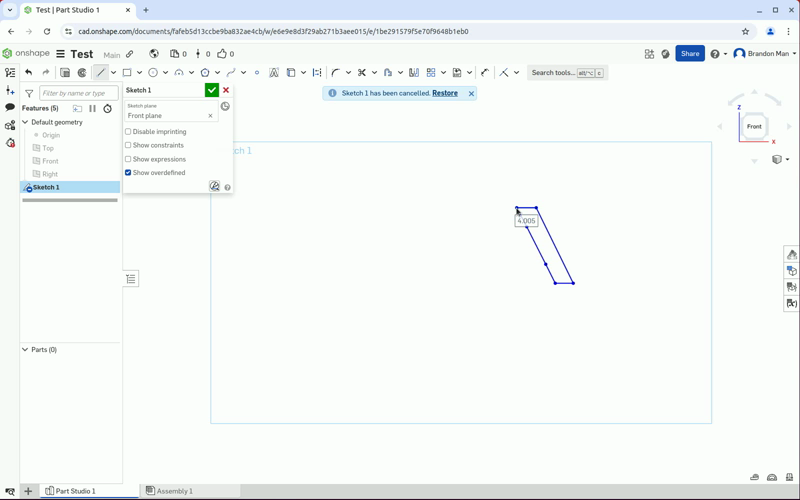
mouse_move(559, 270)
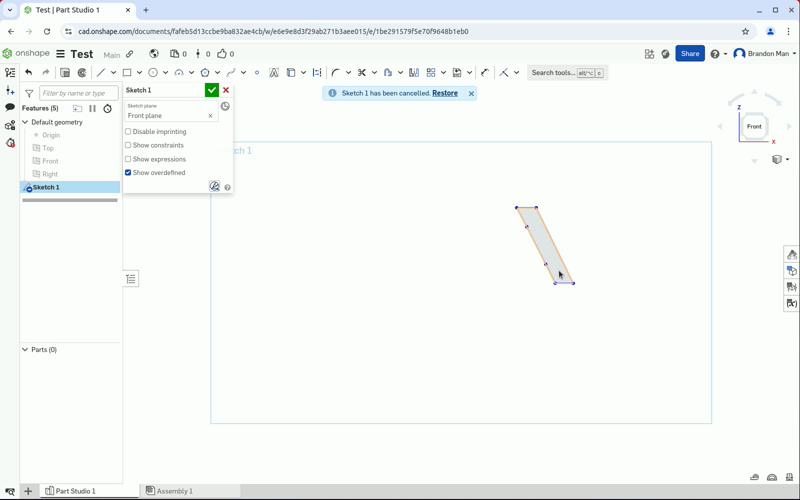
scroll(6)
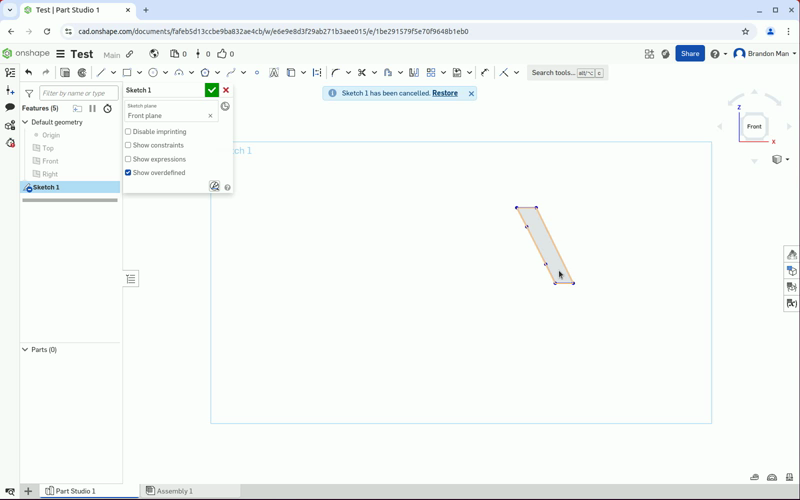
scroll(6)
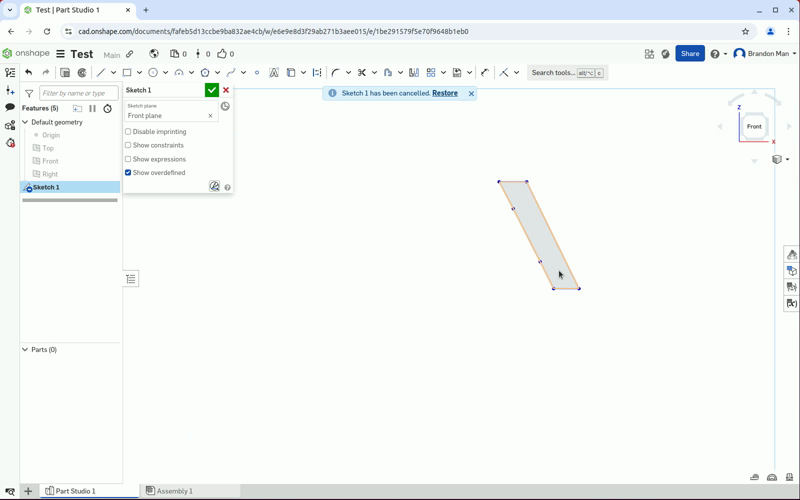
scroll(6)
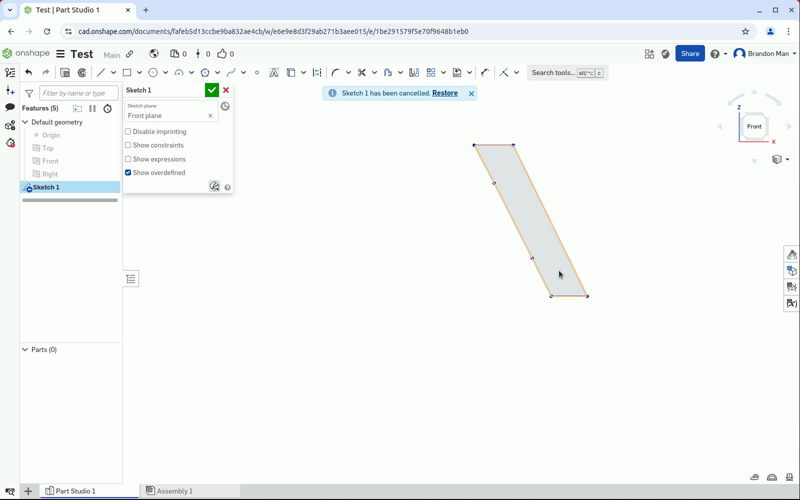
scroll(6)
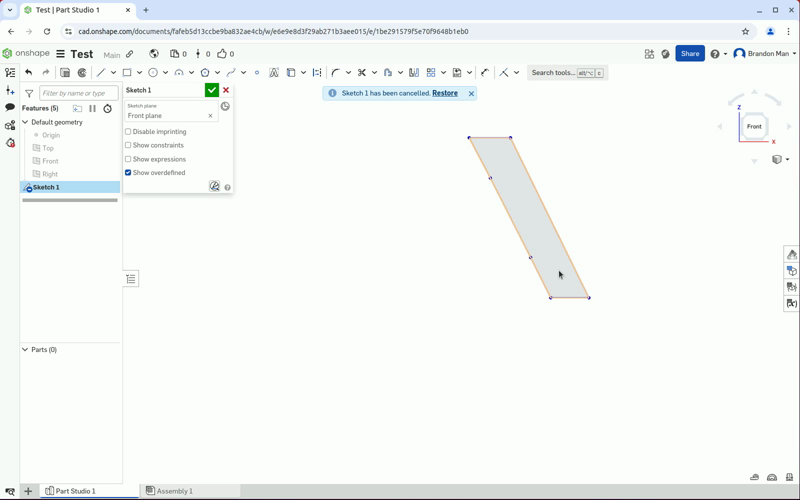
scroll(6)
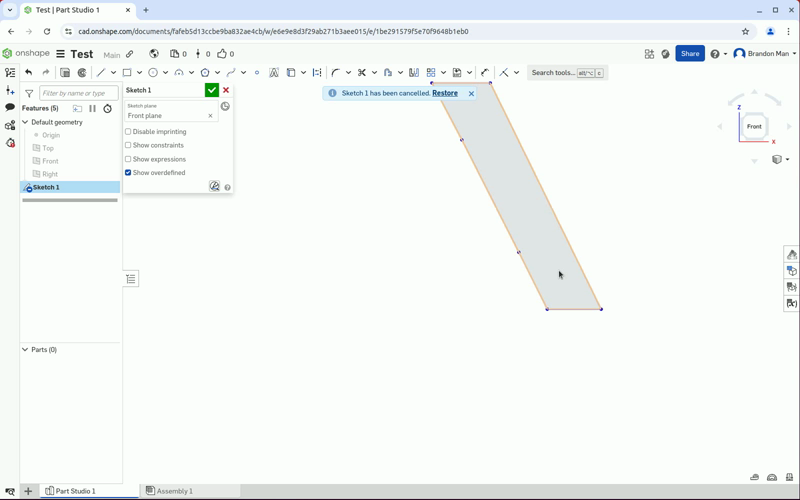
scroll(6)
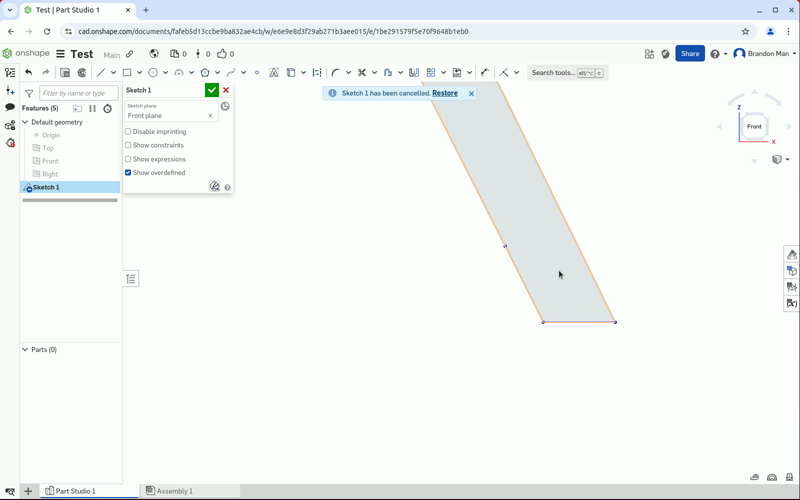
scroll(6)
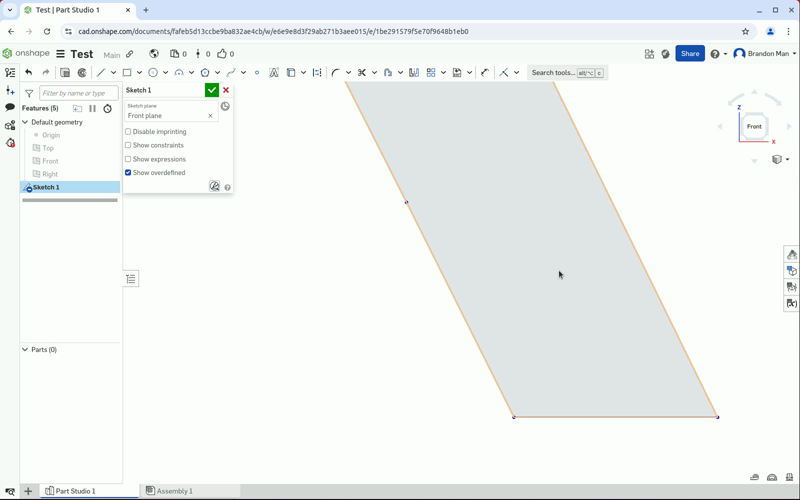
click(559, 270)
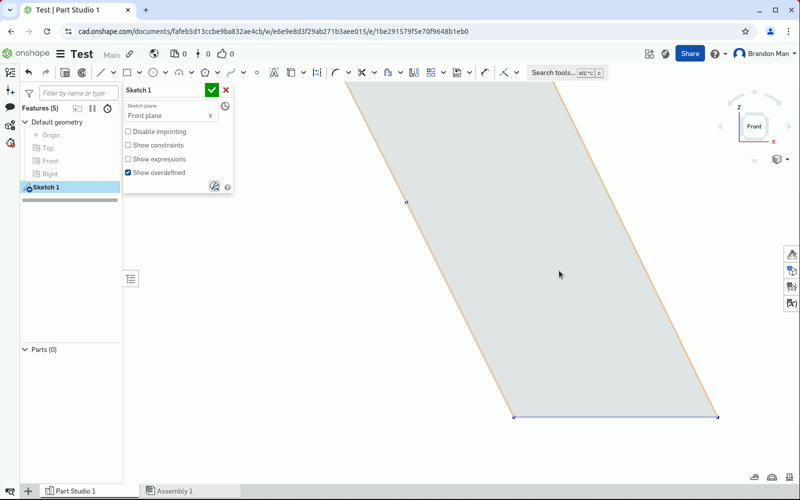
scroll(-6)
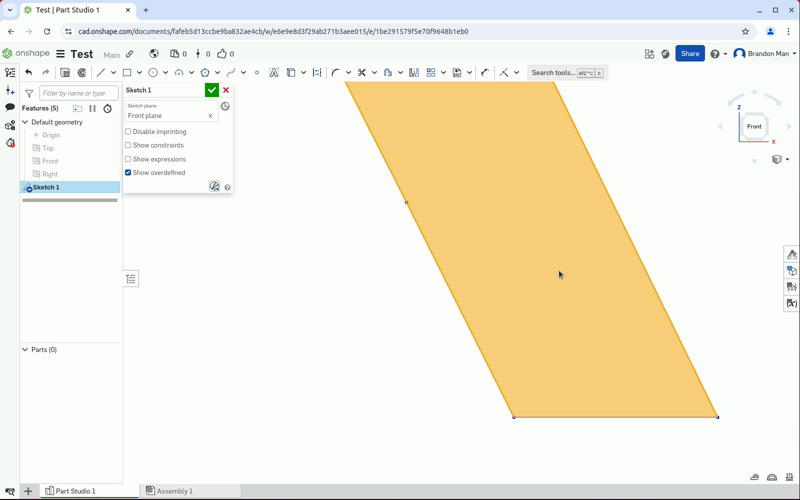
scroll(-6)
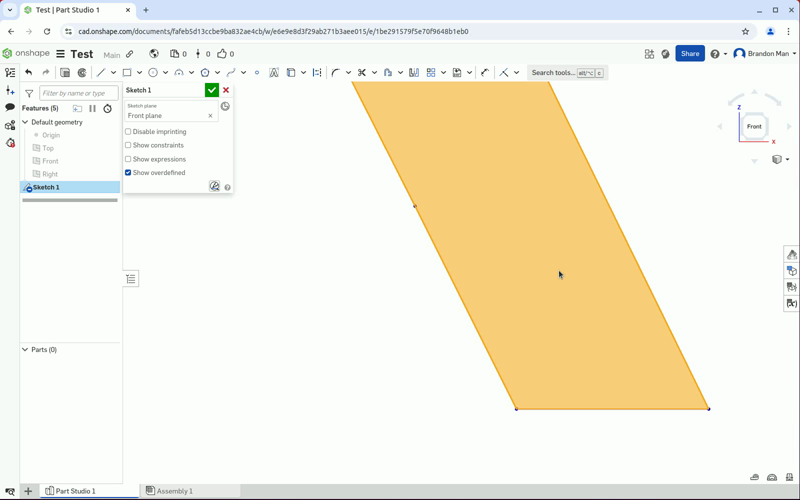
scroll(-6)
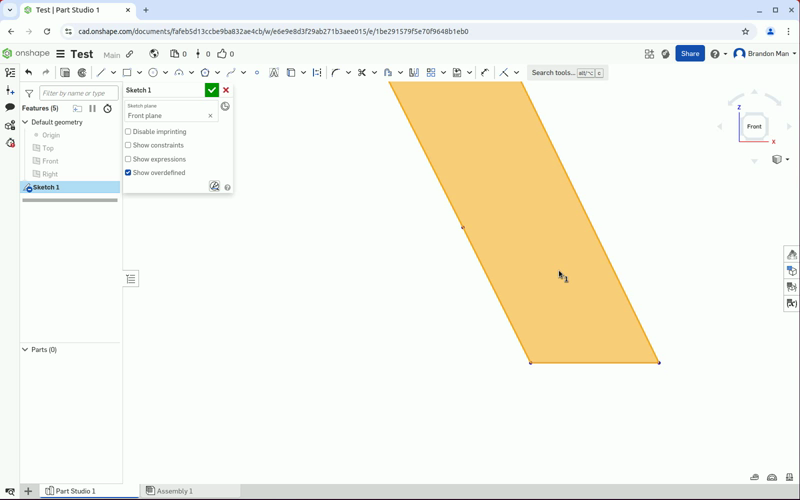
scroll(-6)
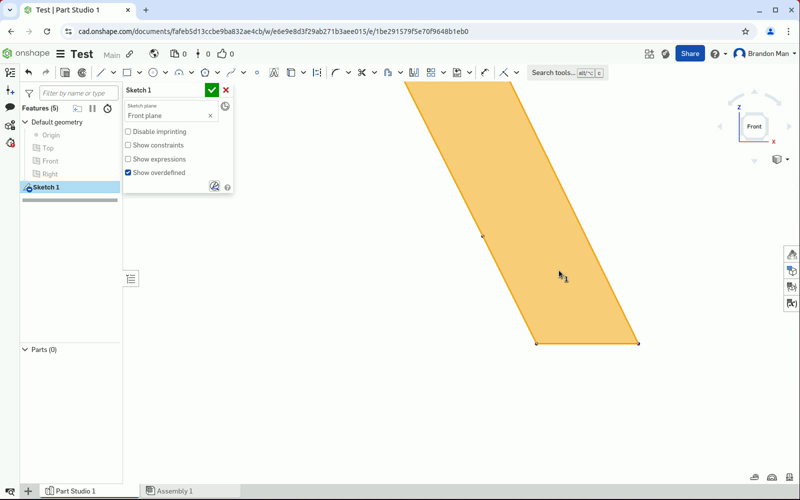
scroll(-6)
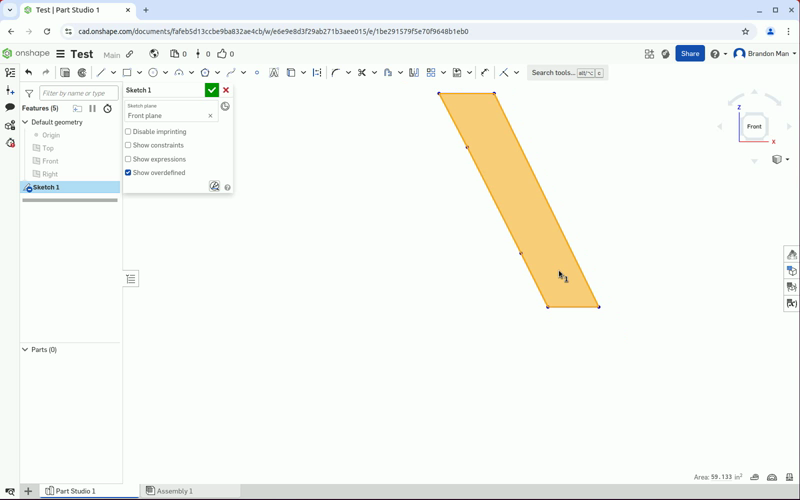
scroll(-6)
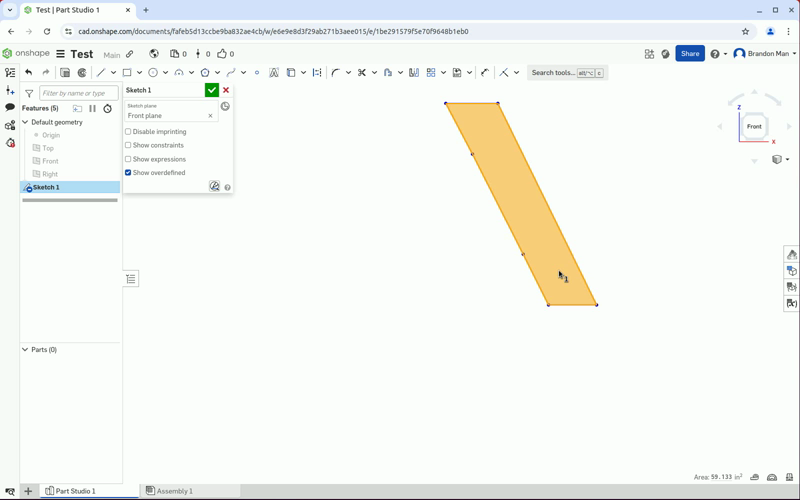
scroll(-6)
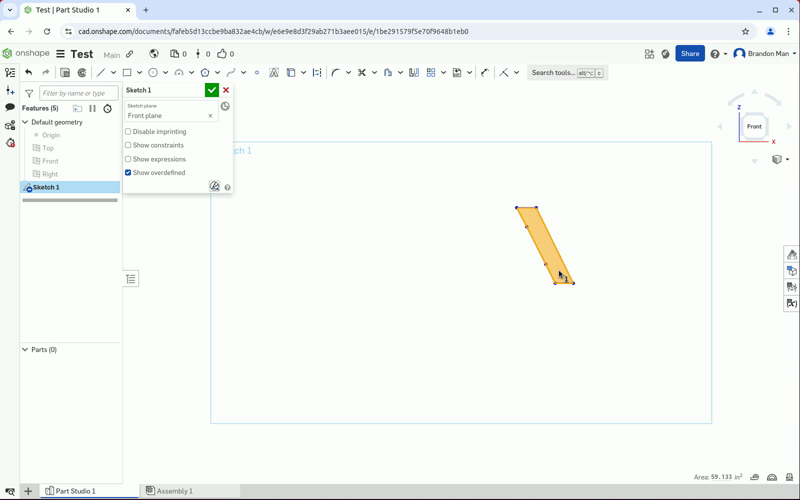
mouse_move(73, 352)
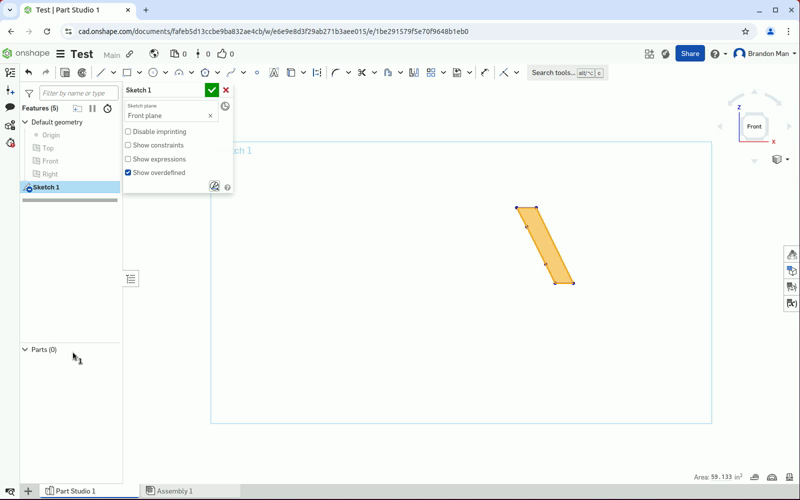
key(shift+y)
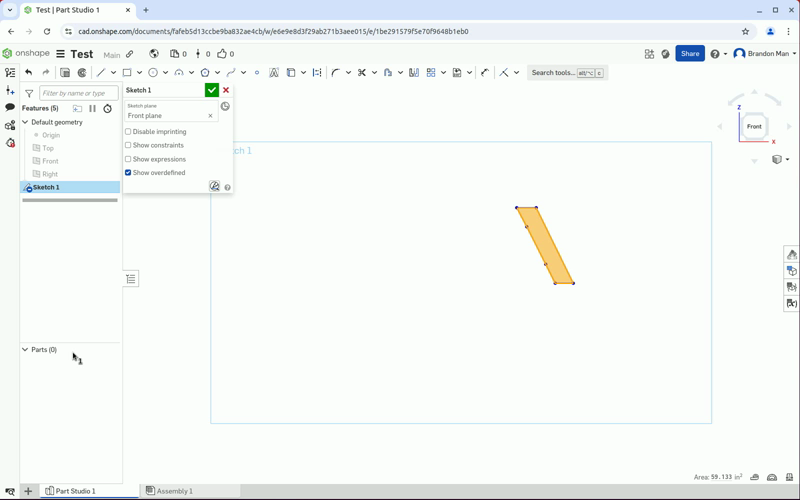
key(shift+e)
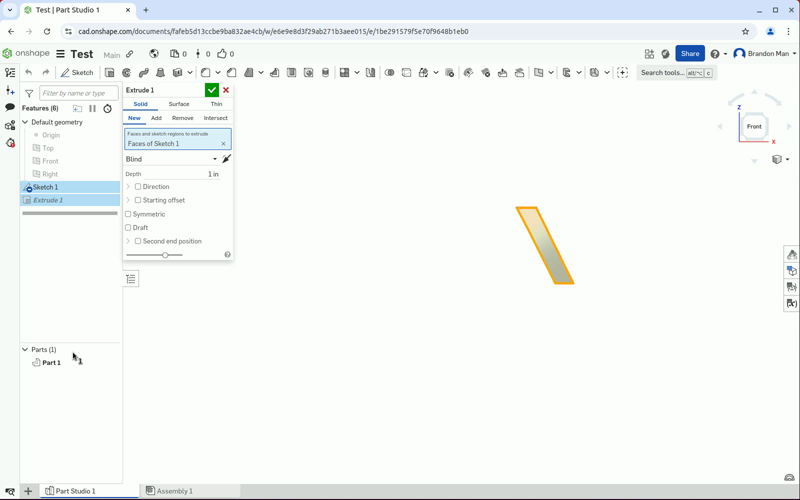
mouse_move(143, 106)
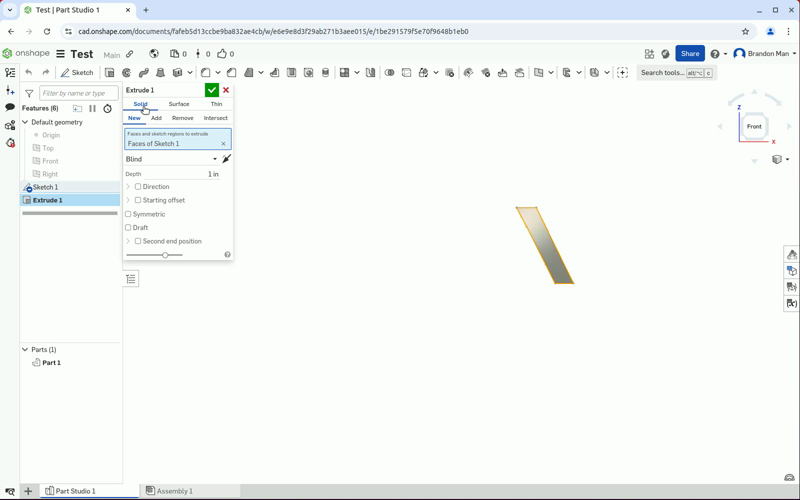
click(143, 106)
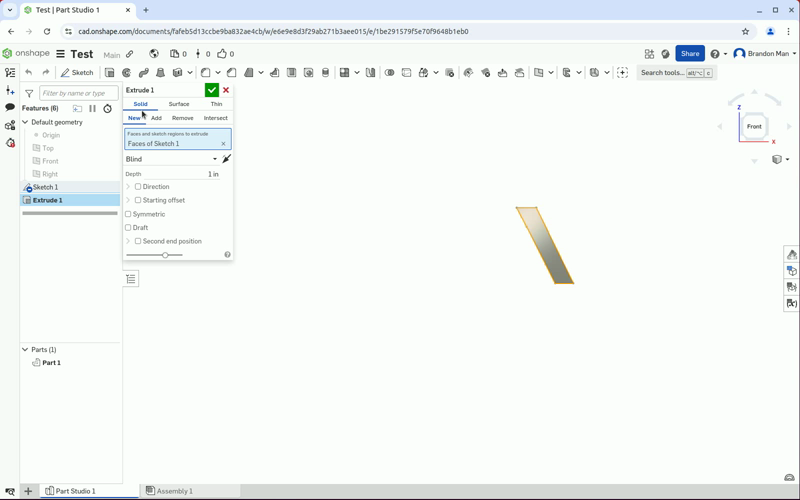
mouse_move(137, 120)
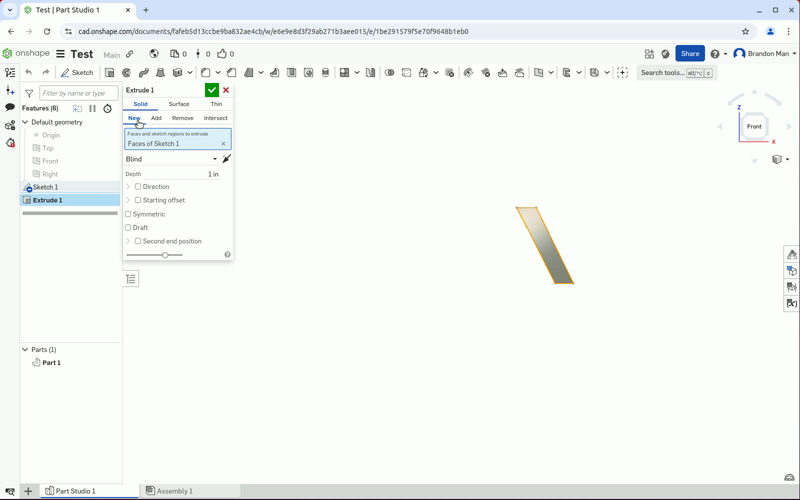
click(137, 120)
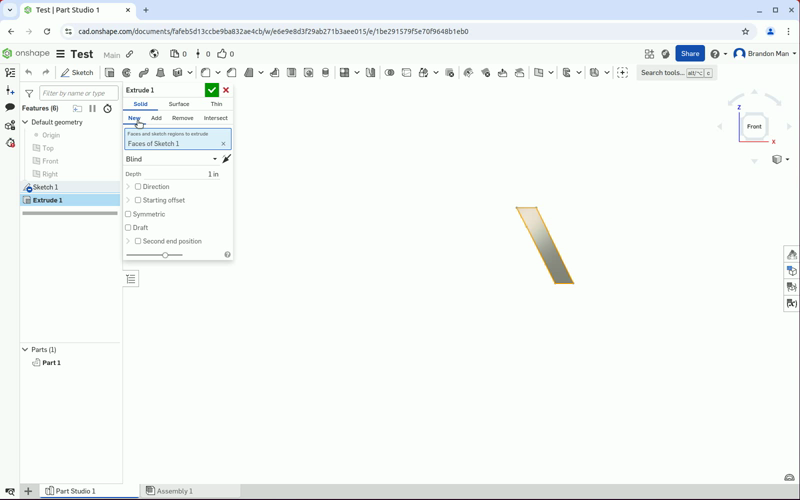
key(tab, 4)
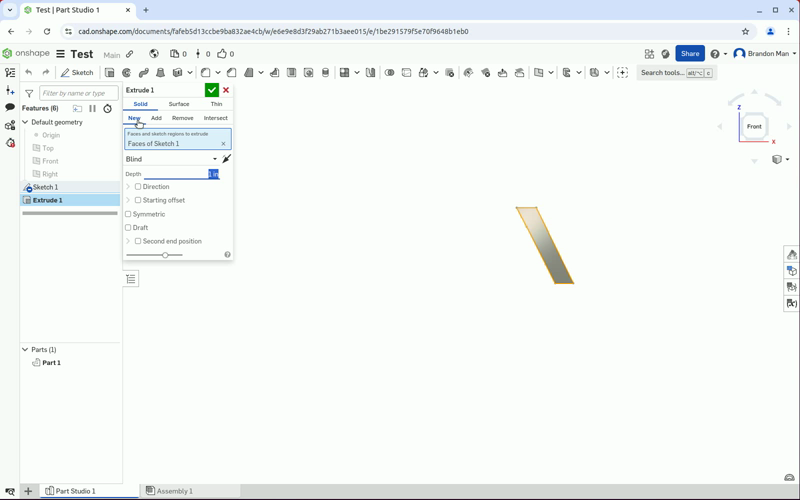
text(3.851)
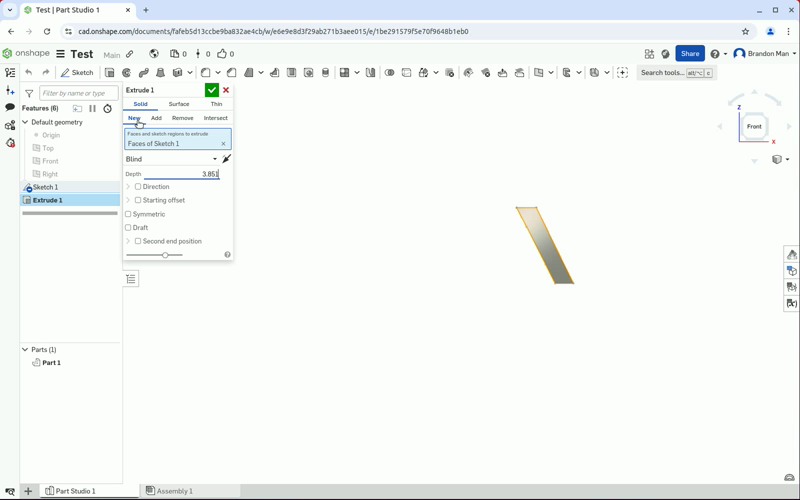
key(enter)
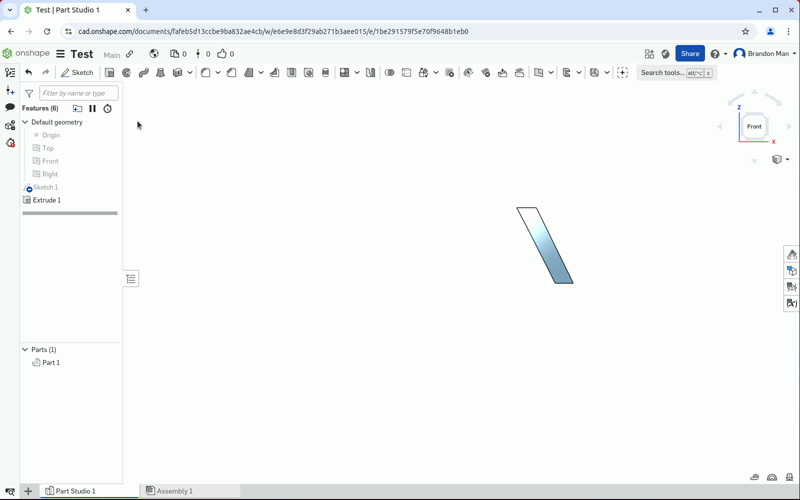
key(shift+h)
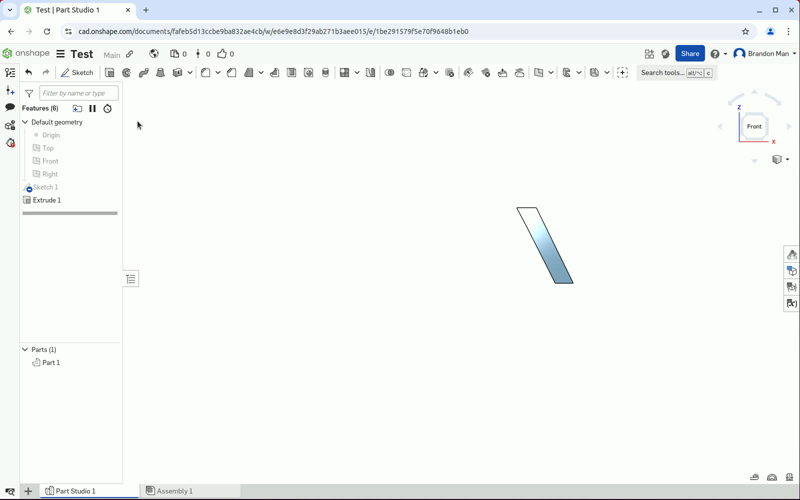
key(shift+h)
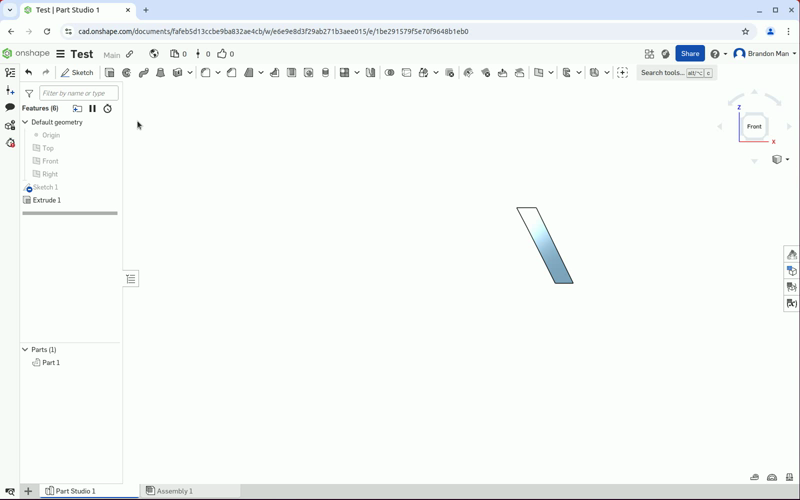
mouse_move(73, 189)
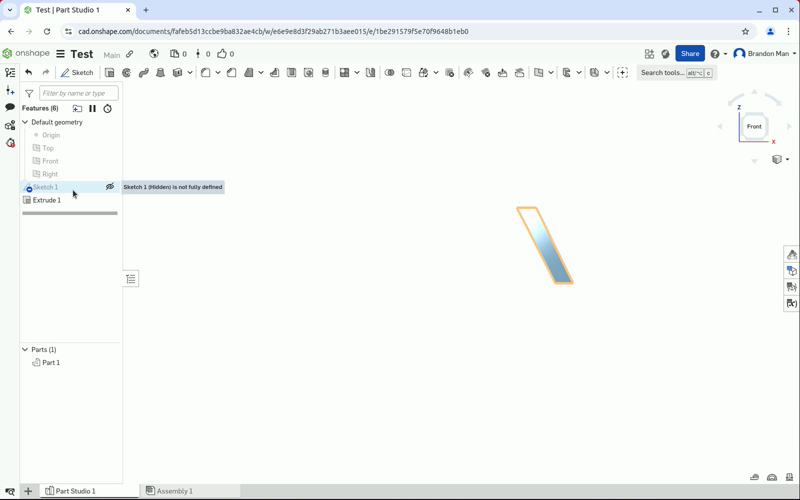
click(73, 189)
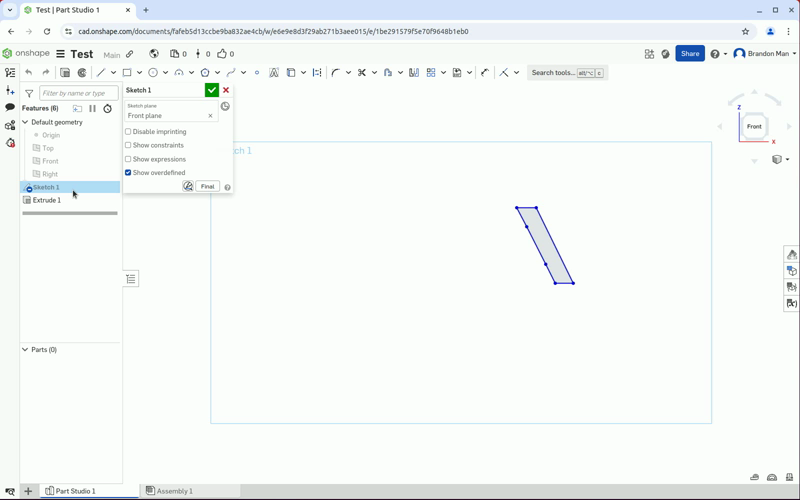
mouse_move(229, 92)
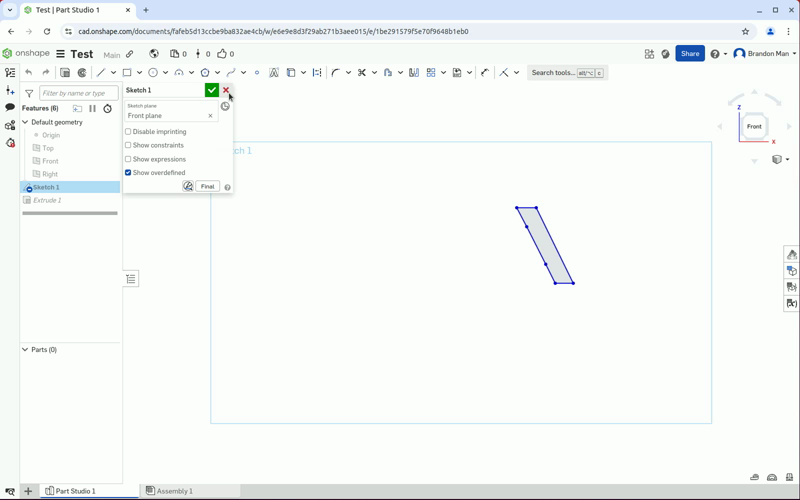
click(229, 92)
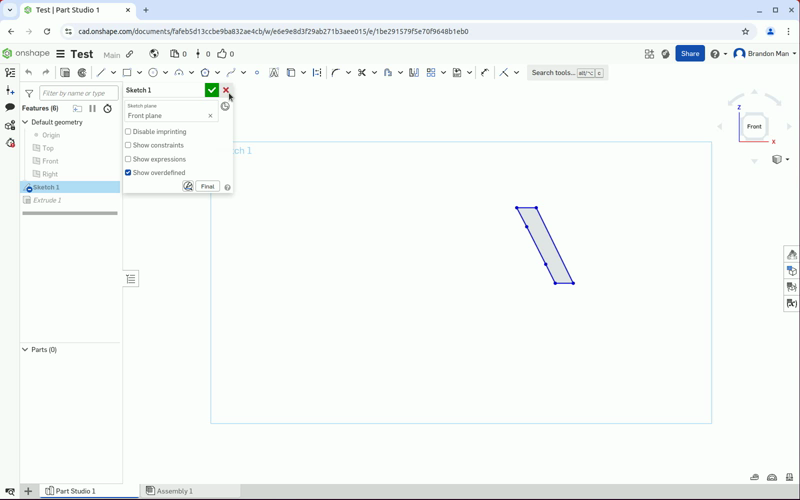
key(shift+s)
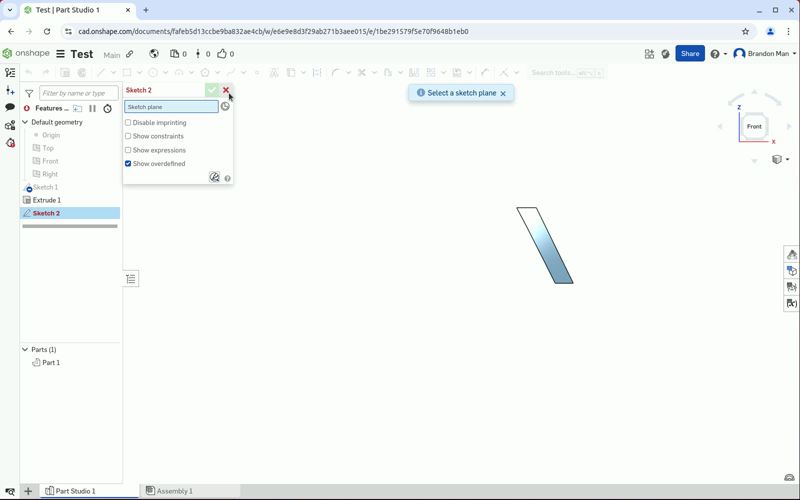
mouse_move(73, 163)
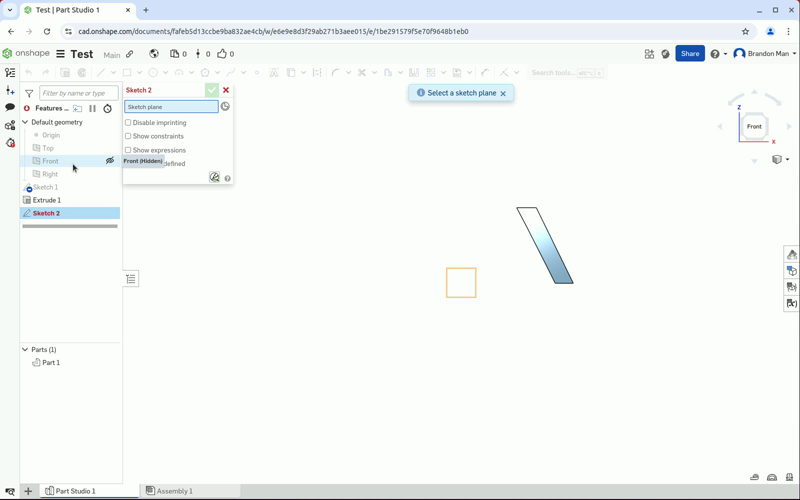
click(73, 163)
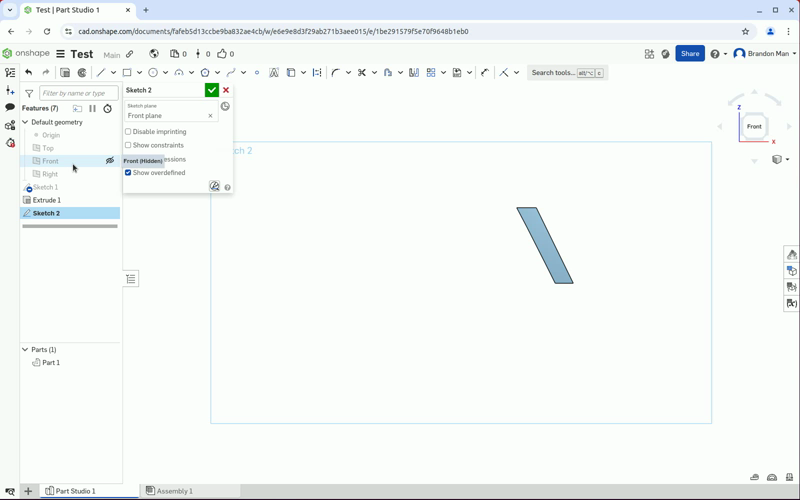
mouse_move(73, 352)
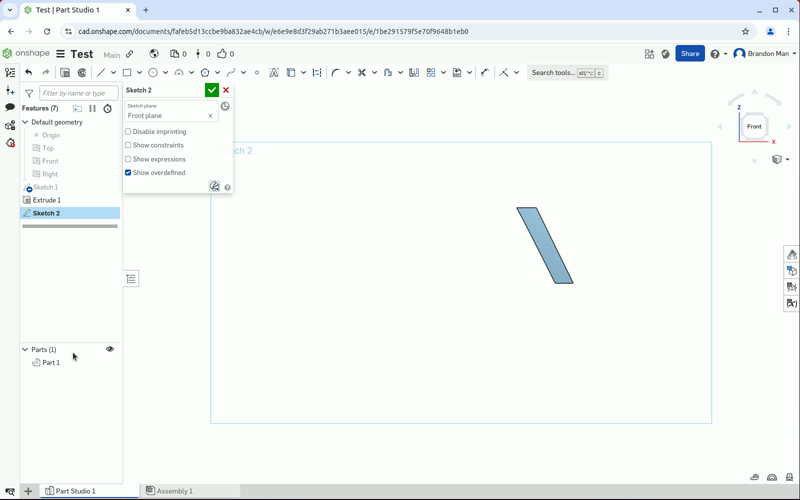
key(y)
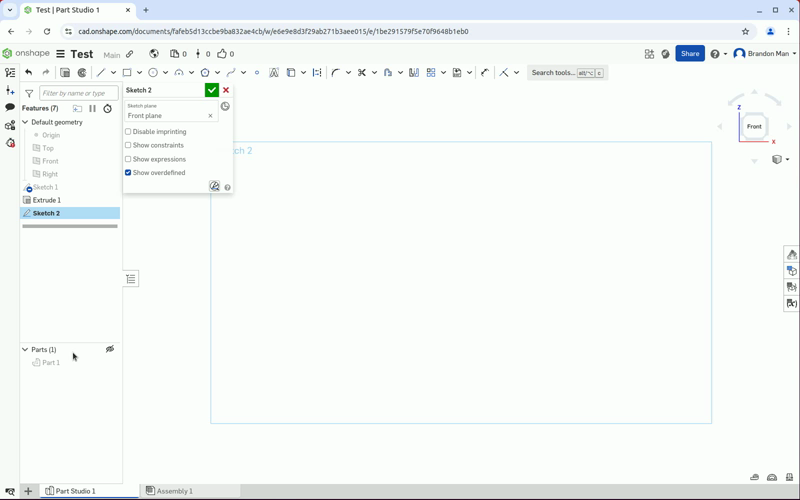
key(l)
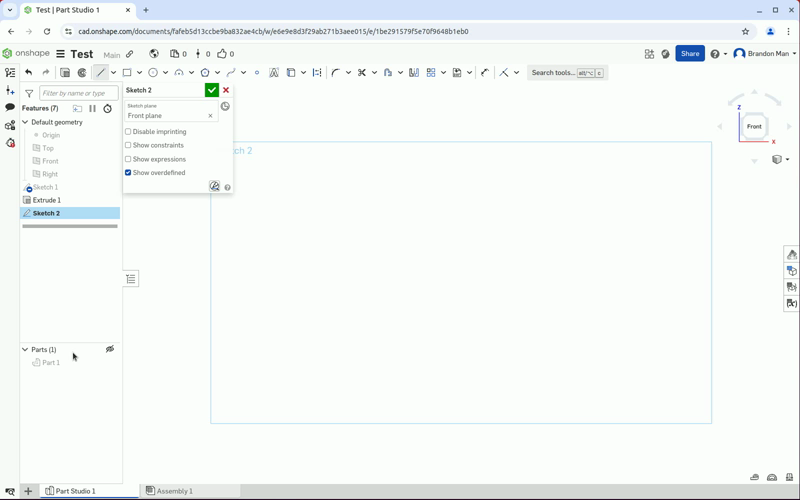
key_down(shift)
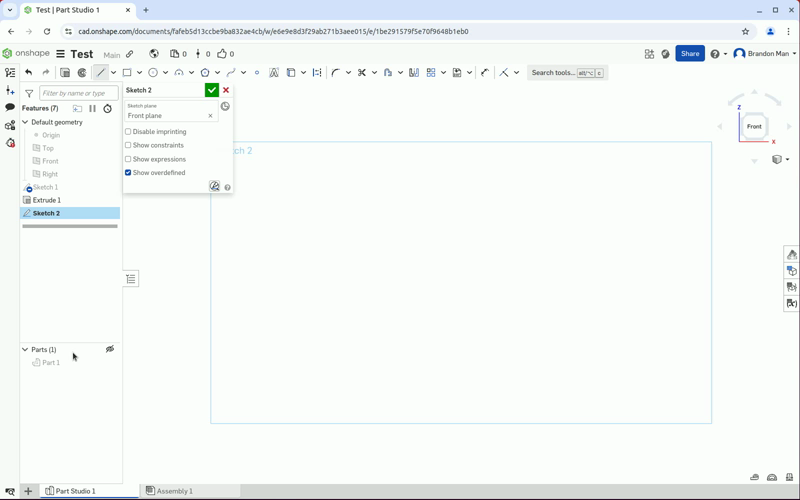
mouse_move(460, 264)
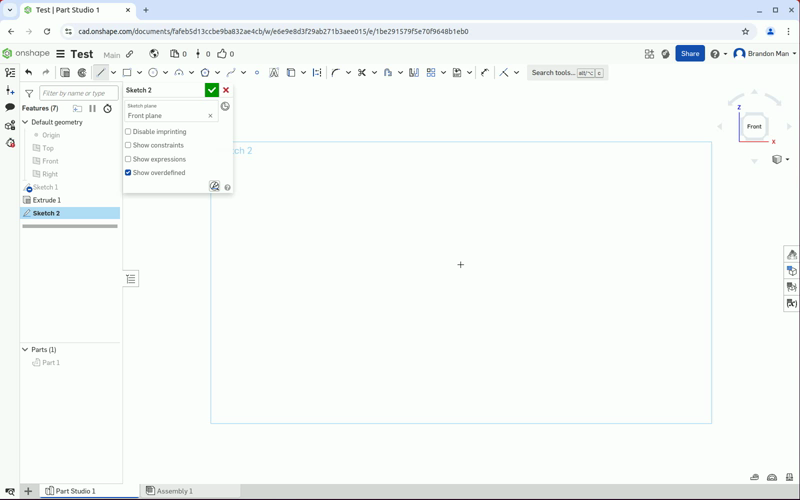
click(460, 264)
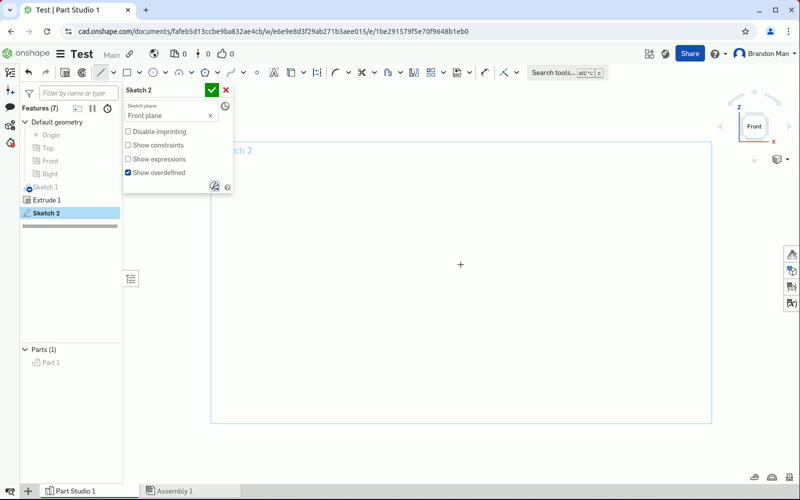
key_up(shift)
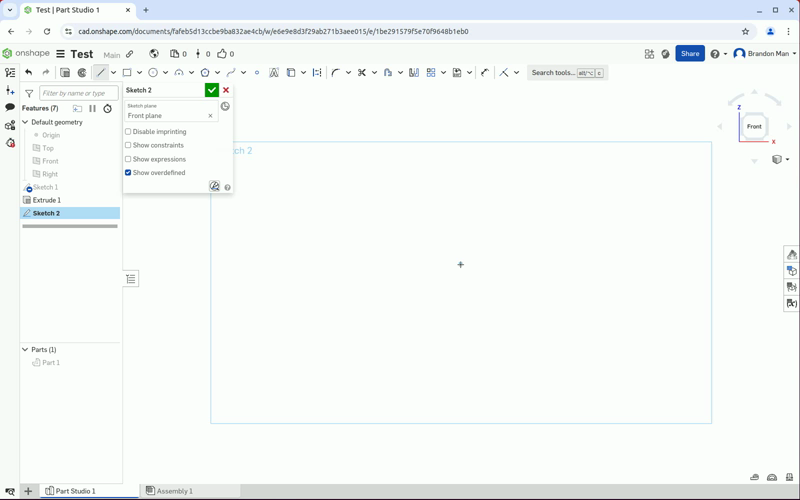
key_down(shift)
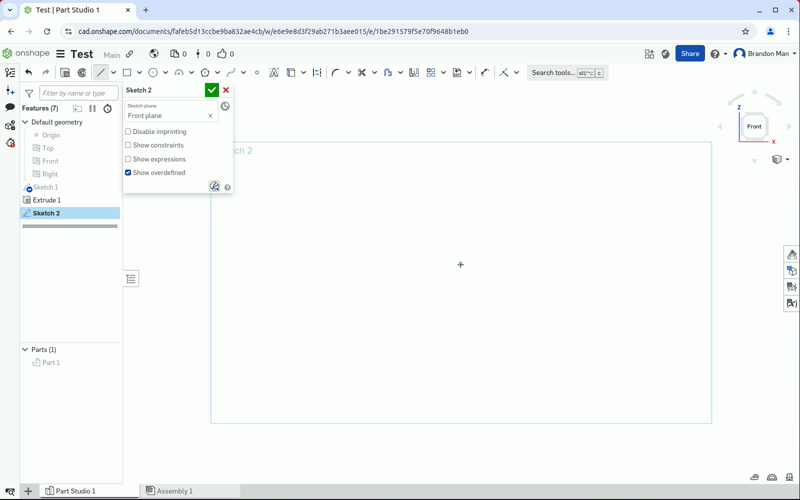
mouse_move(545, 264)
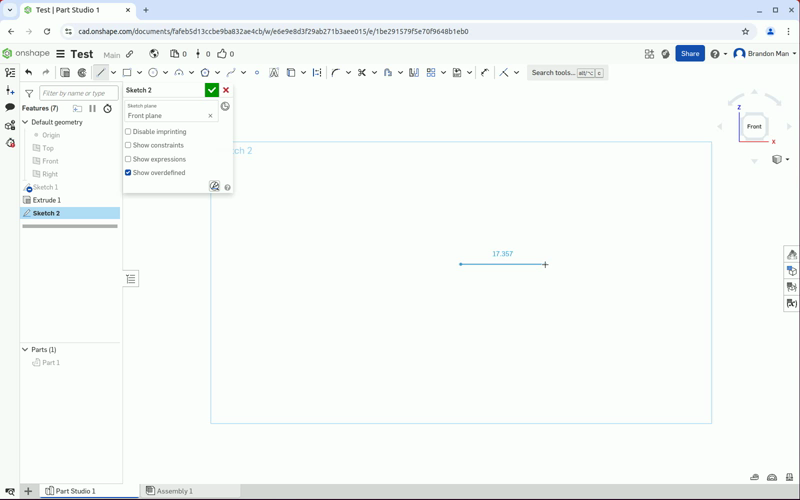
click(545, 264)
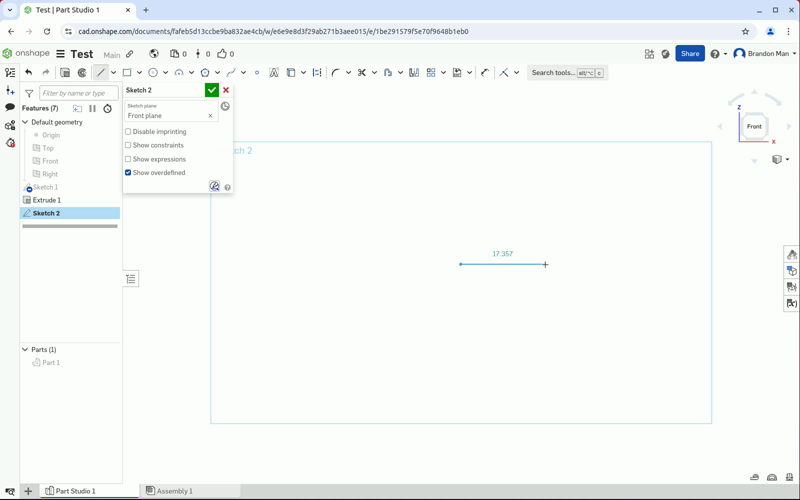
key_up(shift)
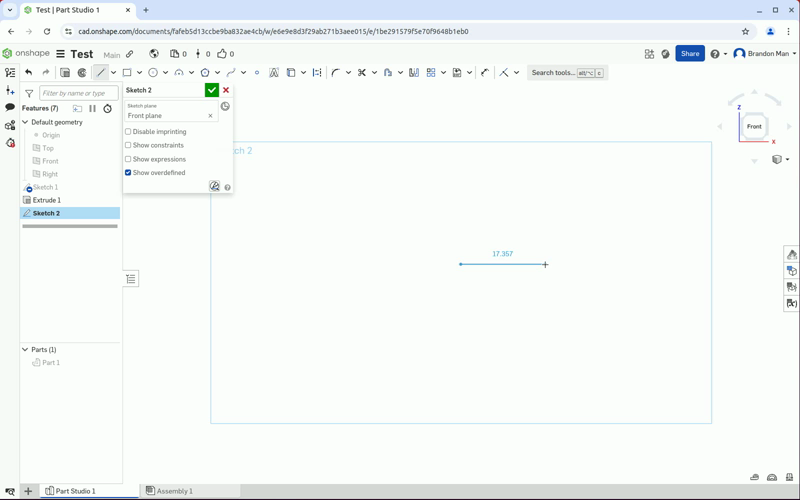
key_down(shift)
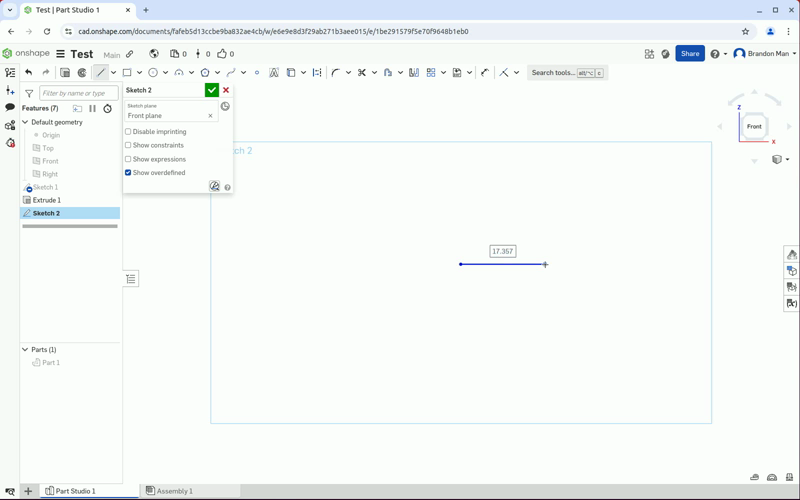
mouse_move(575, 264)
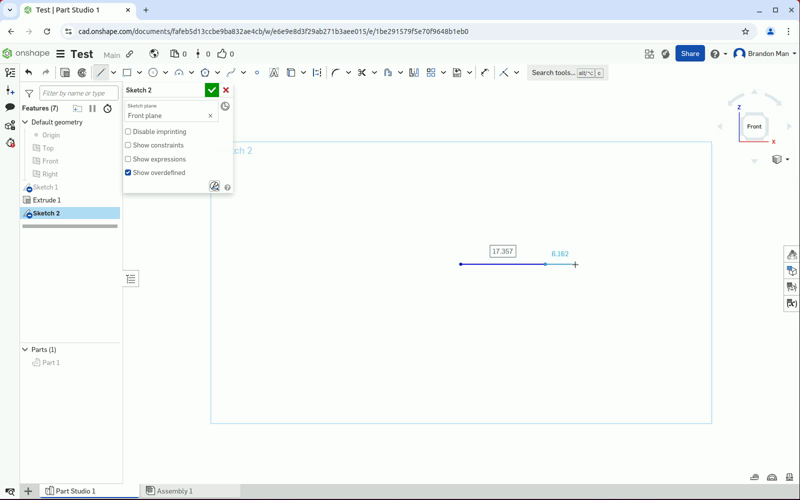
mouse_move(526, 226)
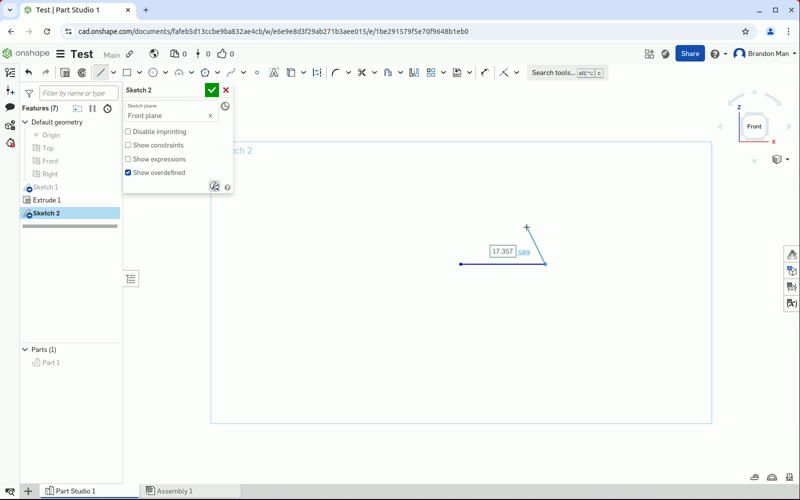
click(526, 226)
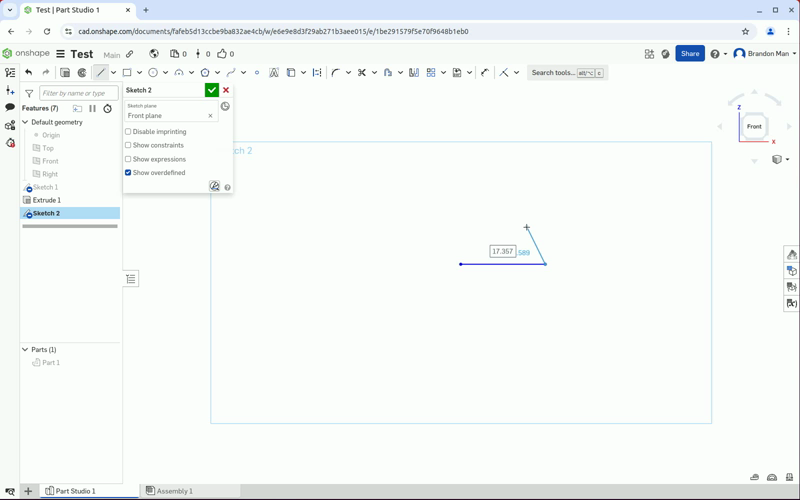
key_up(shift)
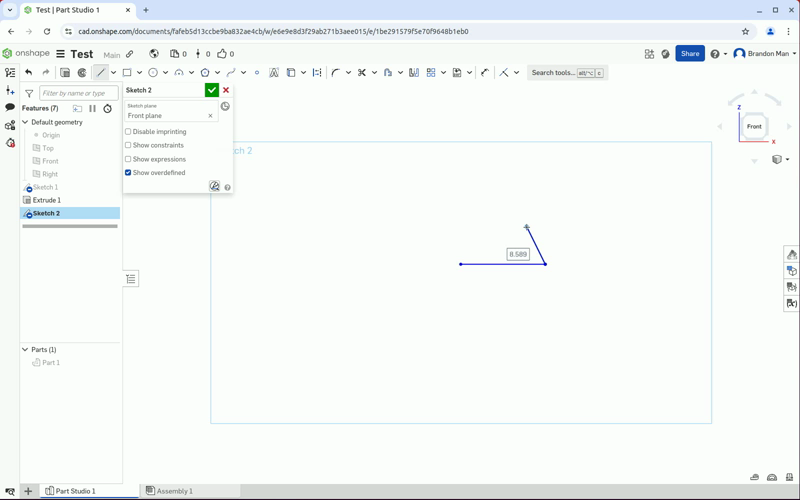
key_down(shift)
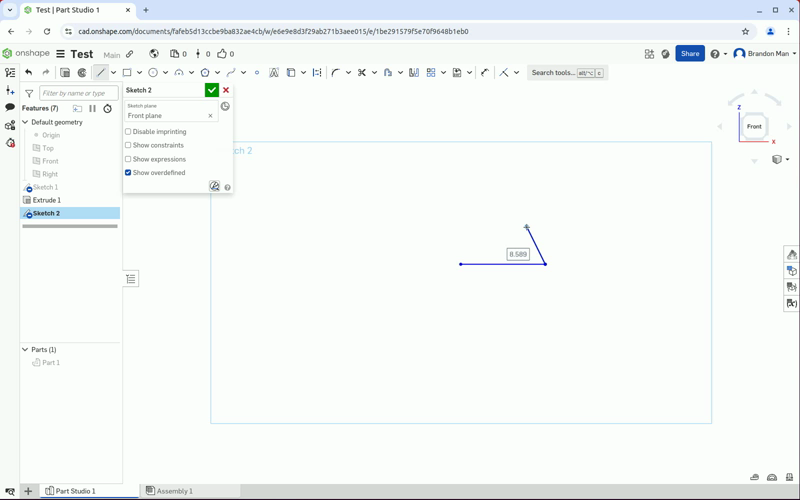
mouse_move(556, 226)
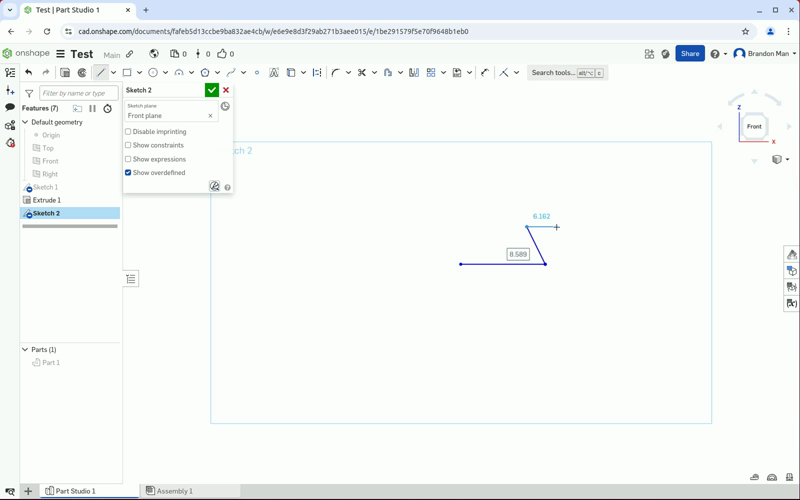
mouse_move(479, 226)
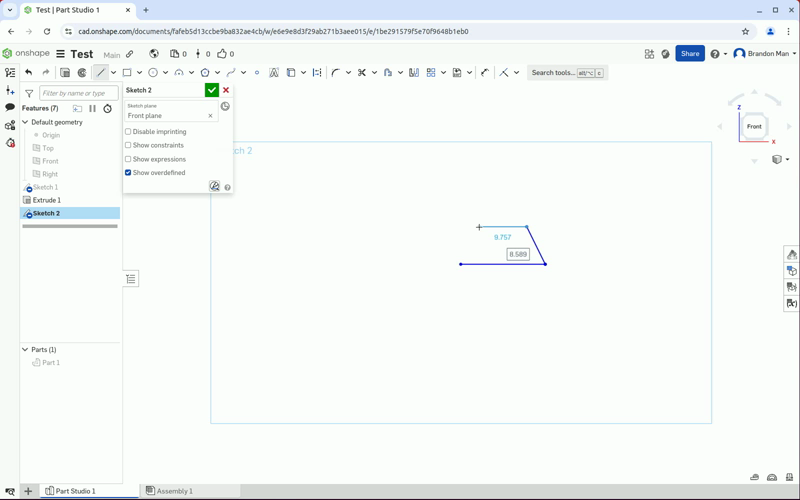
click(479, 226)
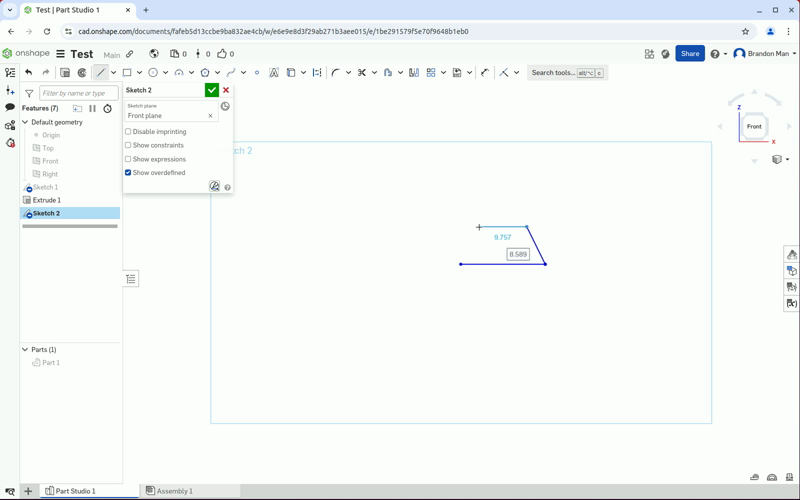
key_up(shift)
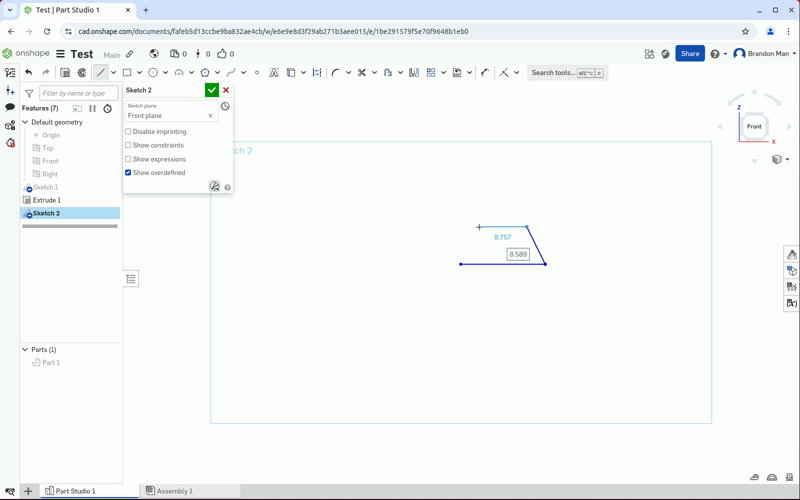
key_down(shift)
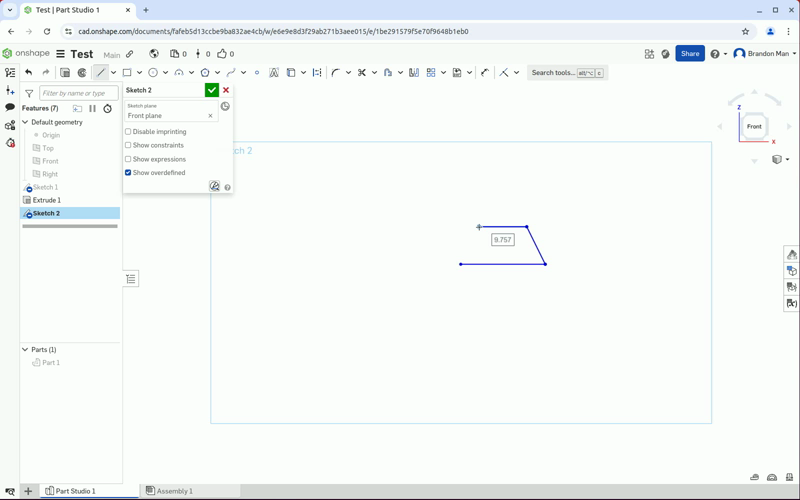
mouse_move(509, 226)
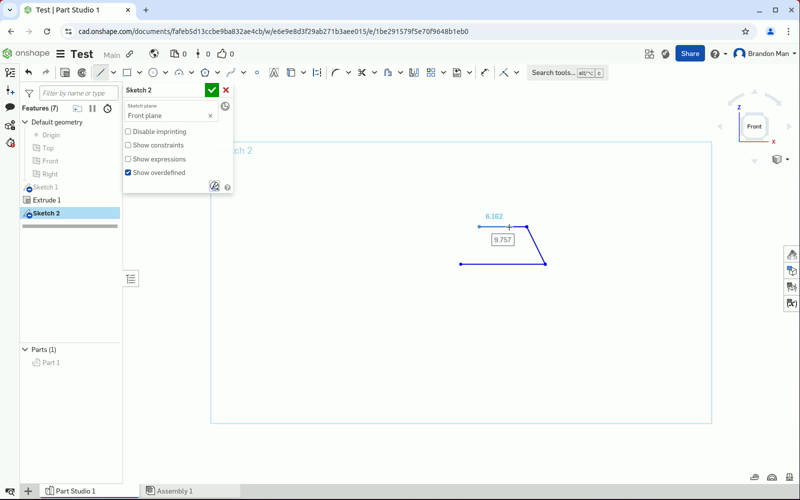
mouse_move(489, 207)
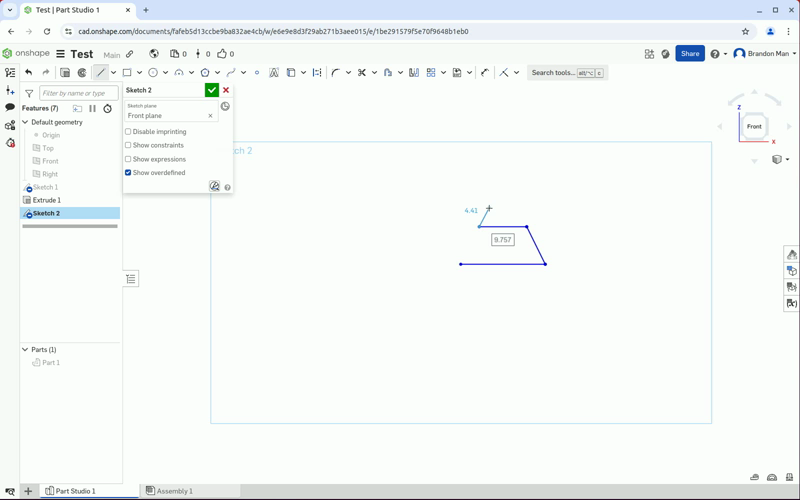
click(489, 207)
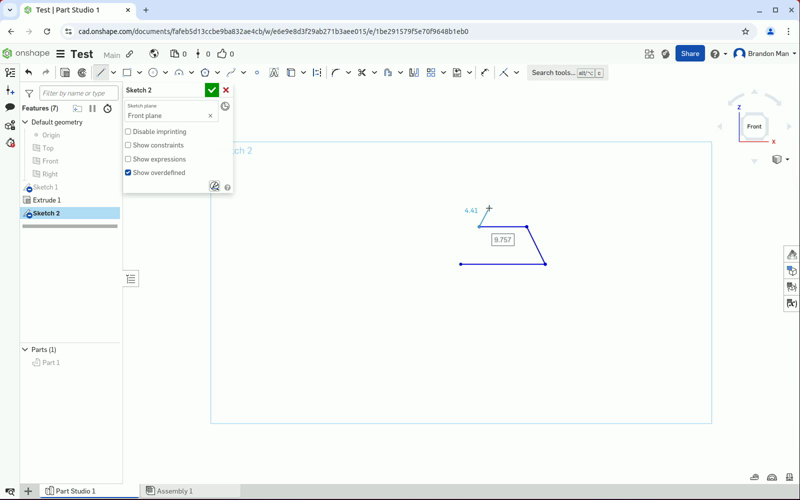
key_up(shift)
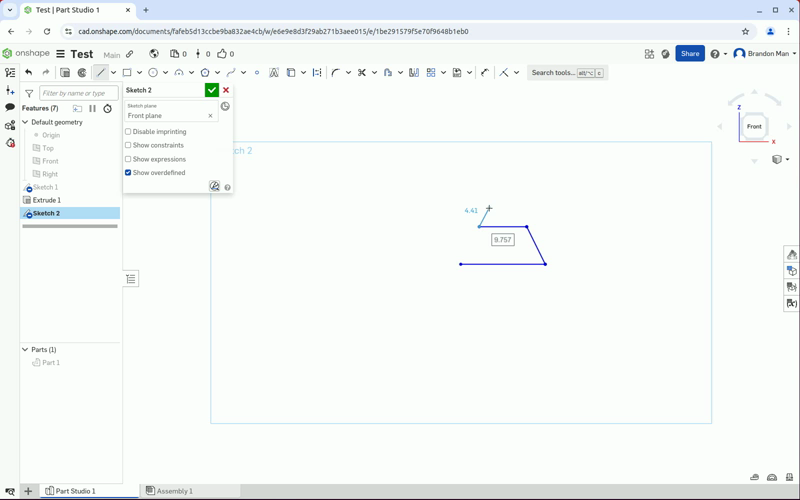
key_down(shift)
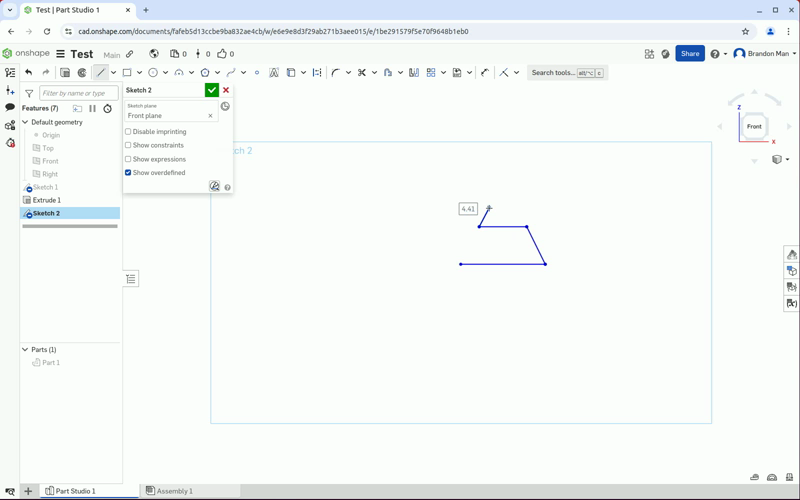
mouse_move(519, 207)
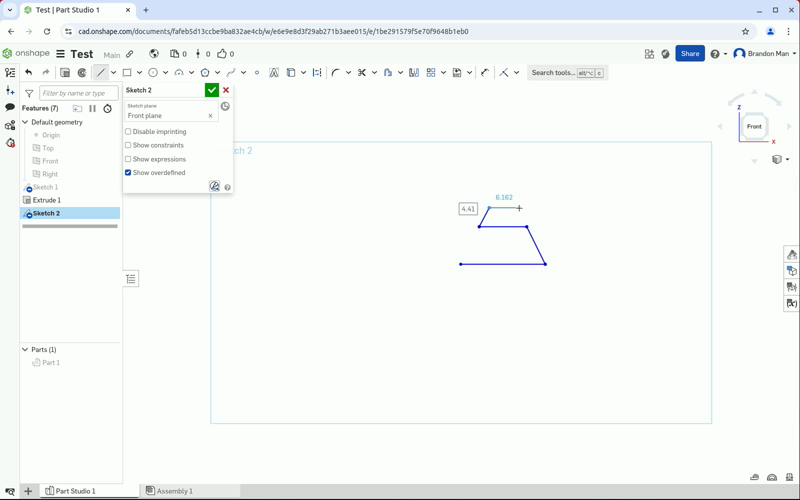
mouse_move(460, 207)
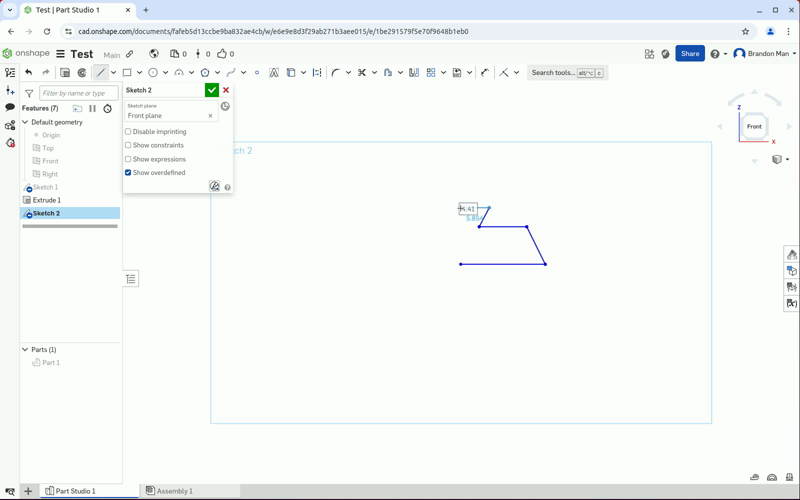
click(460, 207)
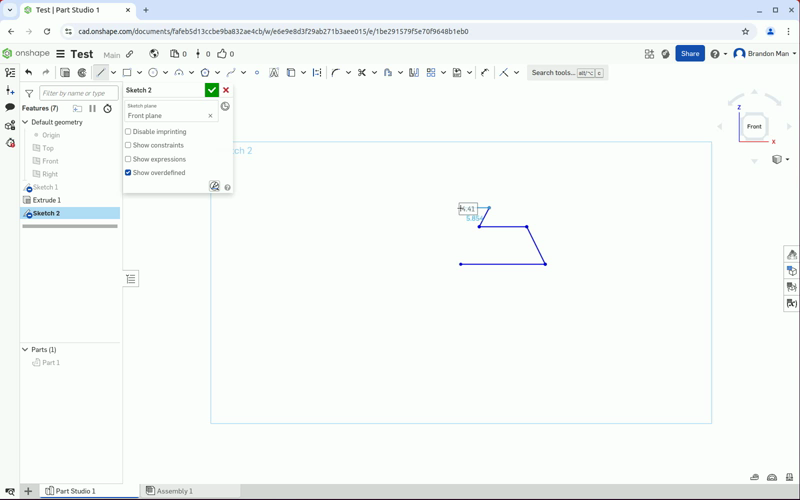
key_up(shift)
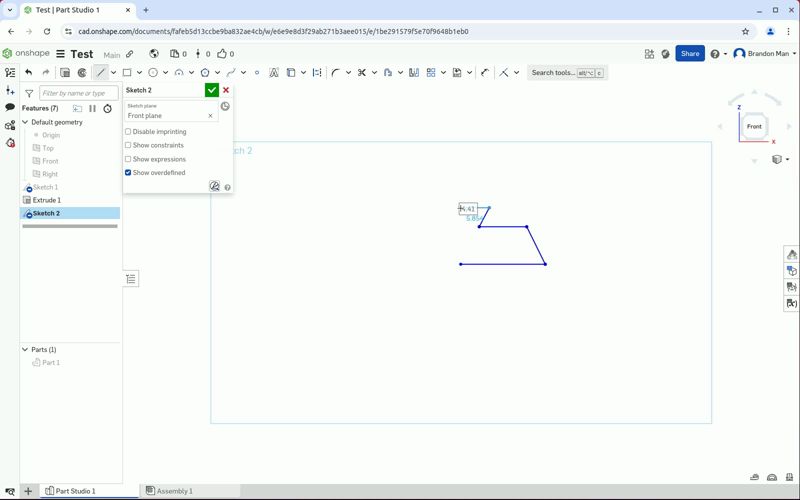
mouse_move(490, 207)
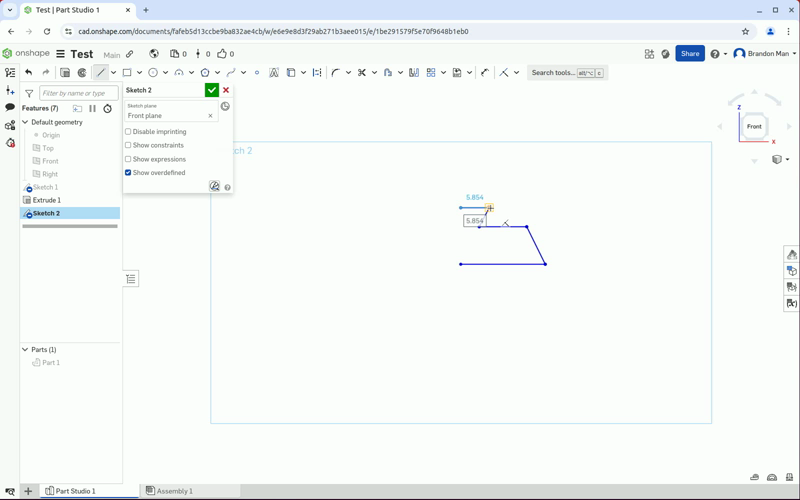
key_down(shift)
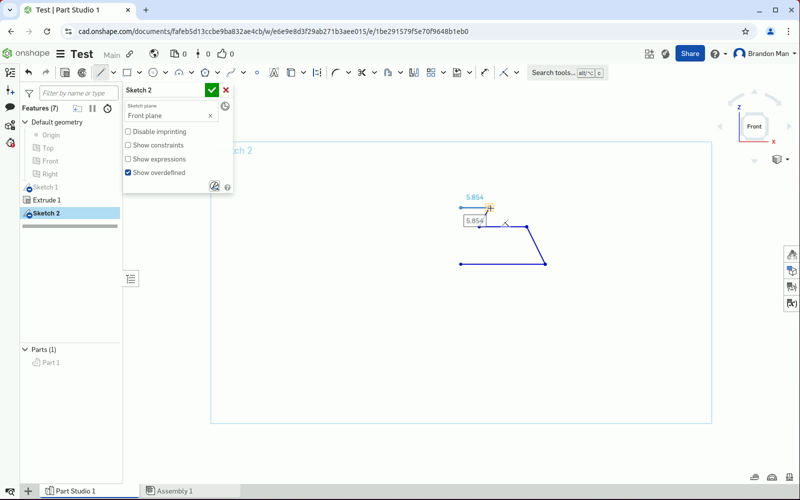
mouse_move(460, 264)
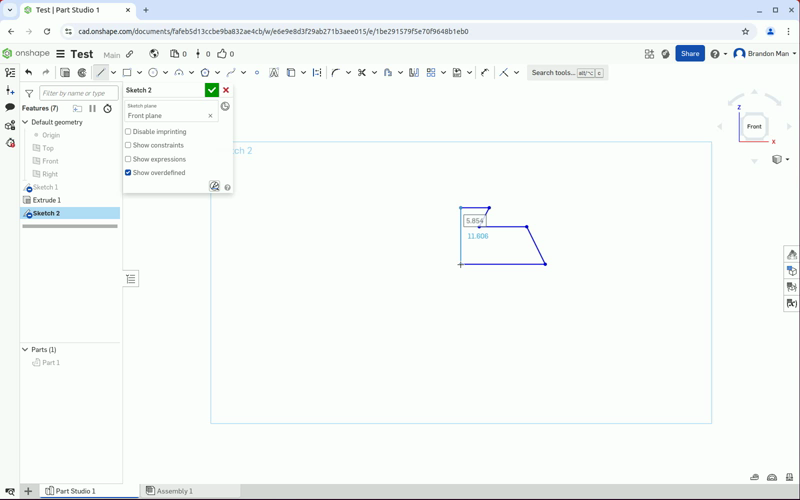
key_up(shift)
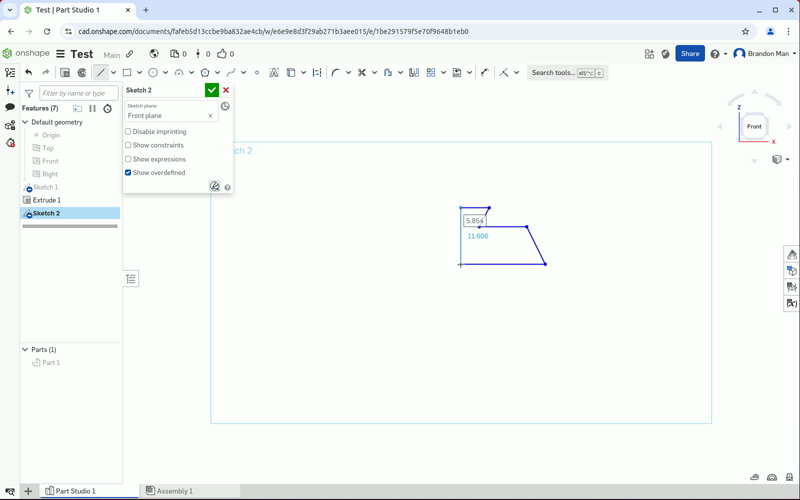
click(460, 264)
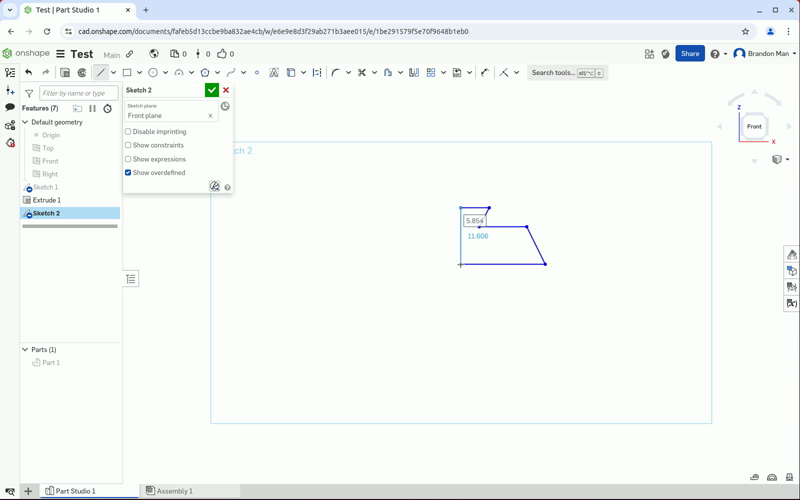
key(esc)
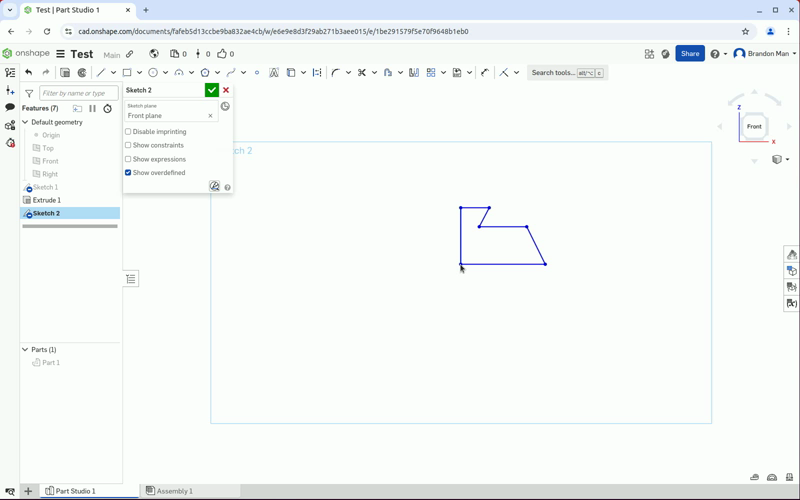
mouse_move(472, 252)
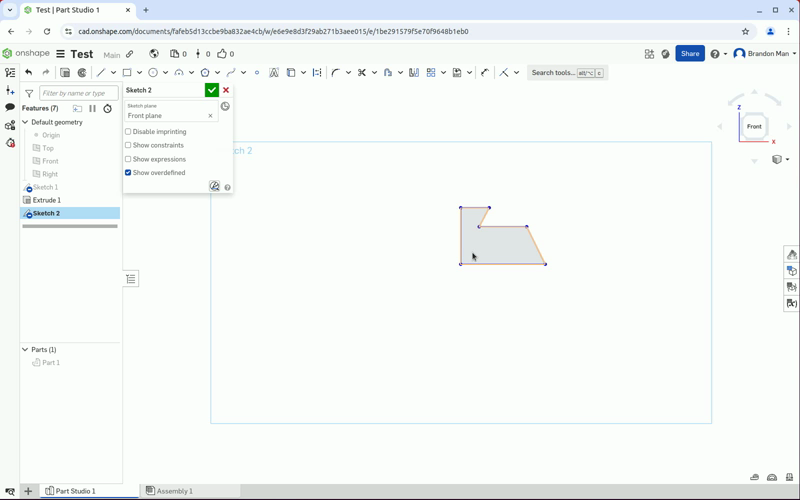
click(472, 252)
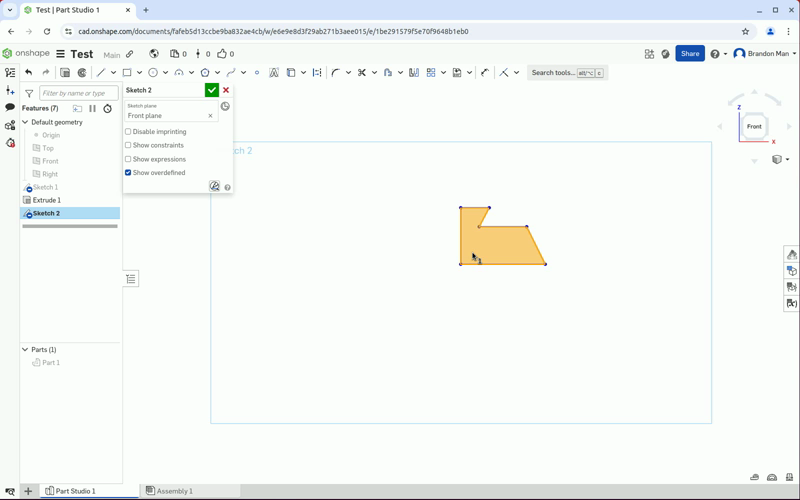
mouse_move(73, 352)
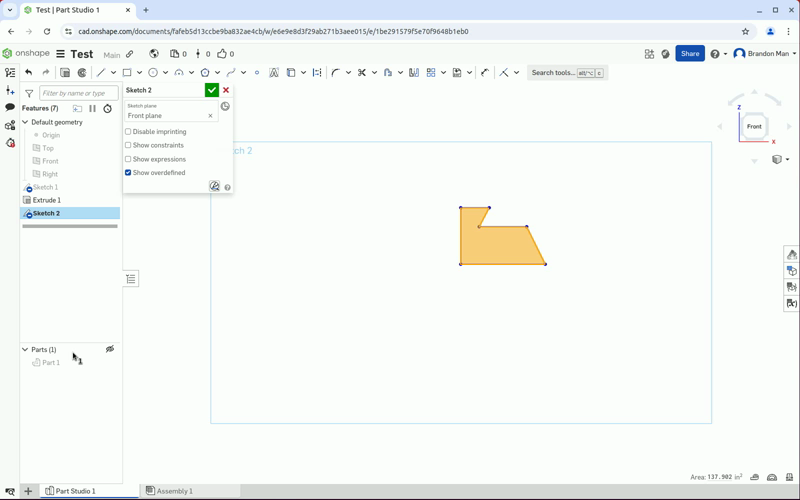
key(shift+y)
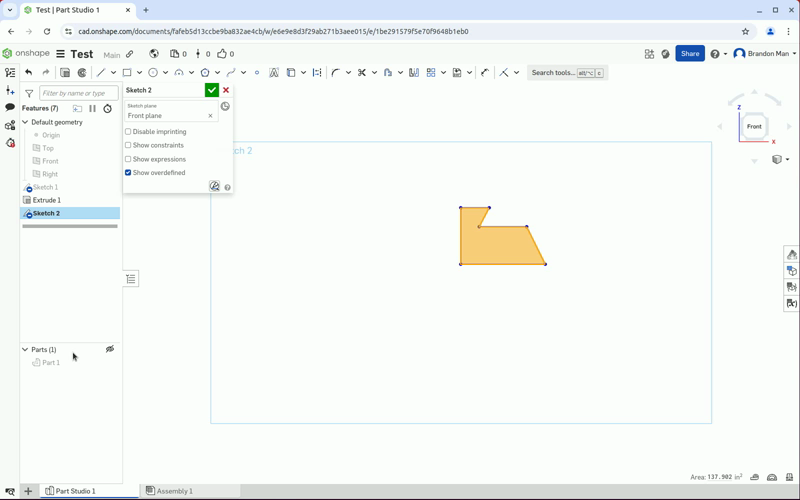
key(shift+e)
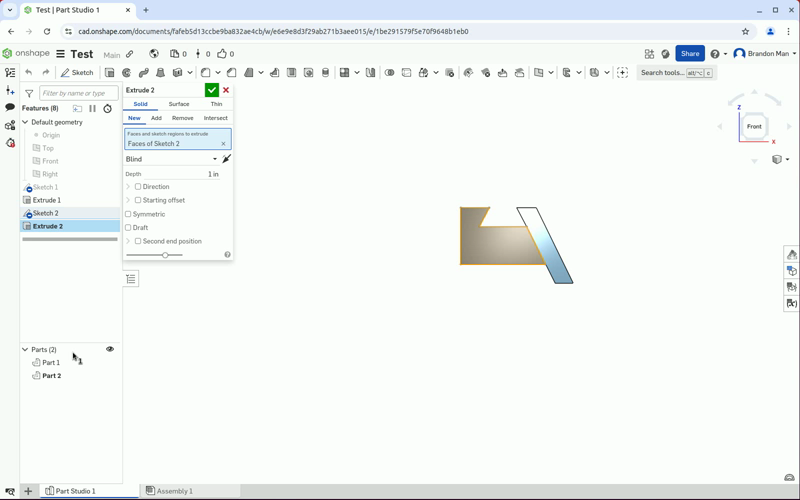
mouse_move(143, 106)
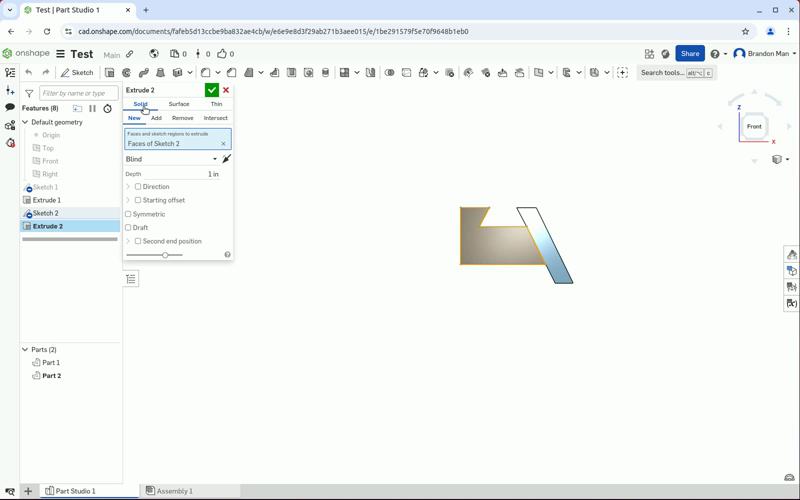
click(143, 106)
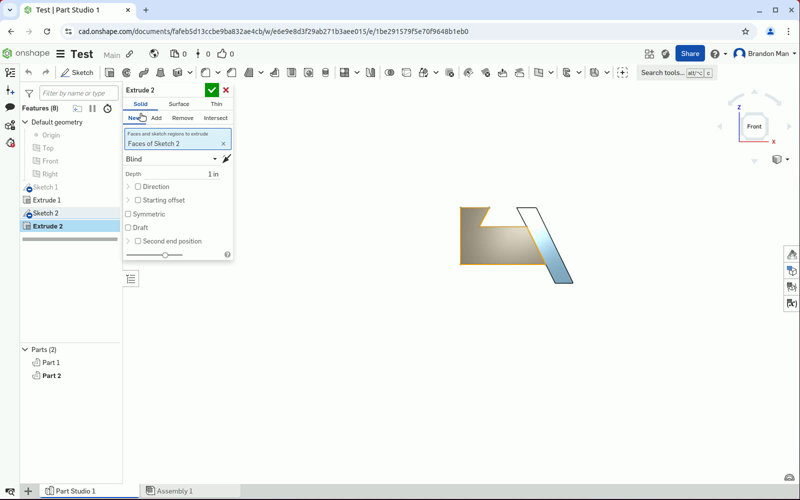
mouse_move(137, 120)
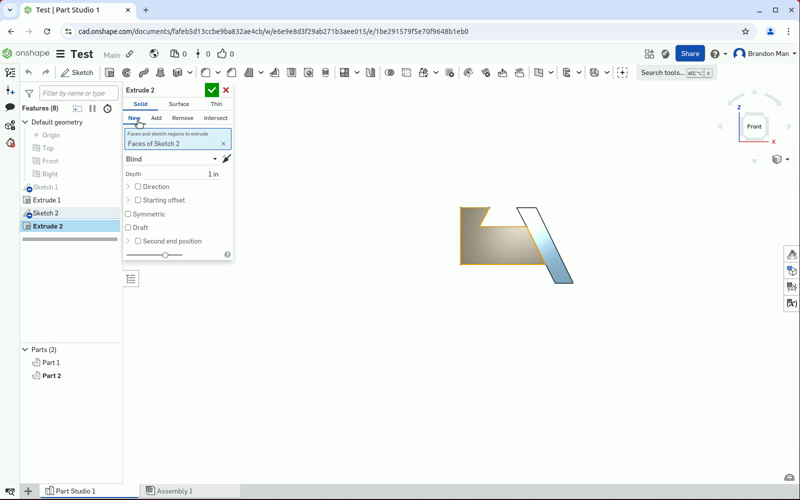
click(137, 120)
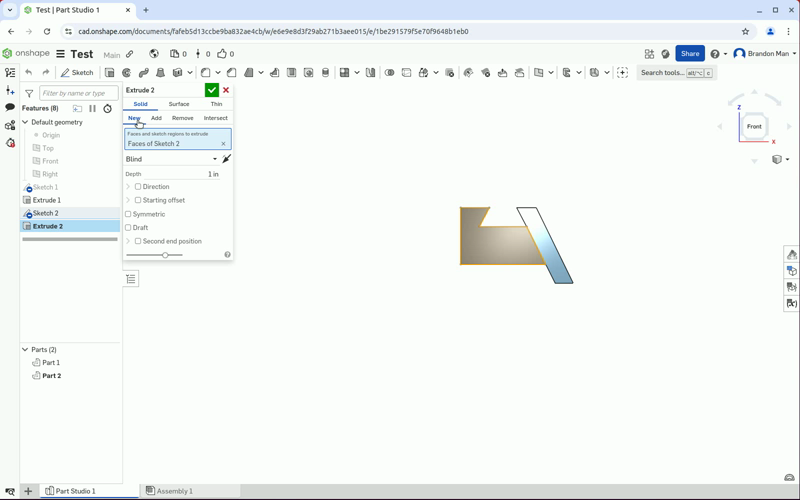
key(tab, 4)
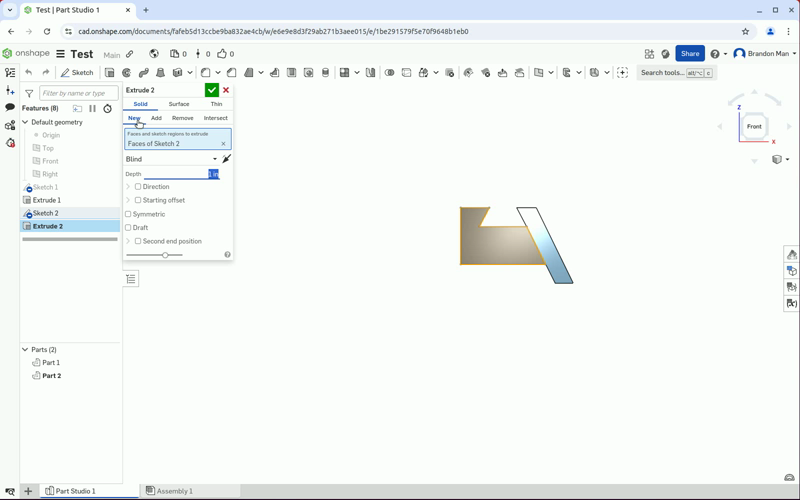
text(7.703)
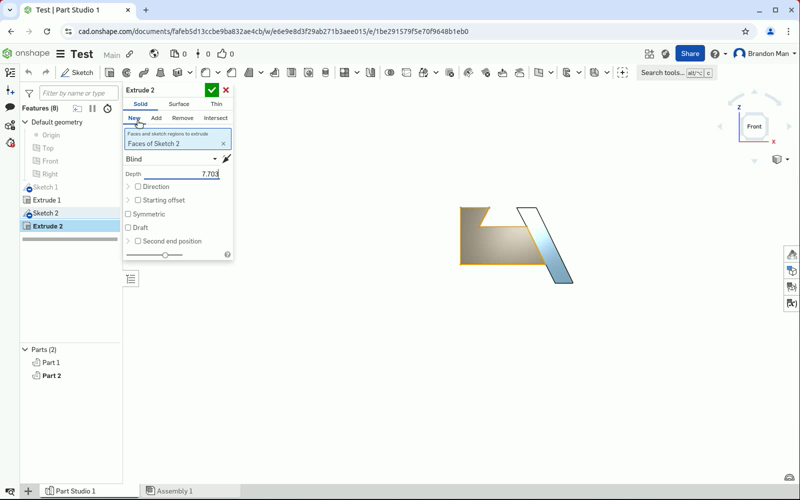
key(enter)
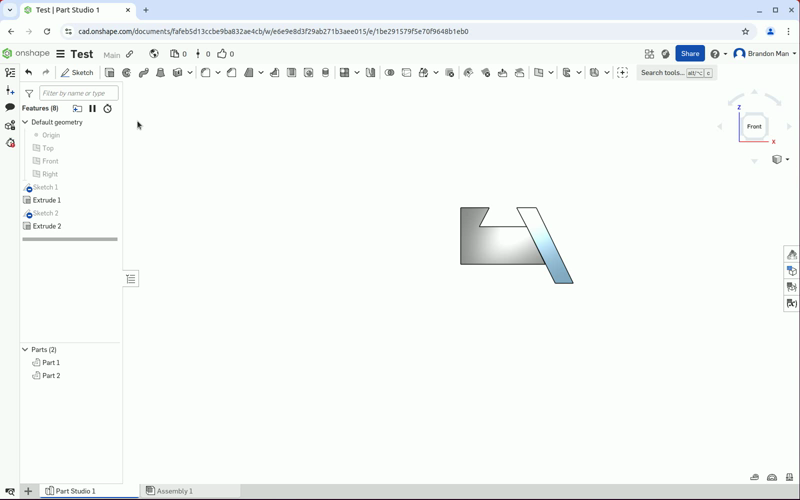
key(shift+h)
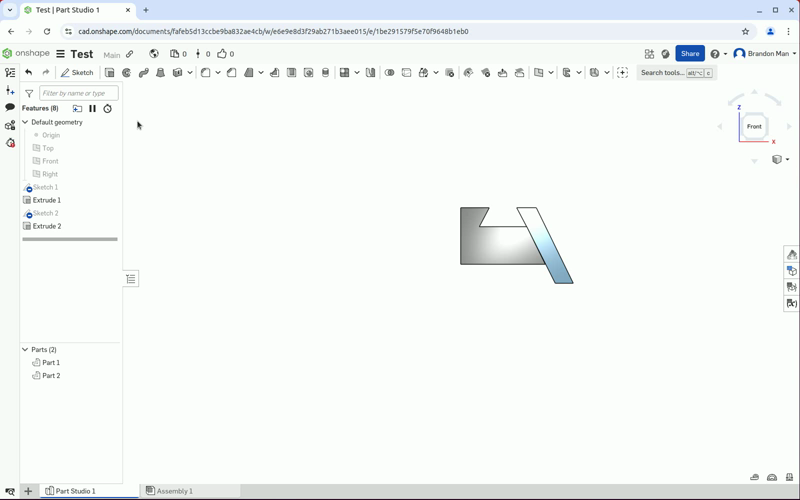
key(shift+h)
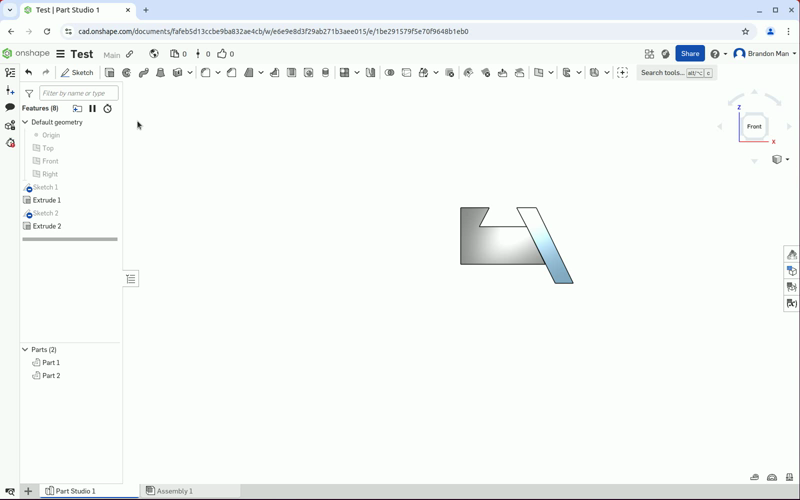
mouse_move(73, 189)
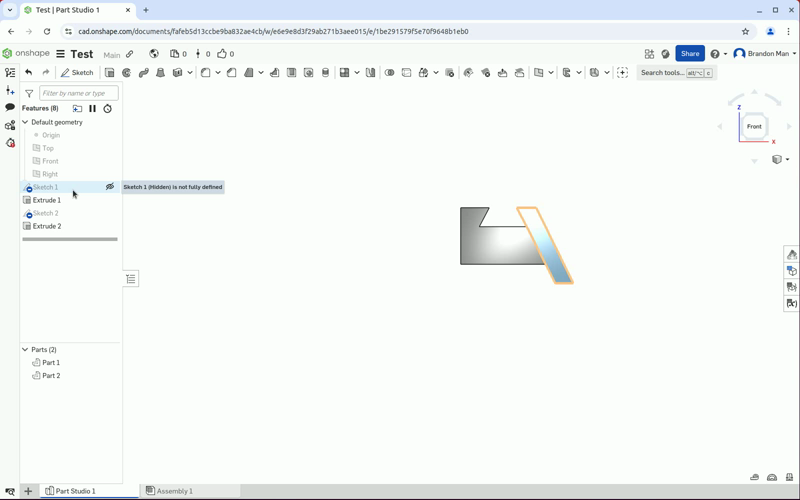
click(73, 189)
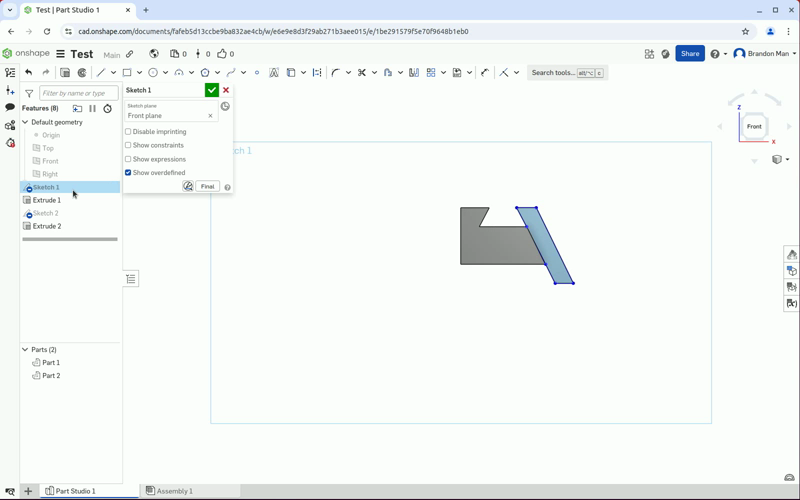
mouse_move(229, 92)
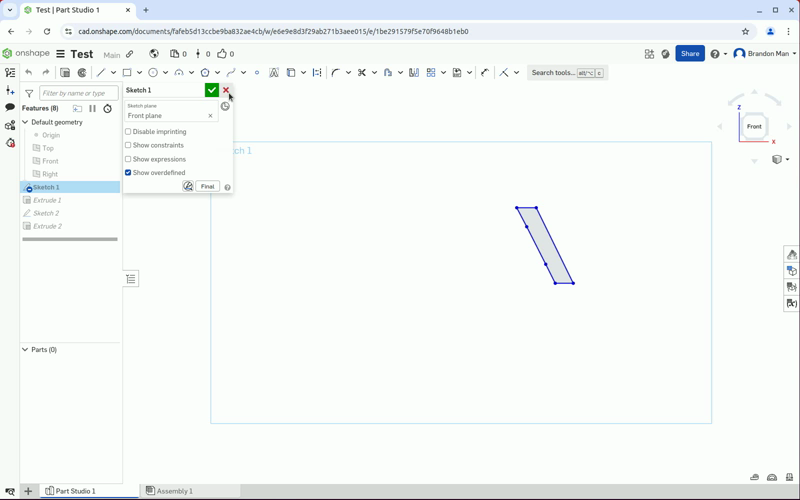
click(229, 92)
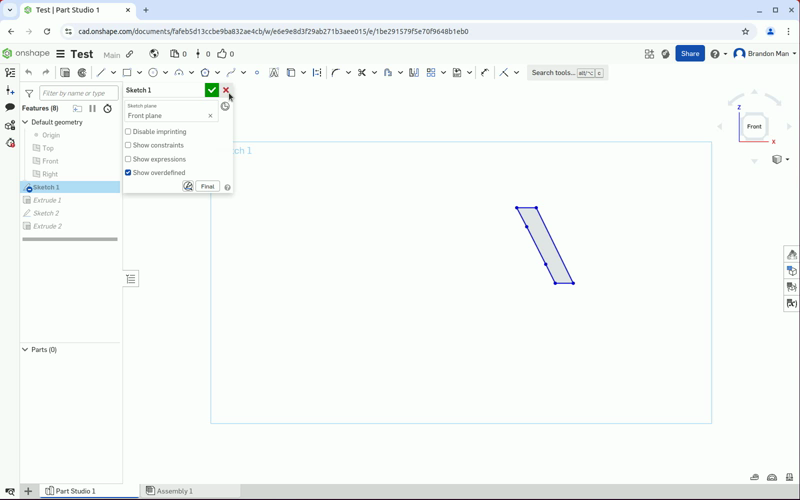
key(shift+s)
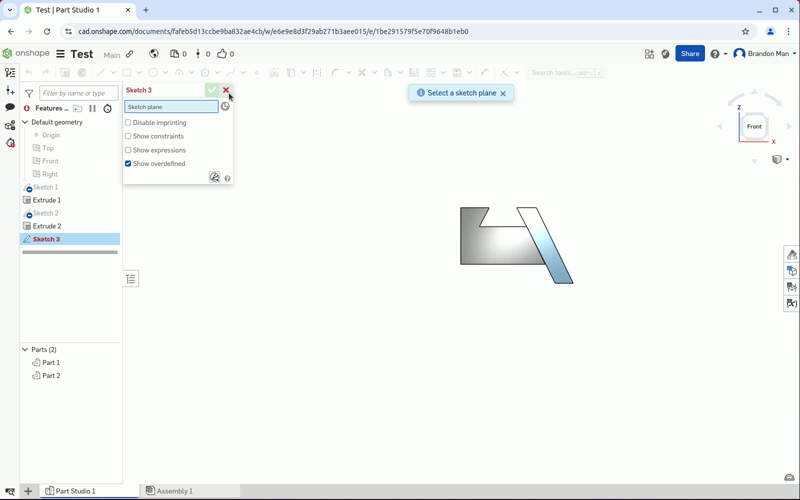
mouse_move(73, 163)
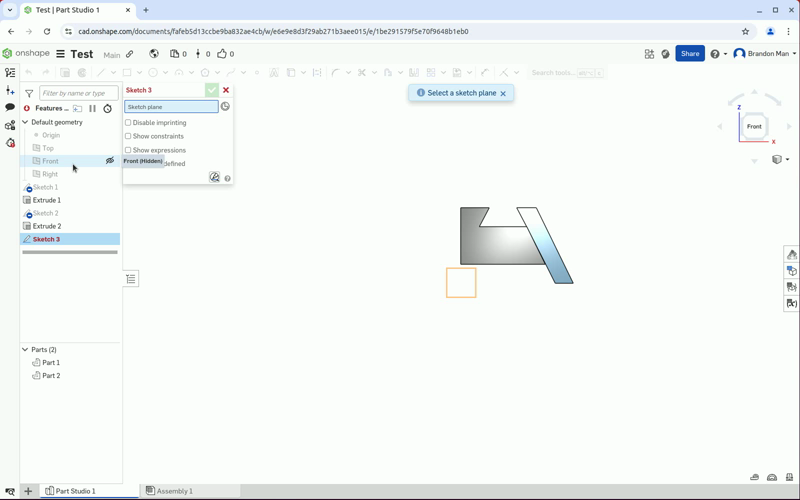
click(73, 163)
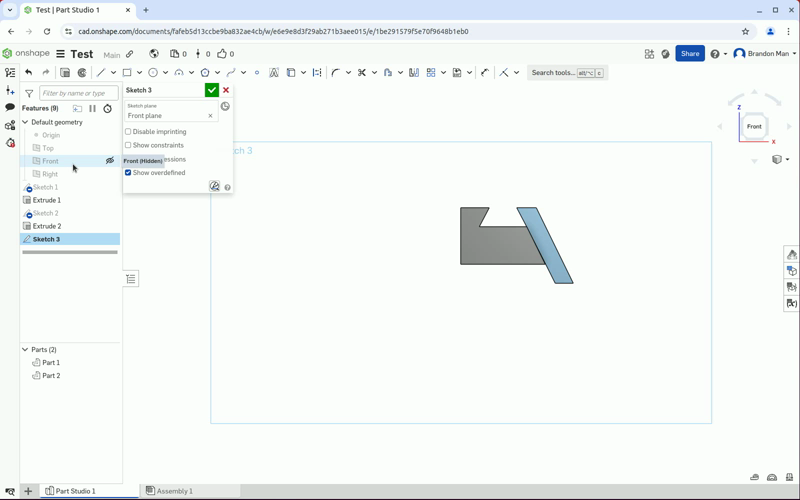
mouse_move(73, 352)
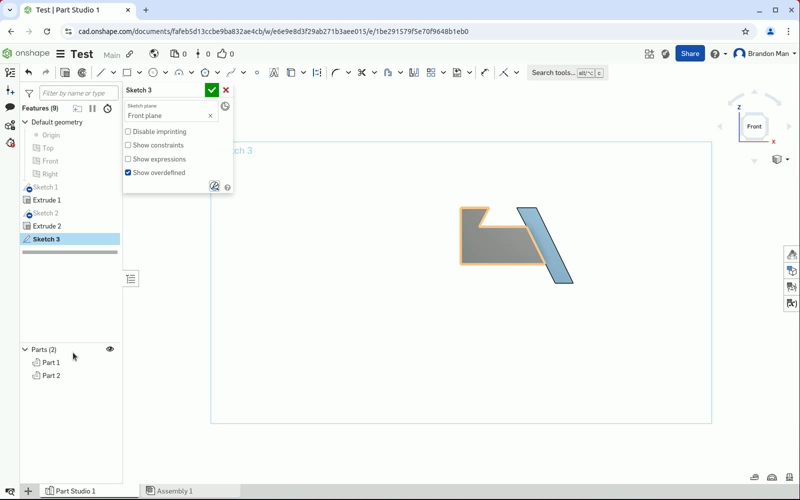
key(y)
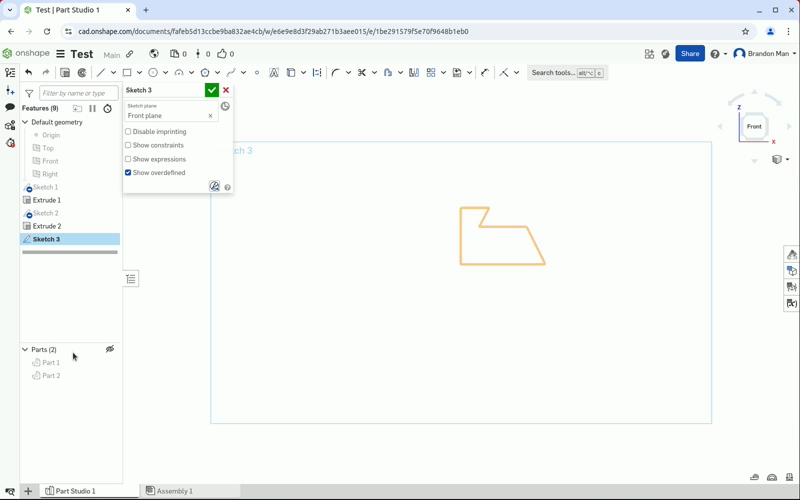
key(l)
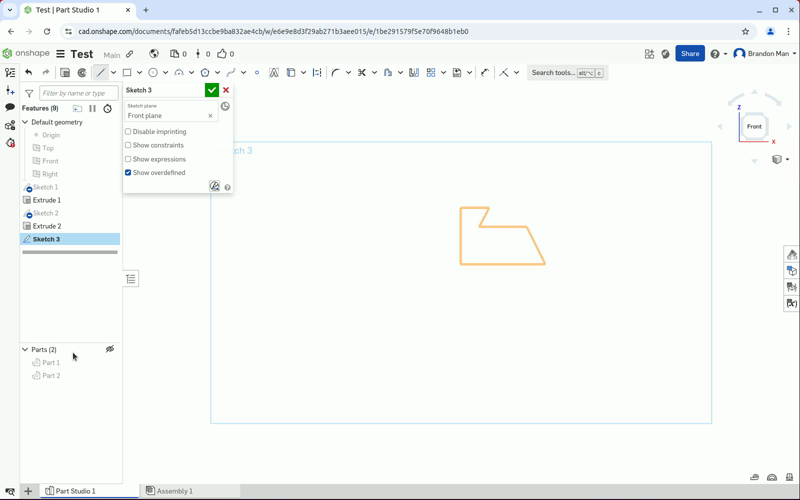
key_down(shift)
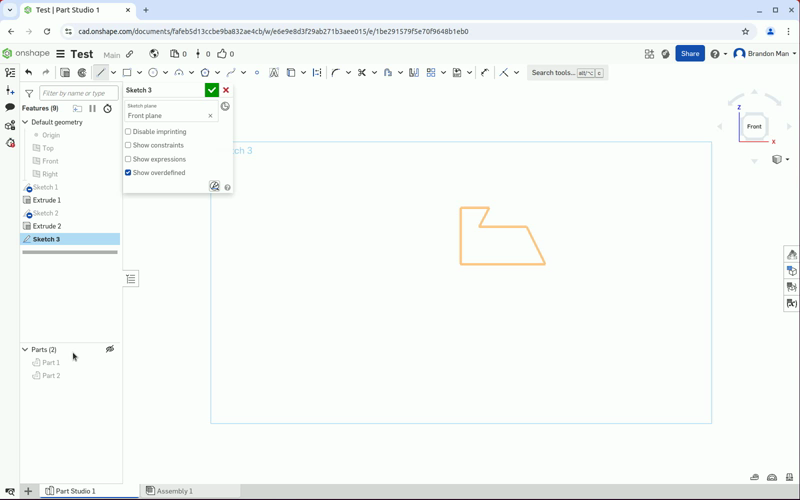
mouse_move(479, 226)
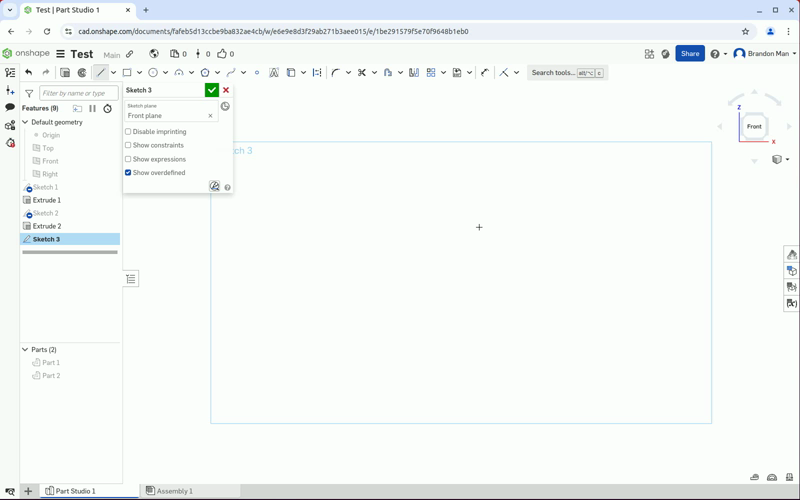
click(479, 226)
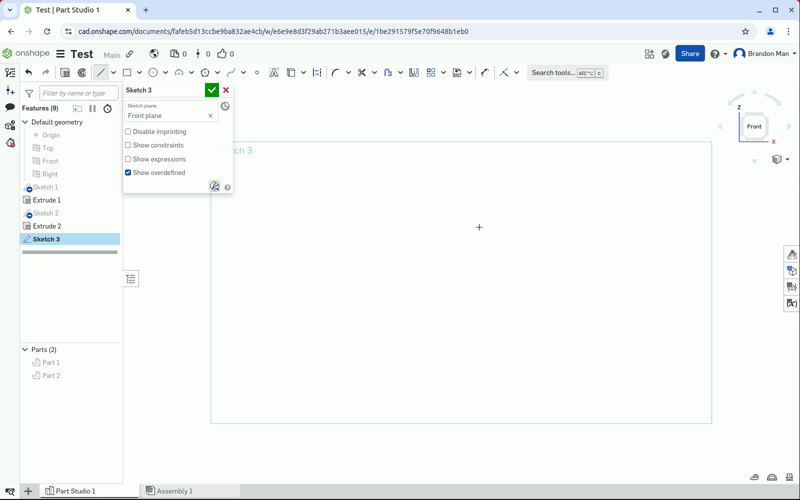
key_up(shift)
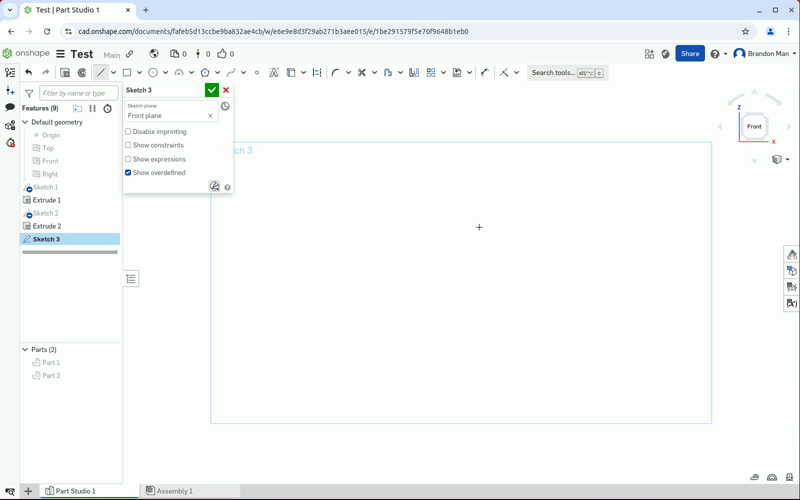
key_down(shift)
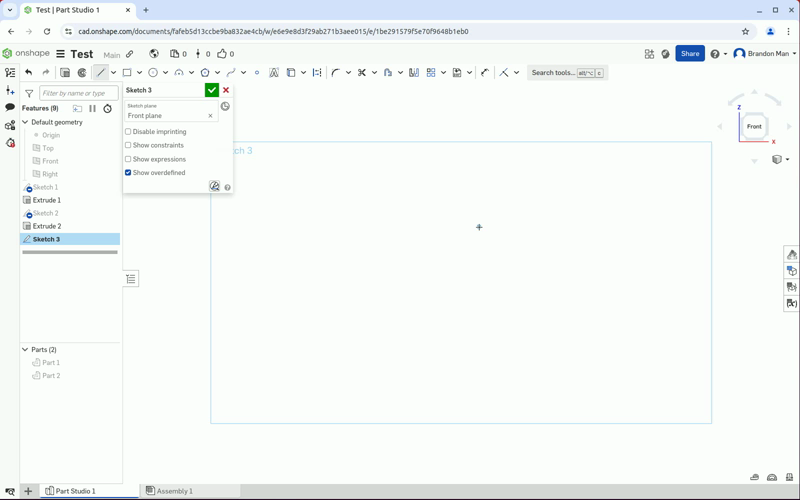
mouse_move(509, 226)
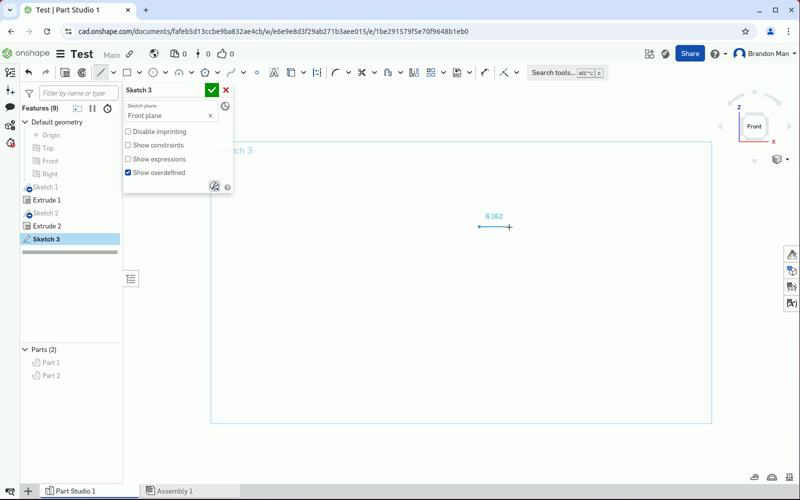
mouse_move(527, 226)
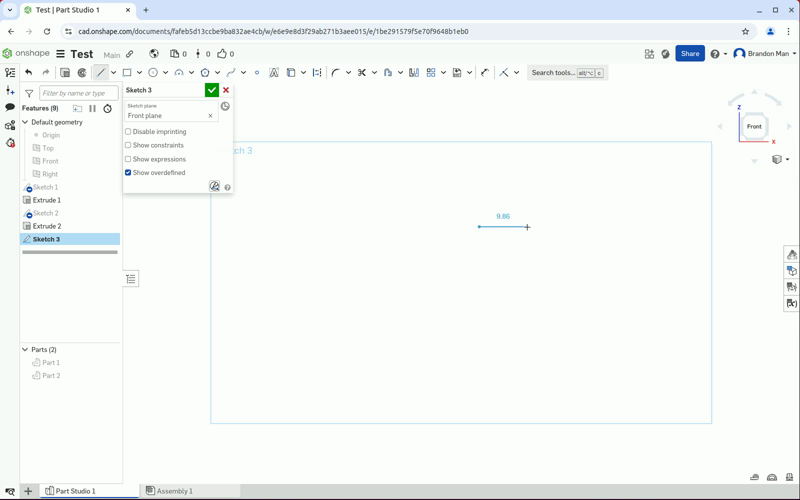
click(527, 226)
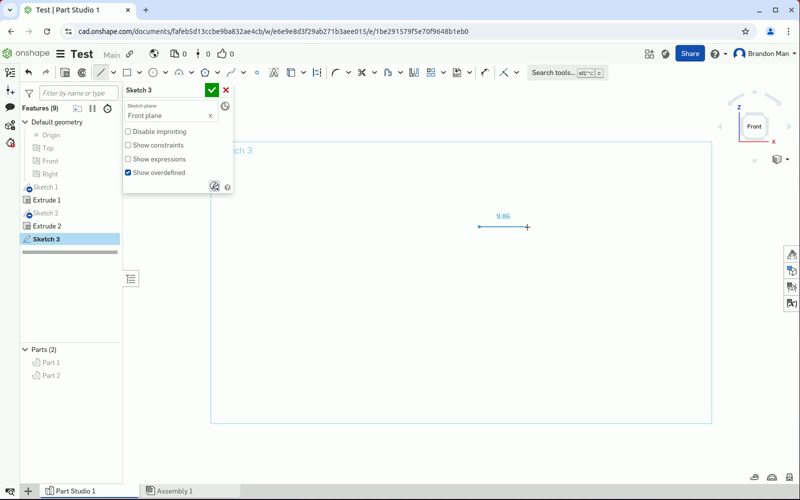
key_up(shift)
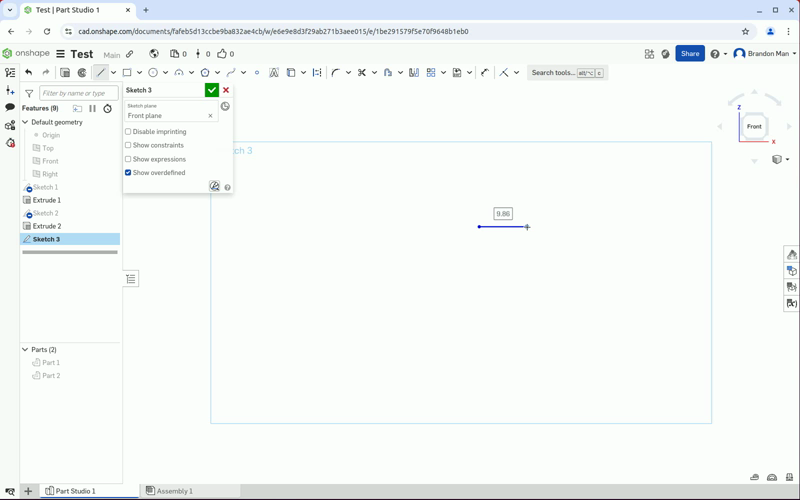
key_down(shift)
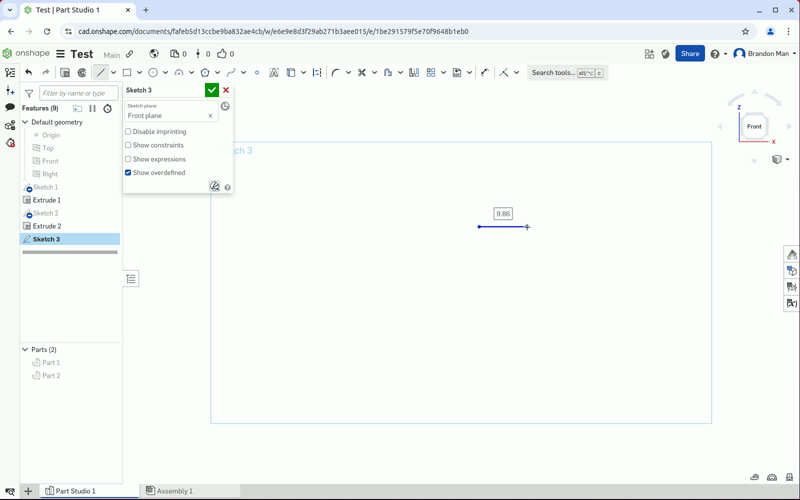
mouse_move(557, 226)
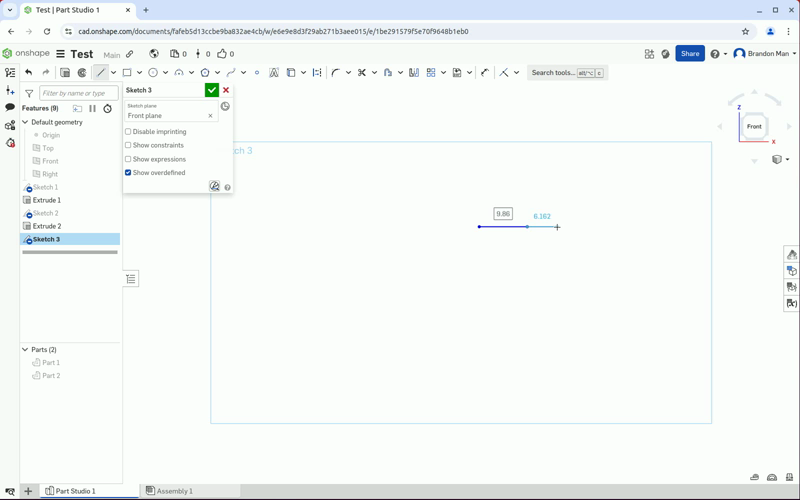
mouse_move(517, 207)
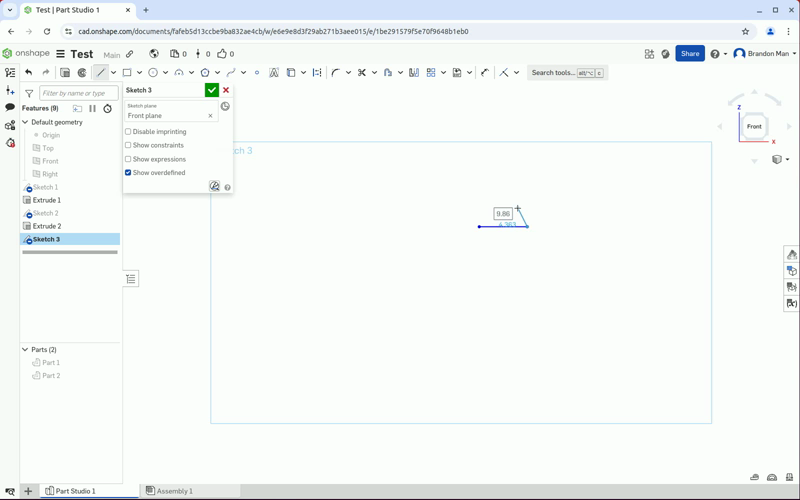
click(517, 207)
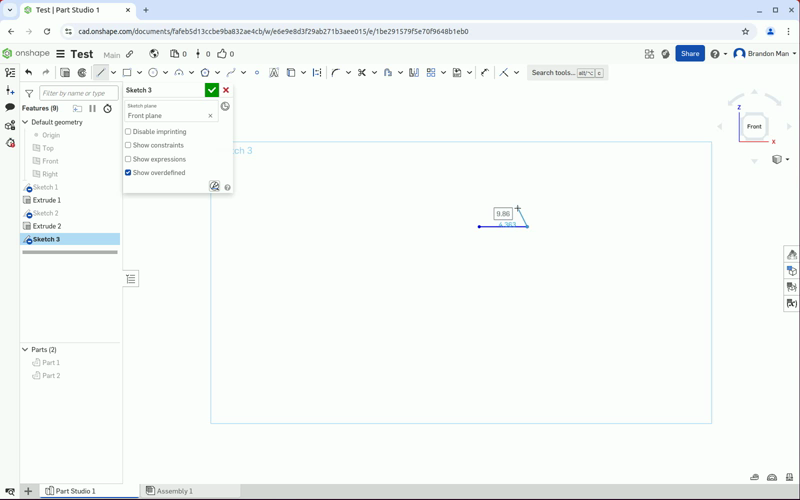
key_up(shift)
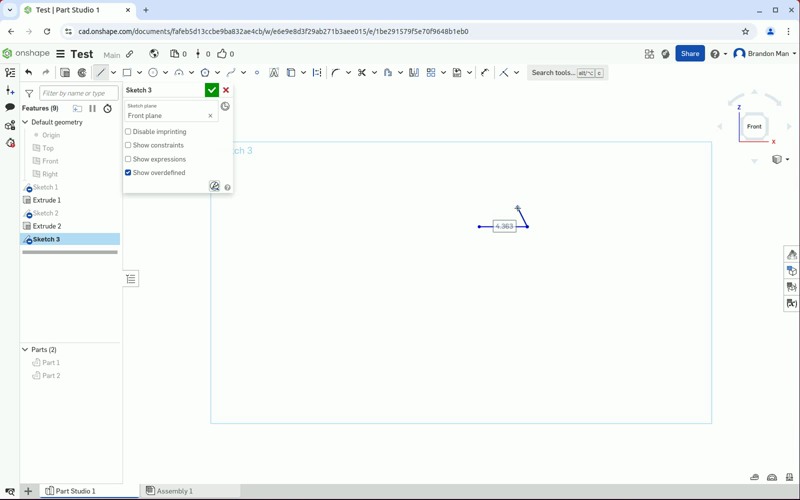
key_down(shift)
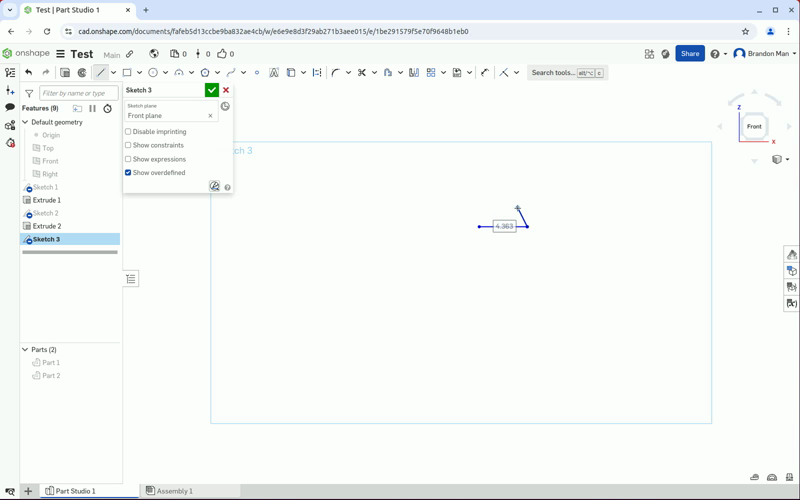
mouse_move(547, 207)
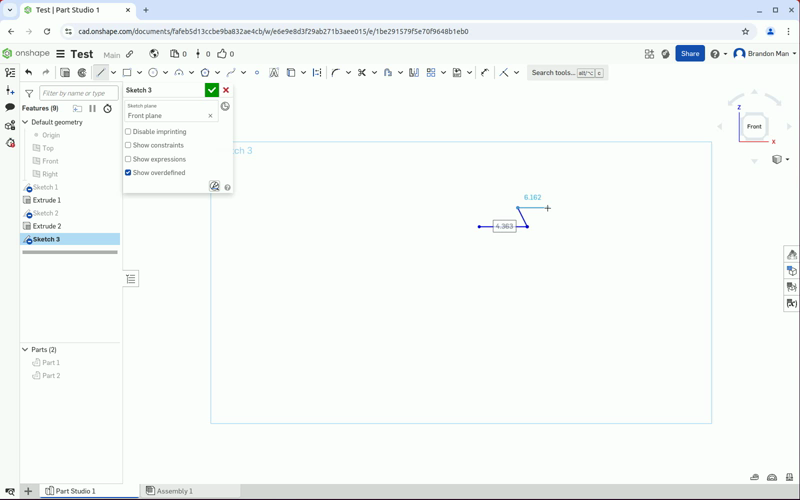
mouse_move(489, 207)
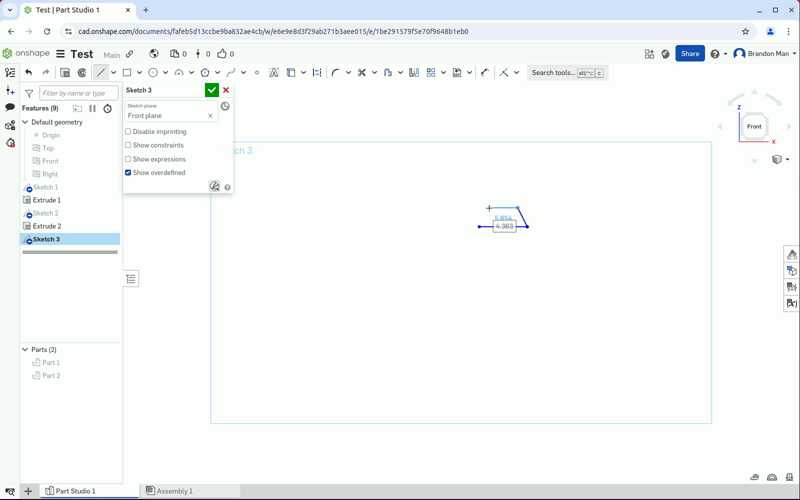
click(489, 207)
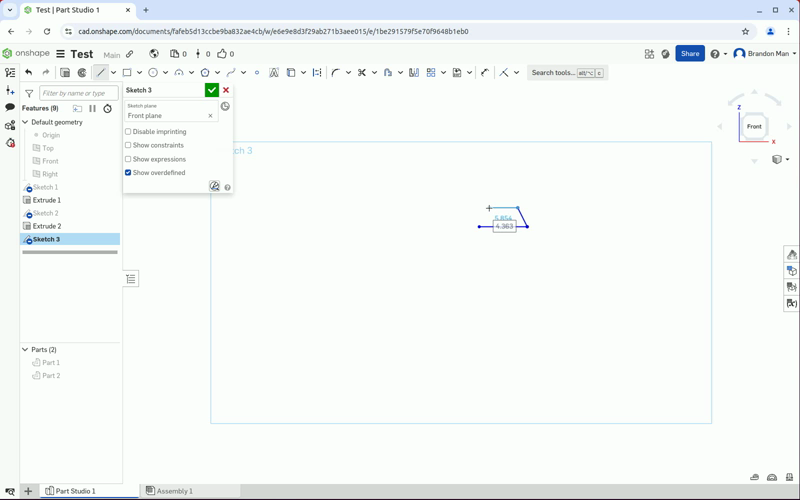
key_up(shift)
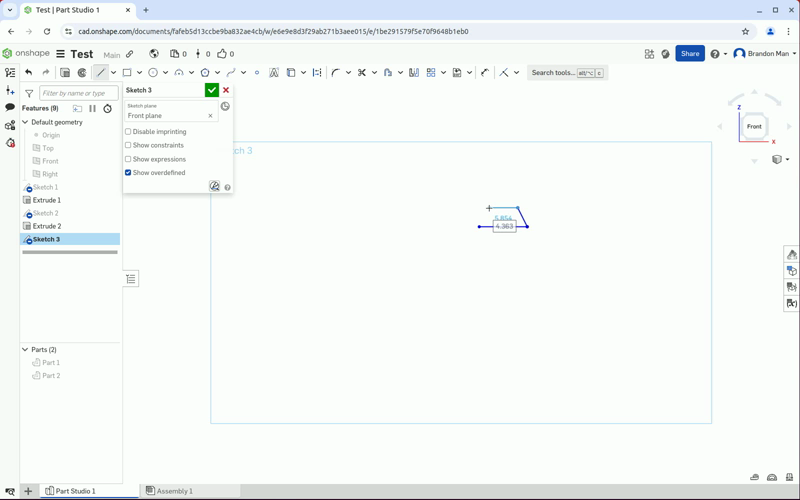
mouse_move(519, 207)
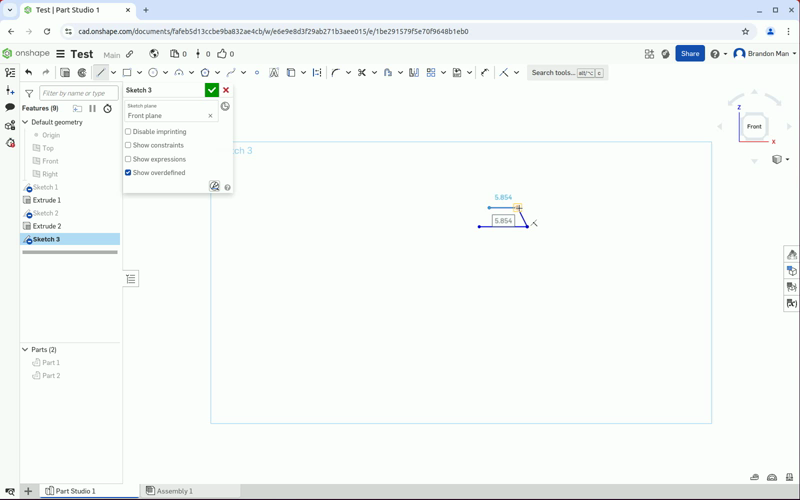
key_down(shift)
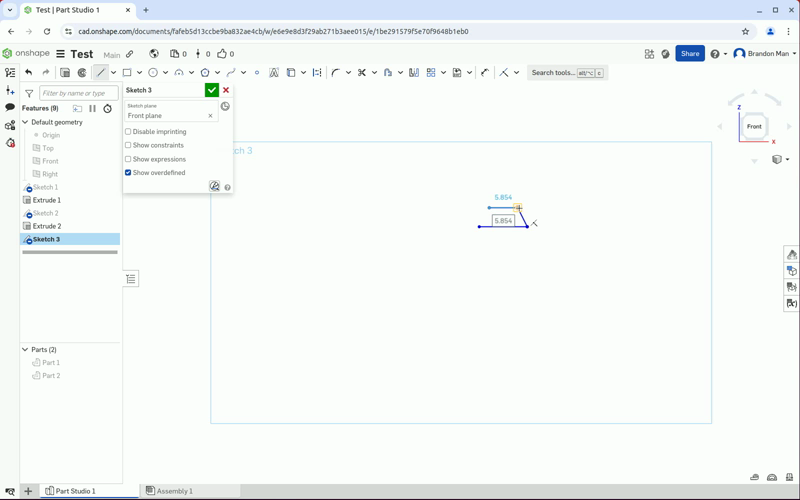
mouse_move(479, 226)
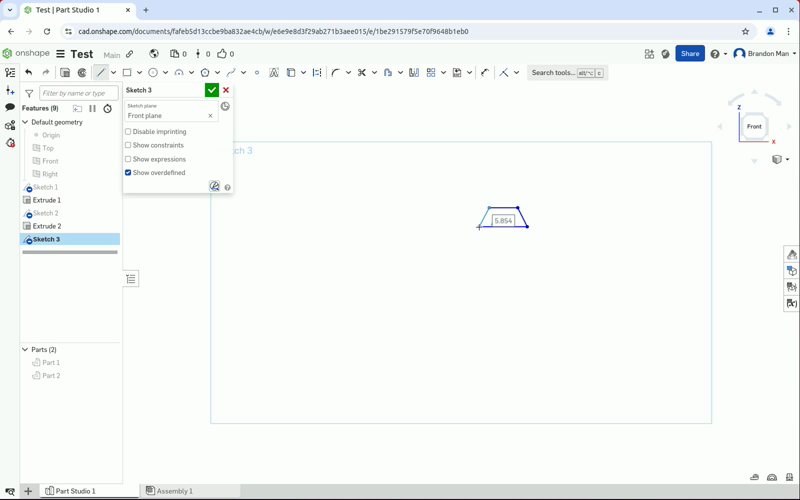
key_up(shift)
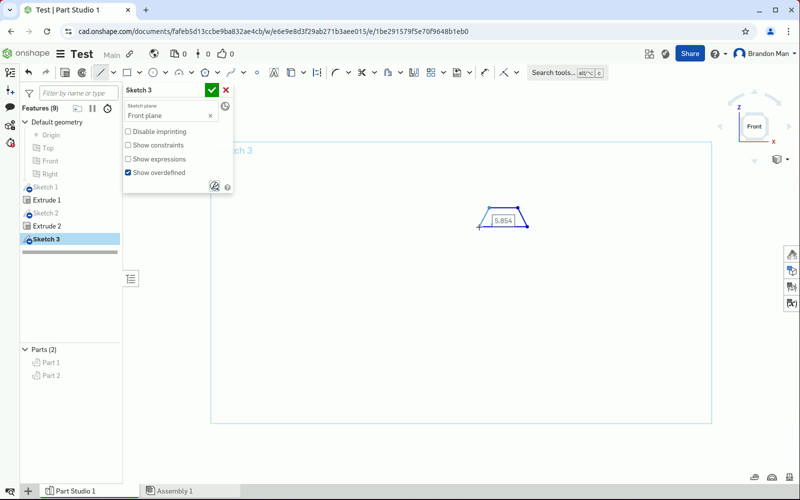
click(479, 226)
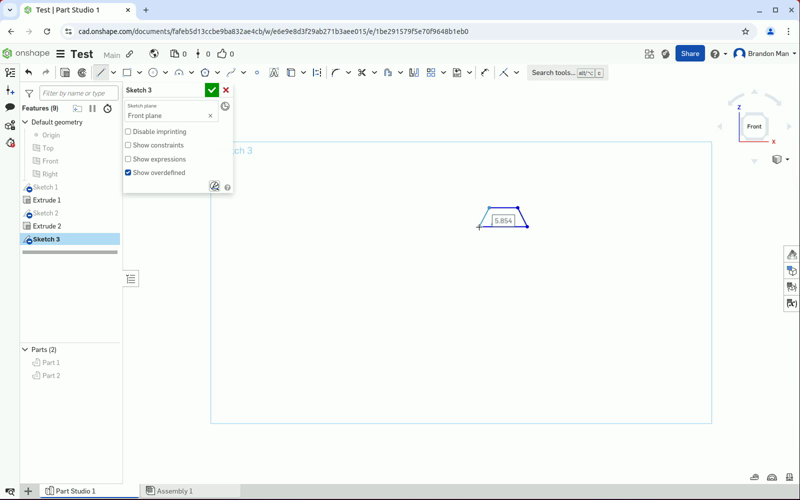
key(esc)
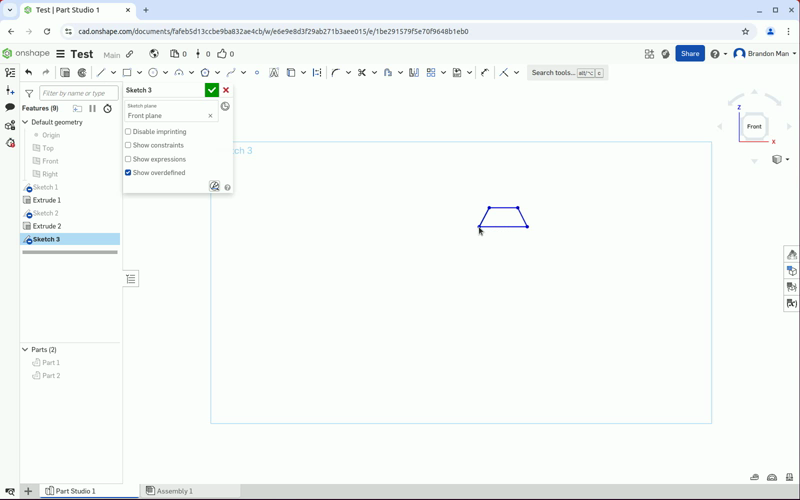
mouse_move(519, 224)
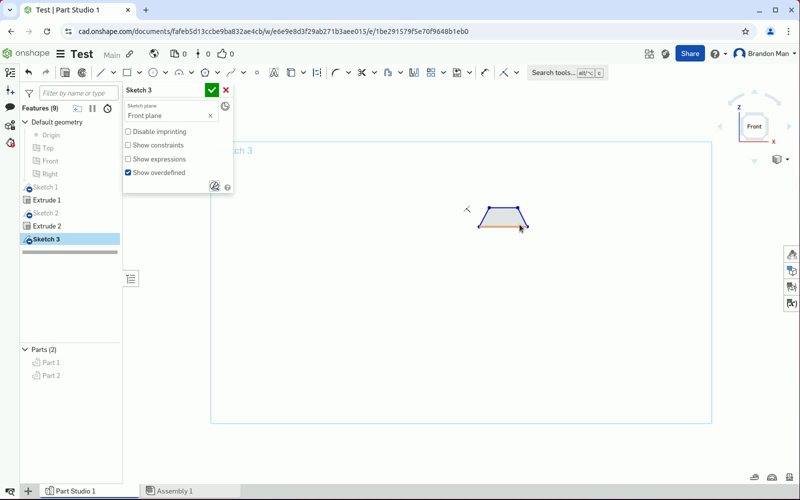
scroll(6)
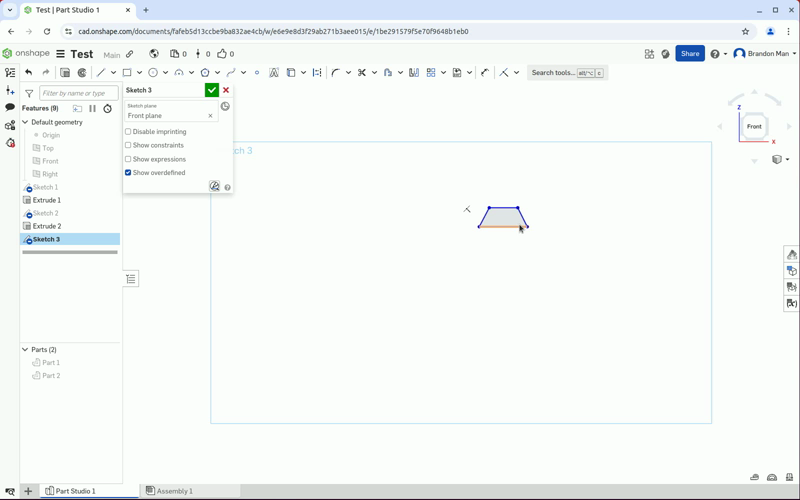
scroll(6)
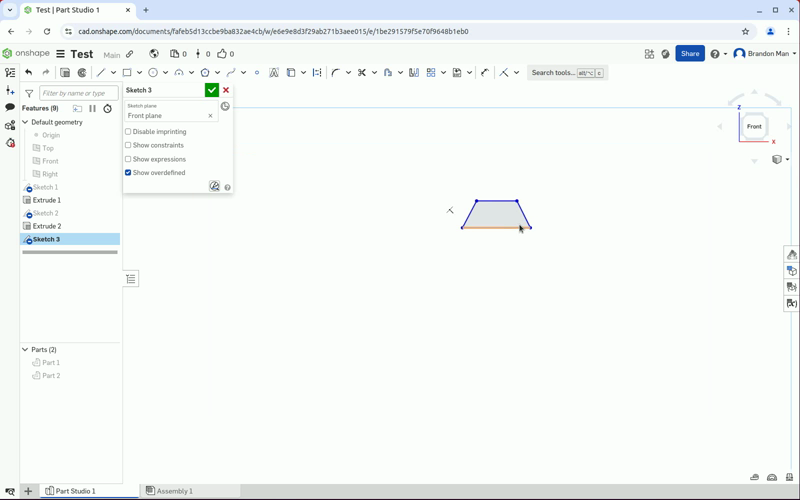
scroll(6)
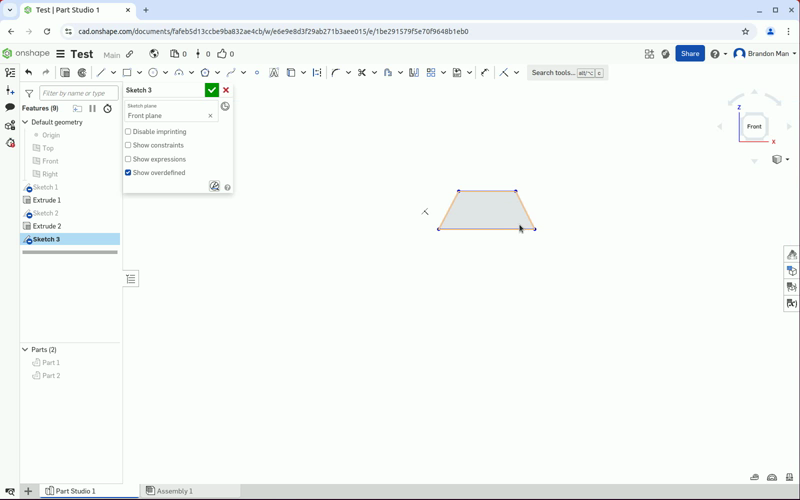
scroll(6)
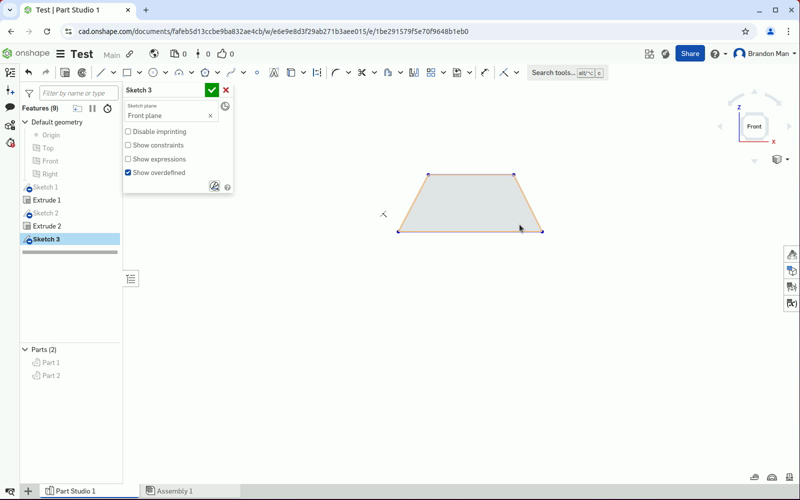
scroll(6)
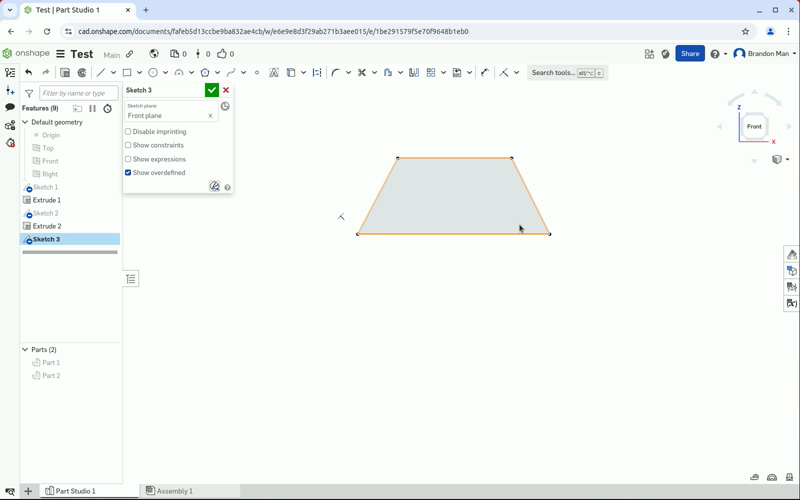
scroll(6)
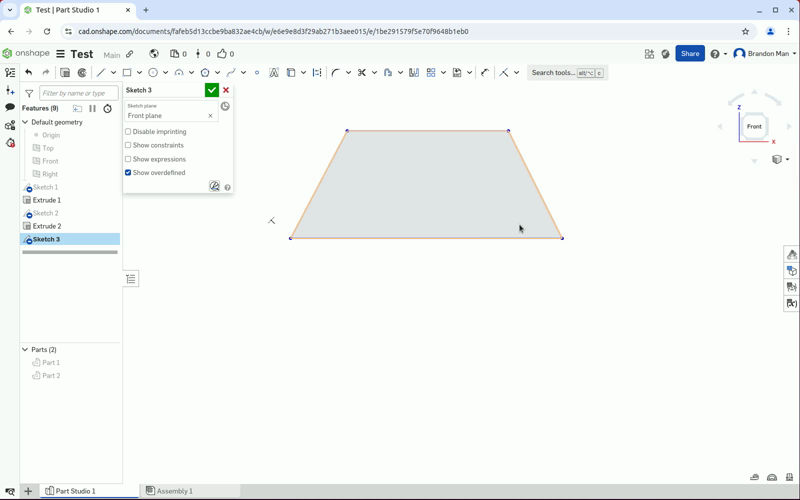
scroll(6)
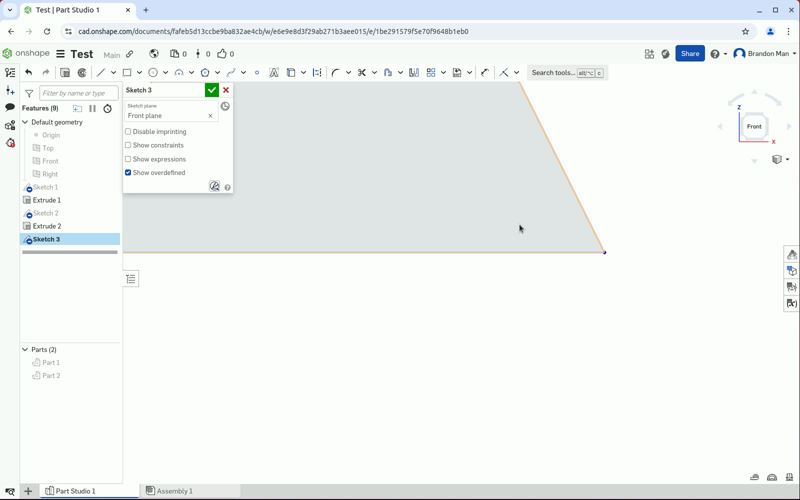
click(519, 224)
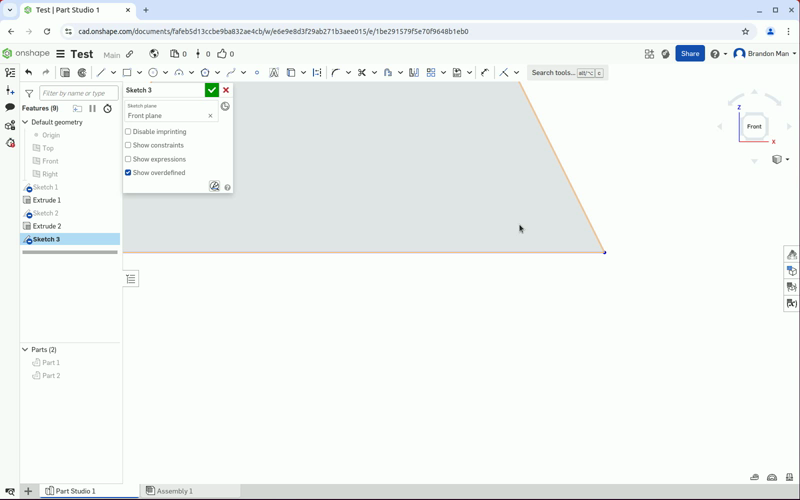
scroll(-6)
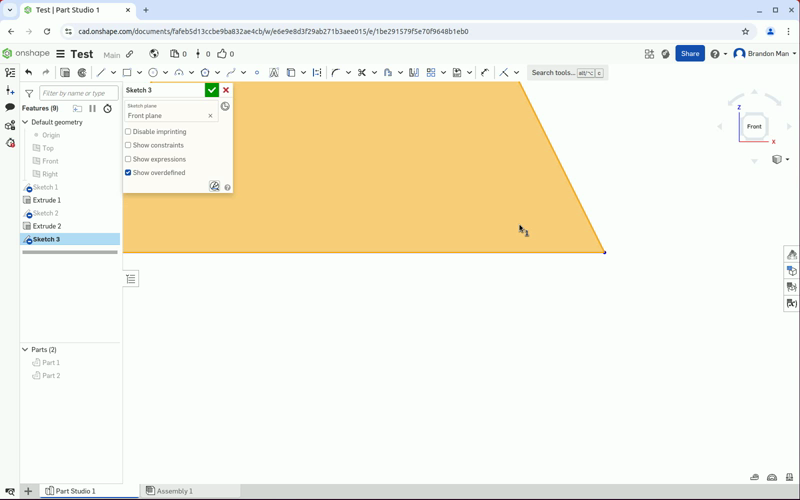
scroll(-6)
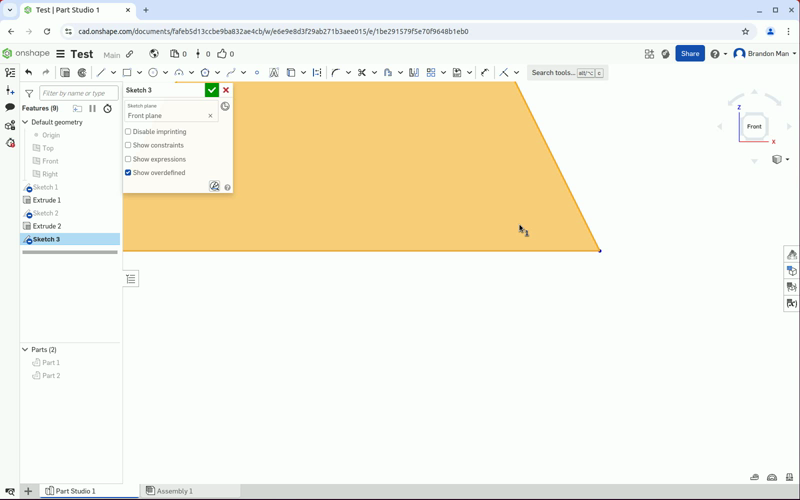
scroll(-6)
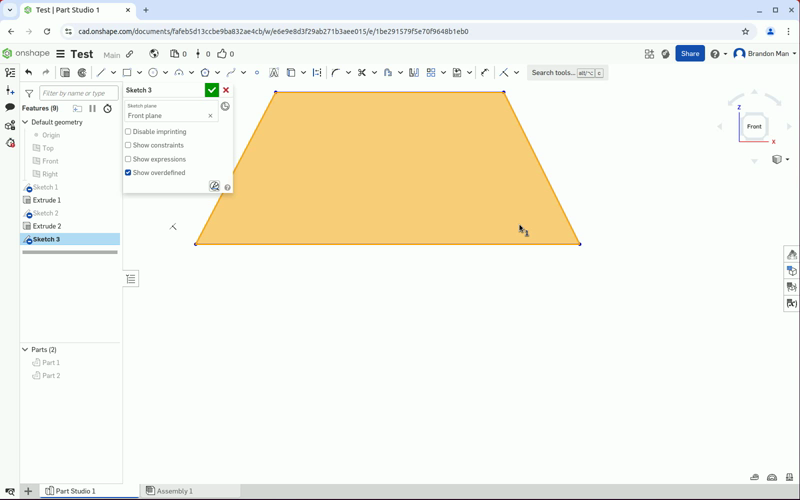
scroll(-6)
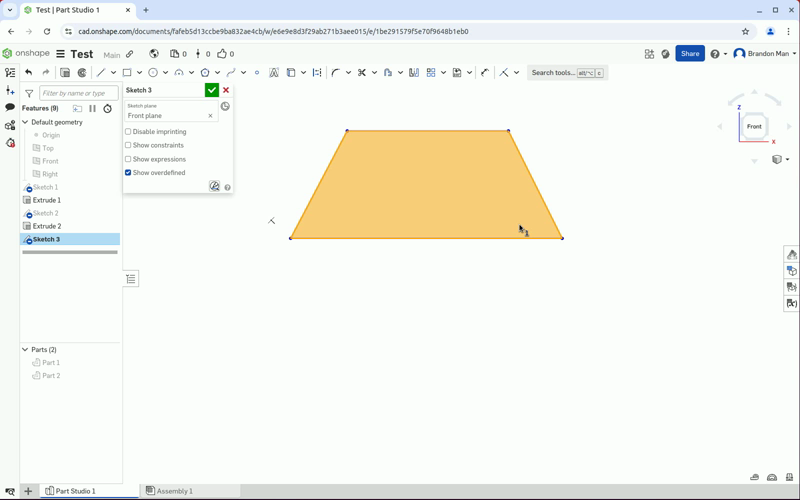
scroll(-6)
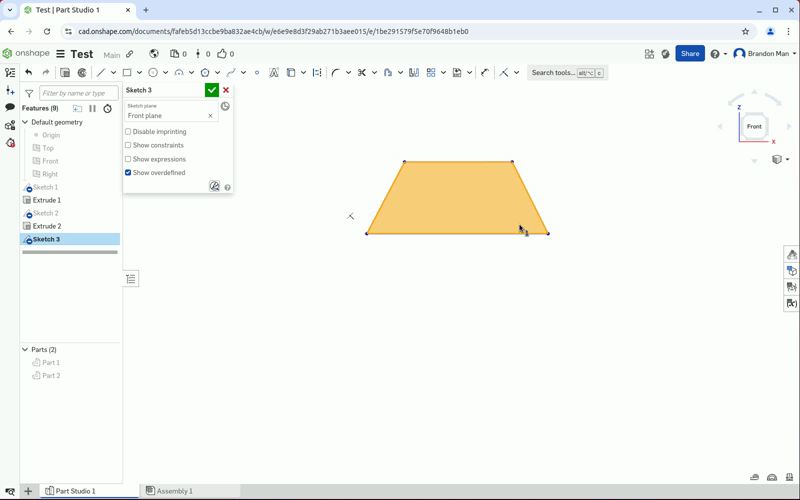
scroll(-6)
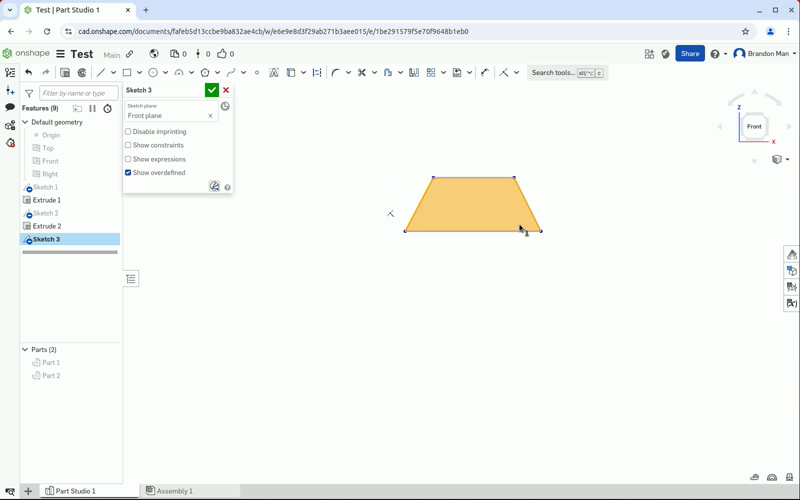
scroll(-6)
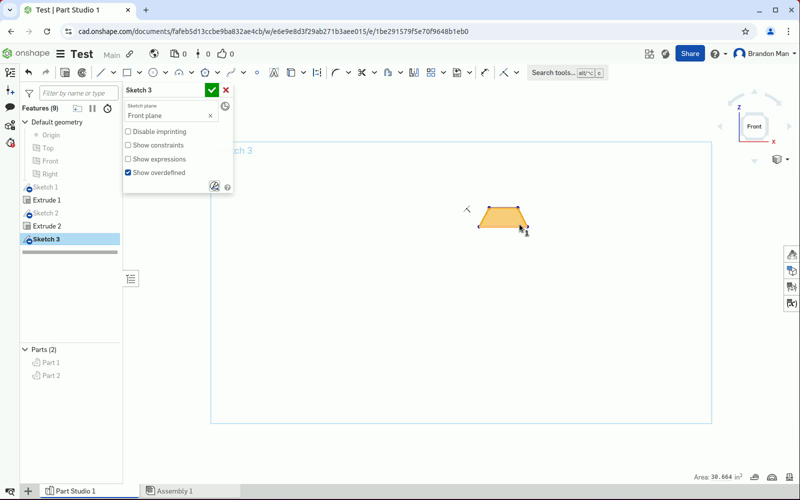
mouse_move(73, 352)
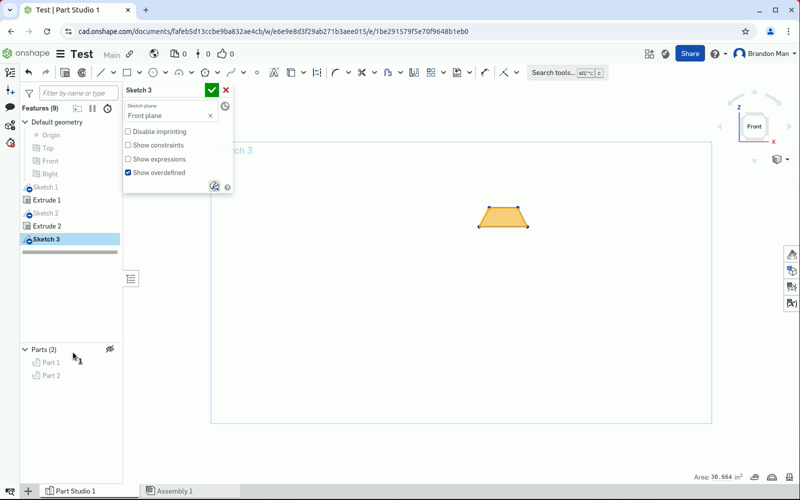
key(shift+y)
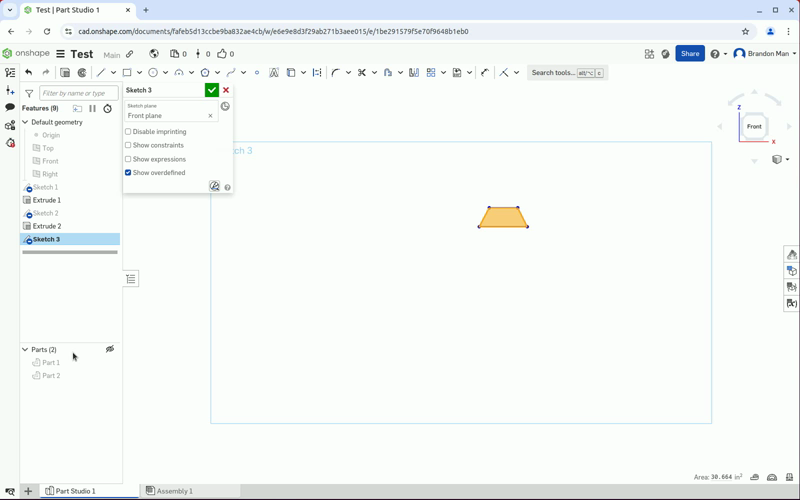
key(shift+e)
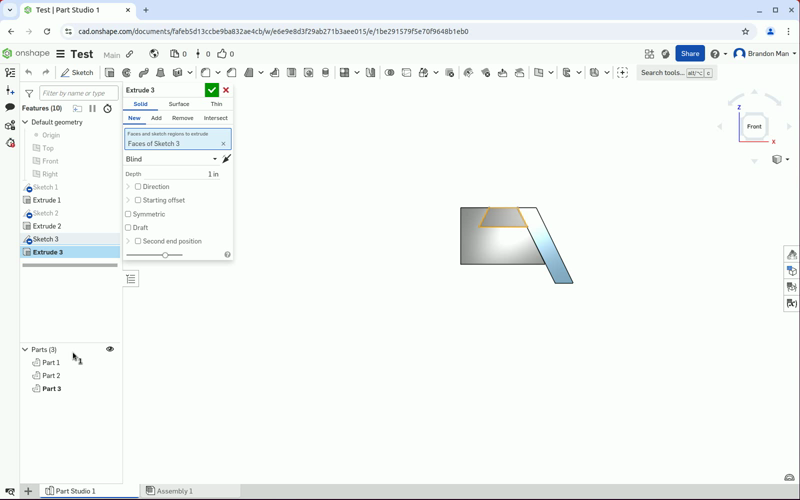
mouse_move(143, 106)
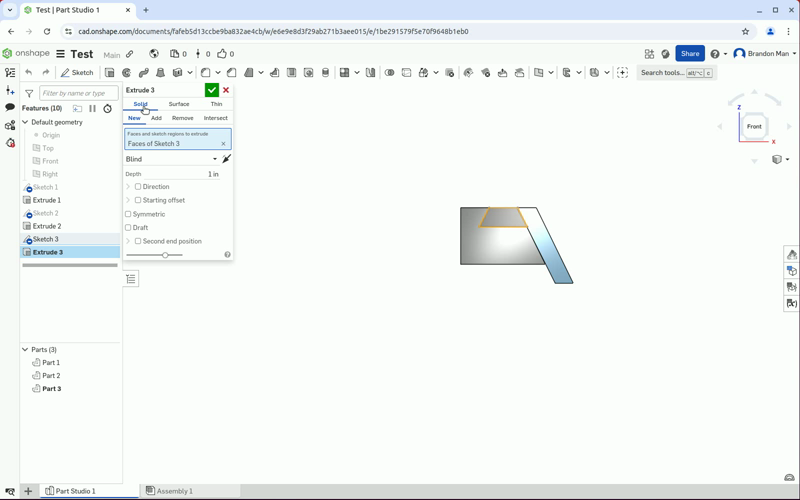
click(143, 106)
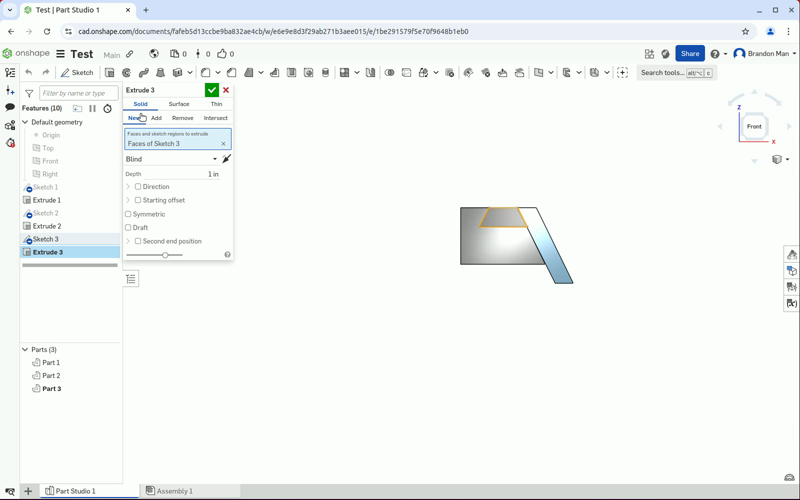
mouse_move(137, 120)
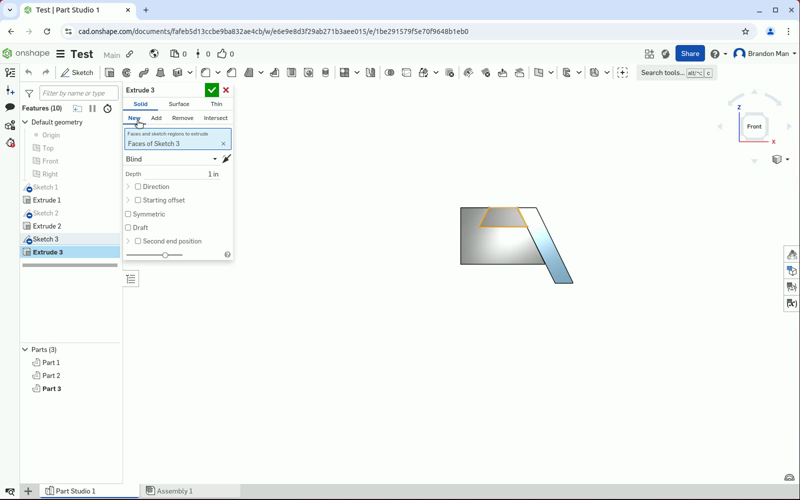
click(137, 120)
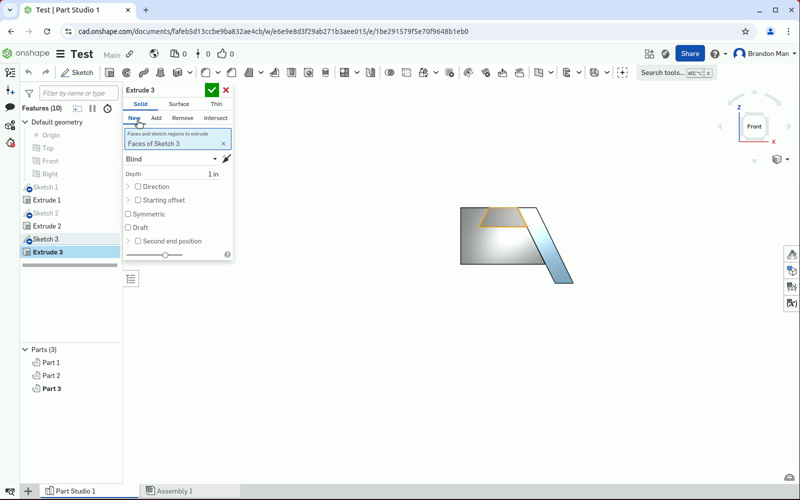
key(tab, 4)
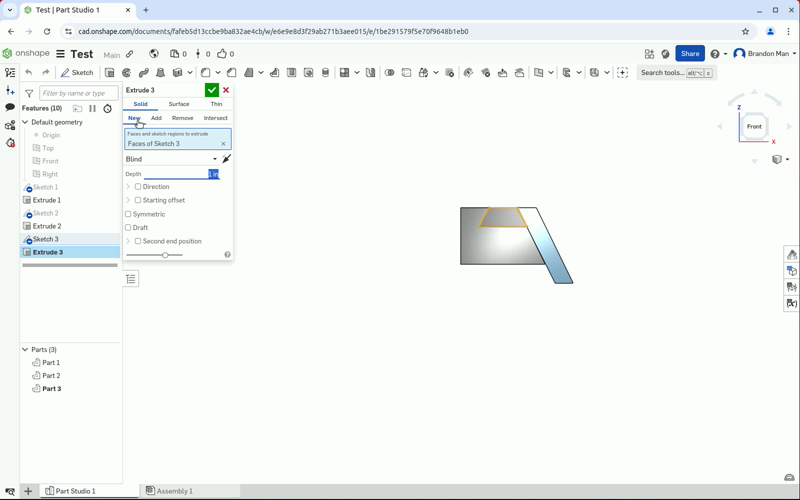
text(11.554)
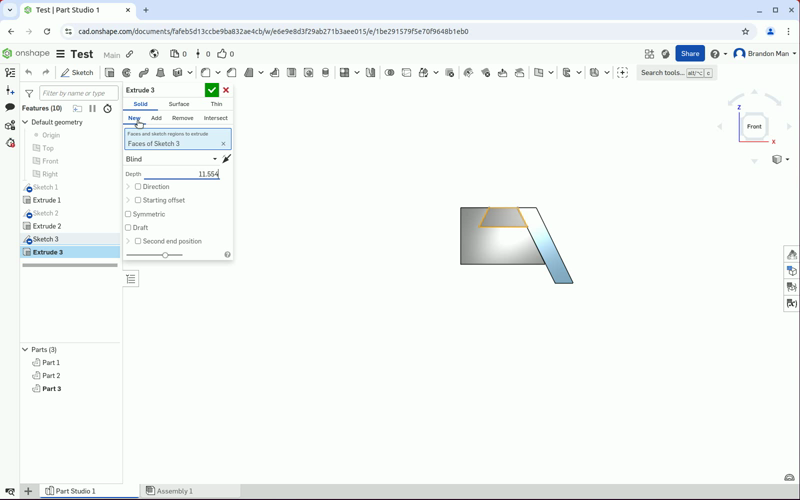
key(enter)
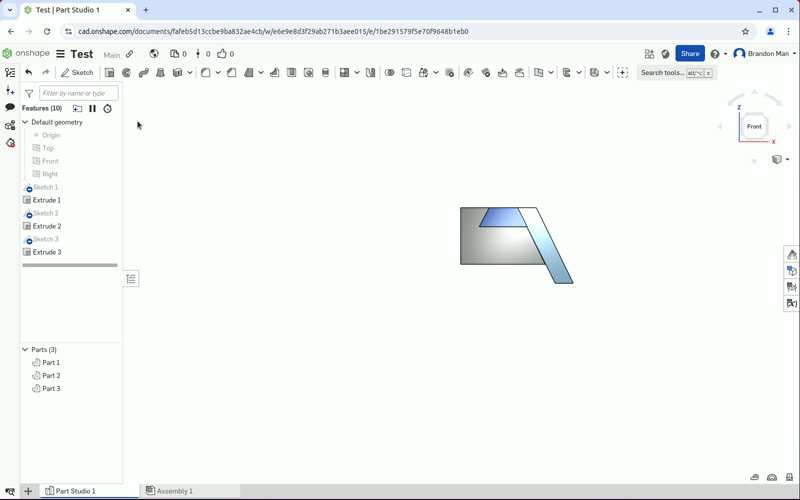
key(shift+h)
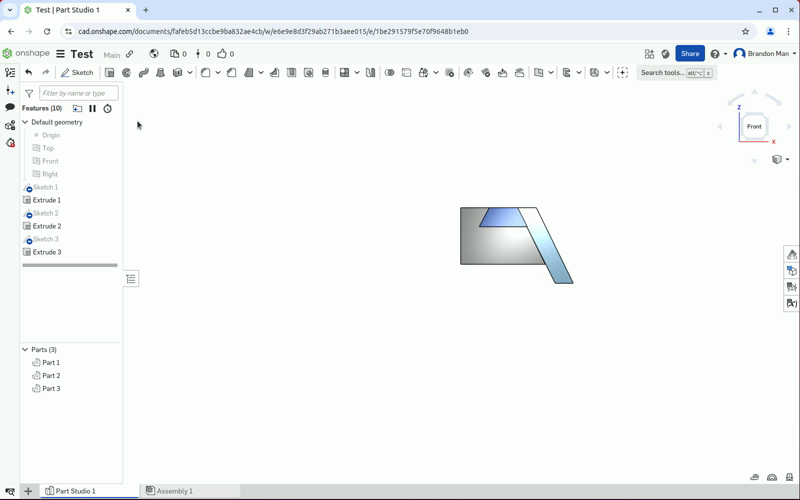
key(shift+h)
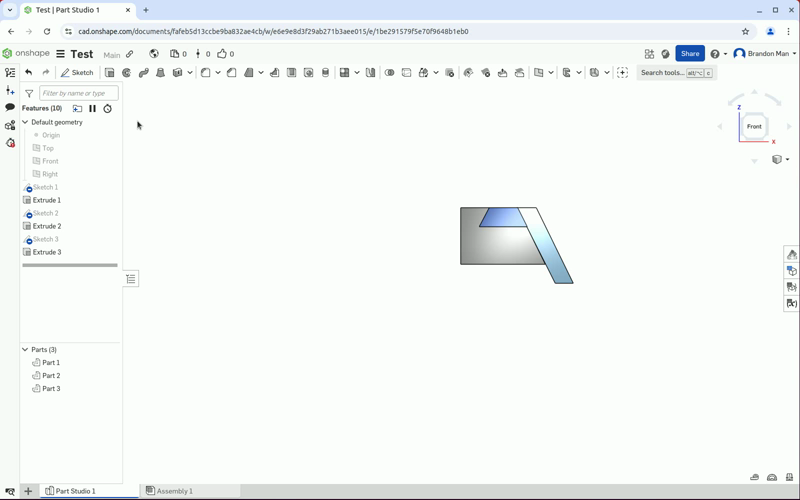
mouse_move(73, 189)
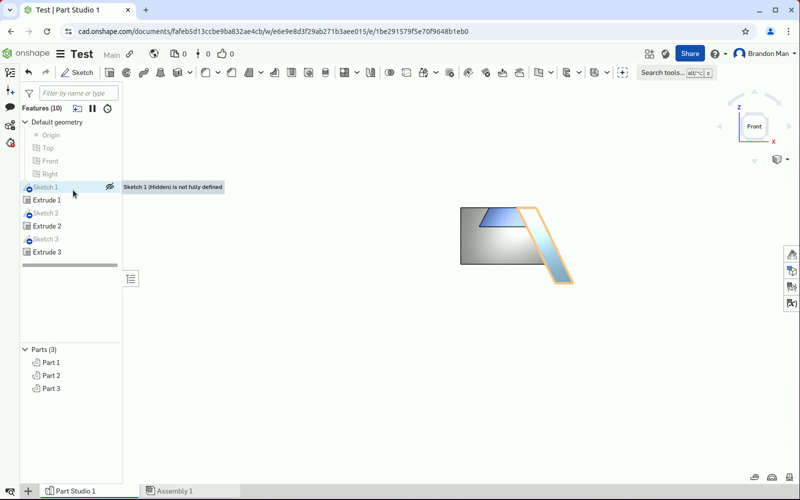
click(73, 189)
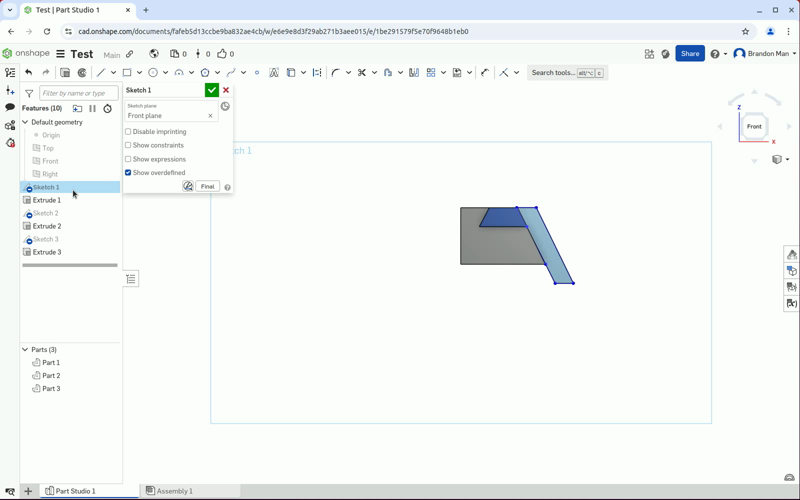
mouse_move(229, 92)
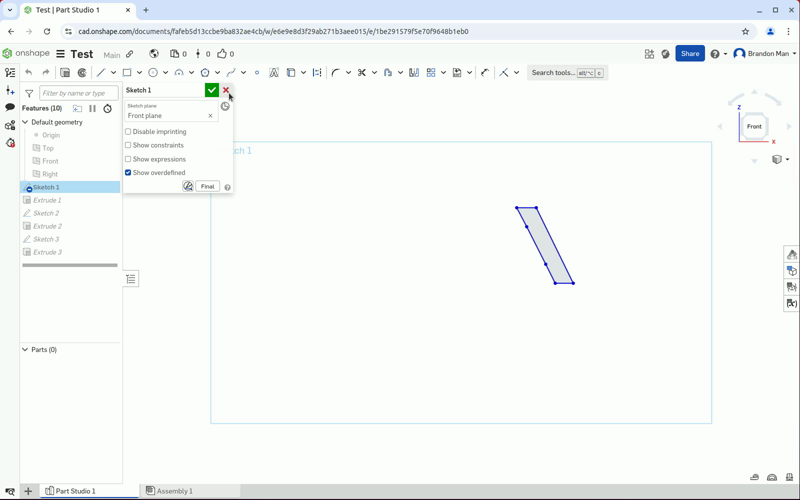
click(229, 92)
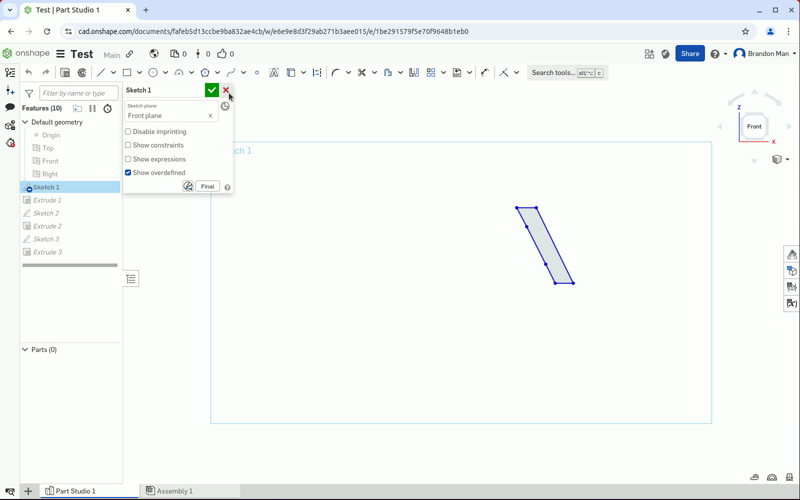
key(shift+s)
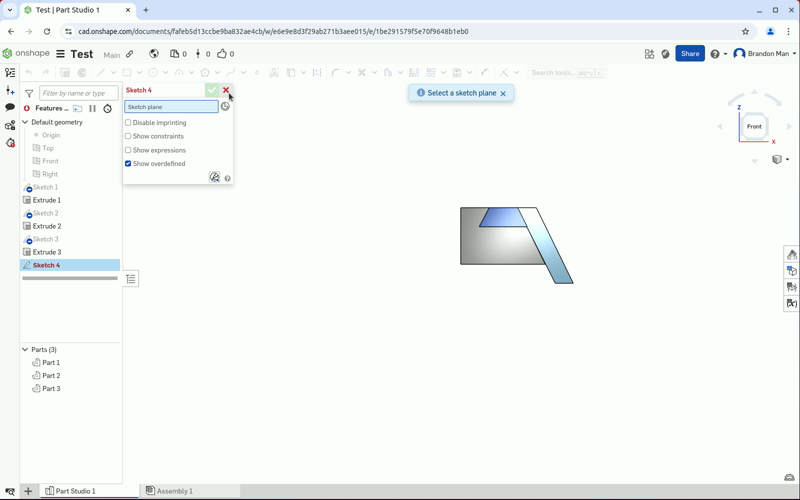
mouse_move(73, 163)
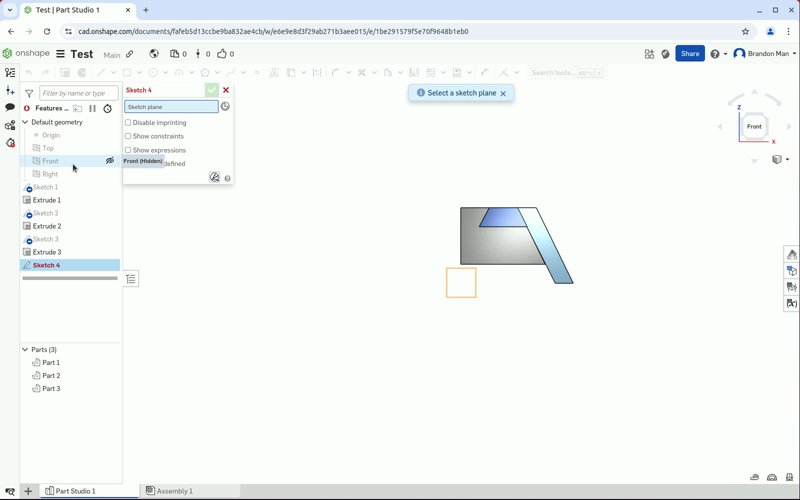
click(73, 163)
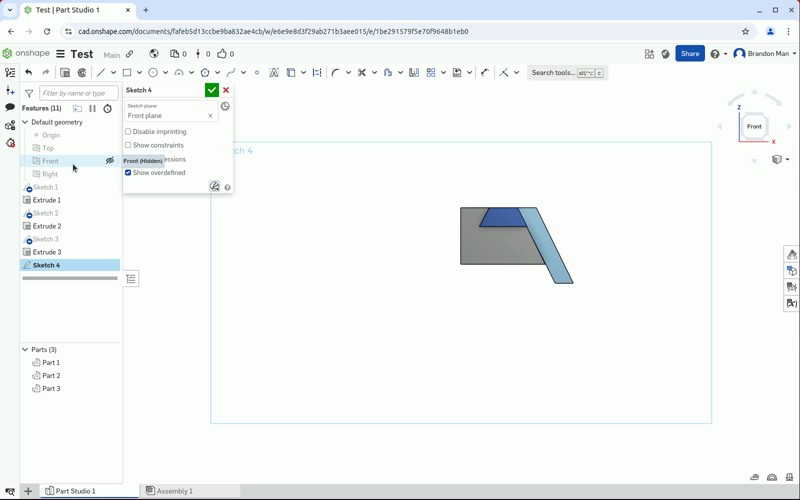
mouse_move(73, 352)
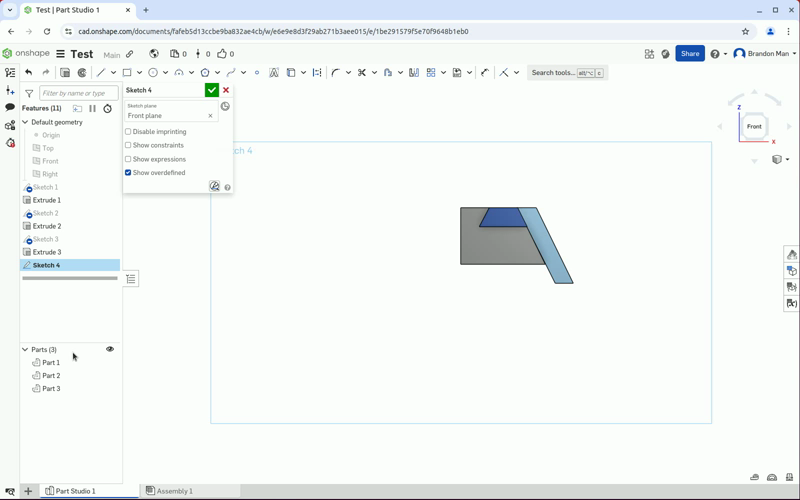
key(y)
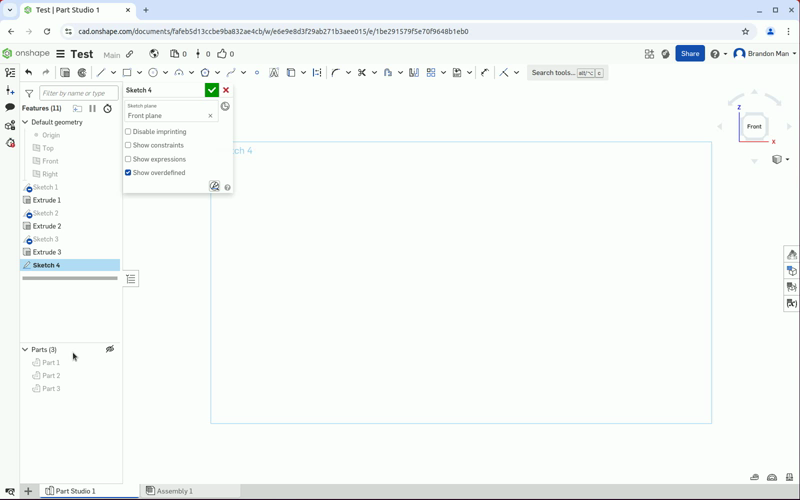
key(l)
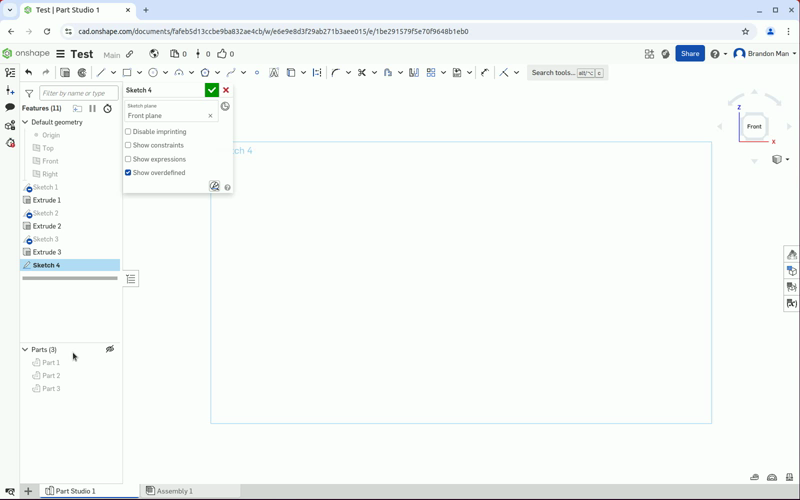
key_down(shift)
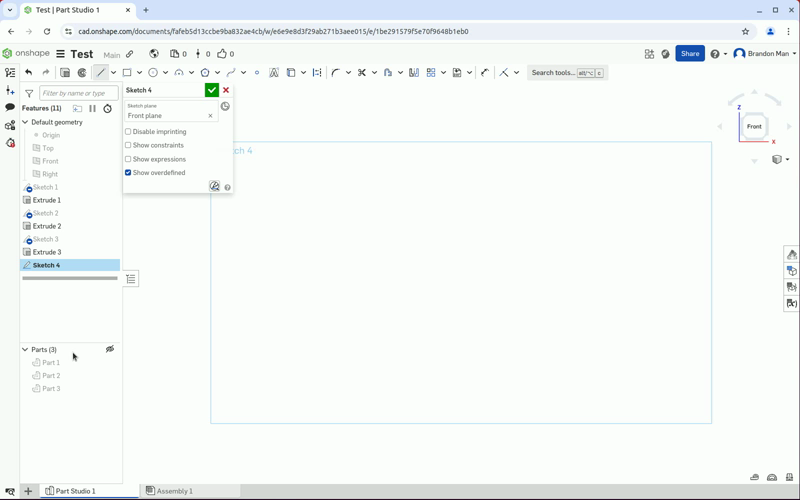
mouse_move(460, 282)
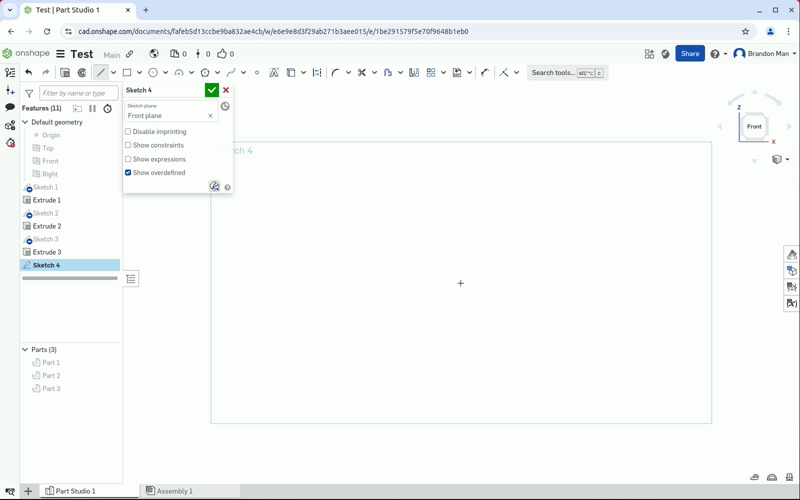
click(460, 282)
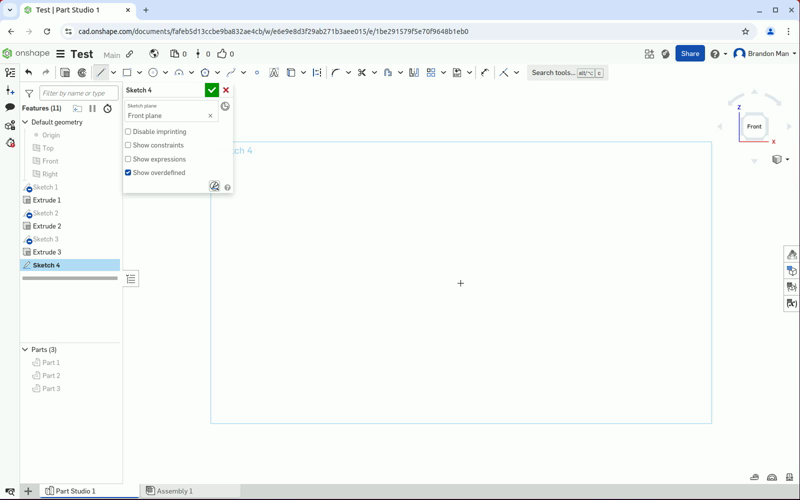
key_up(shift)
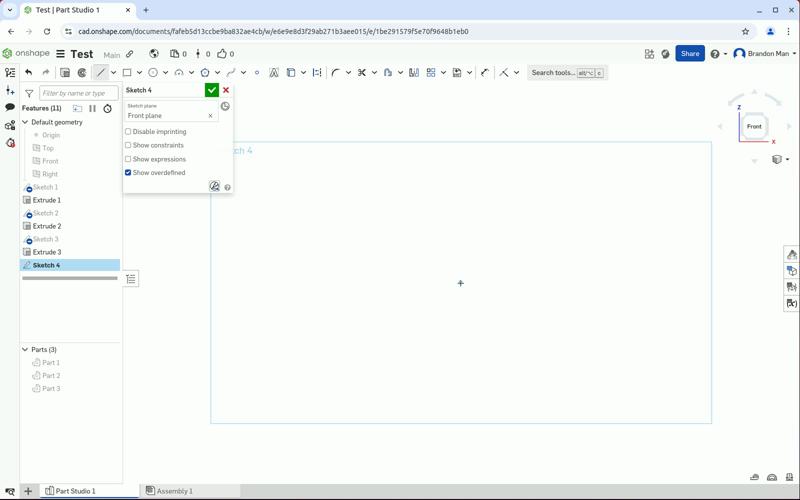
key_down(shift)
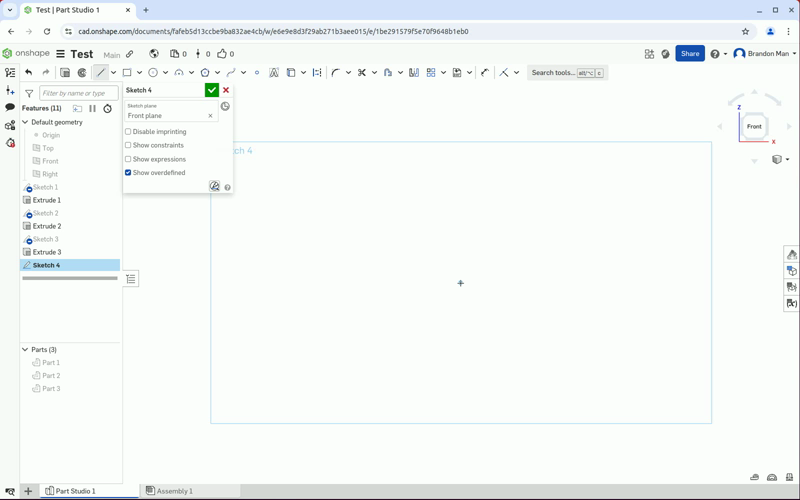
mouse_move(535, 282)
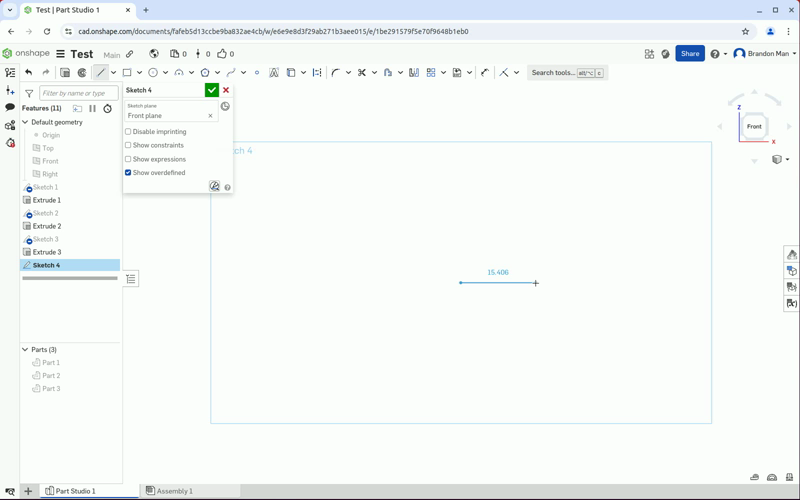
click(535, 282)
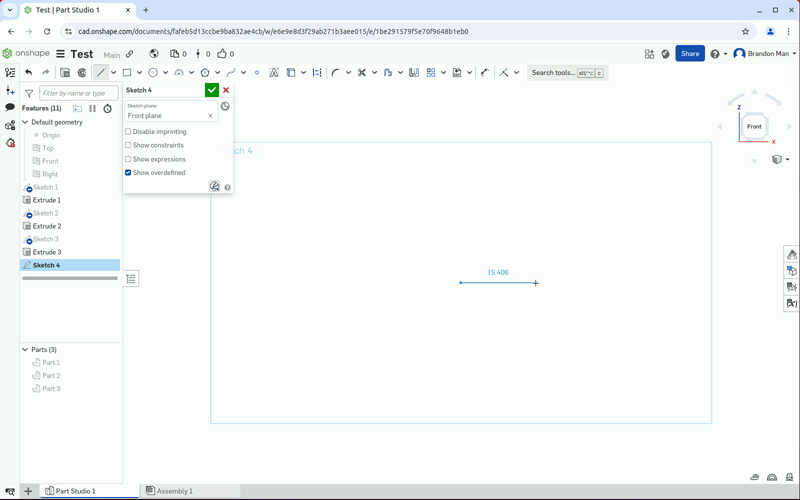
key_up(shift)
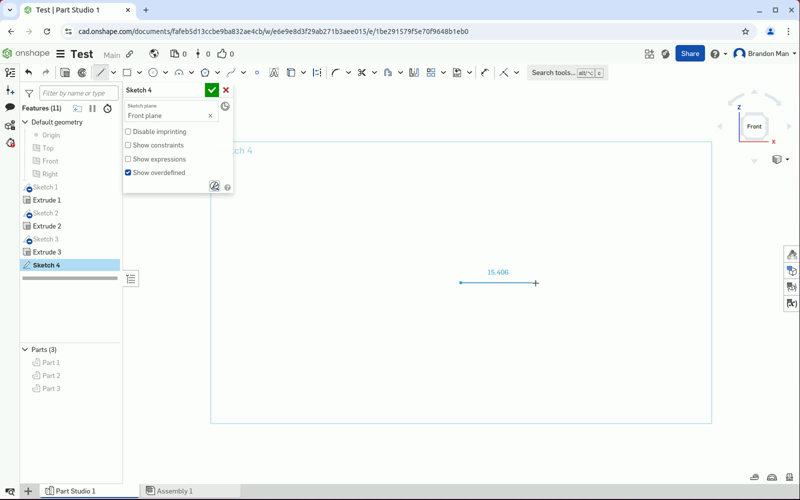
key_down(shift)
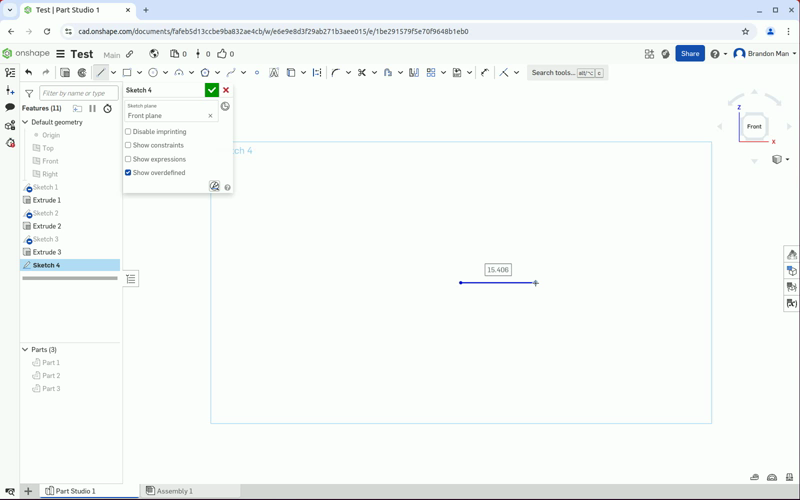
mouse_move(565, 282)
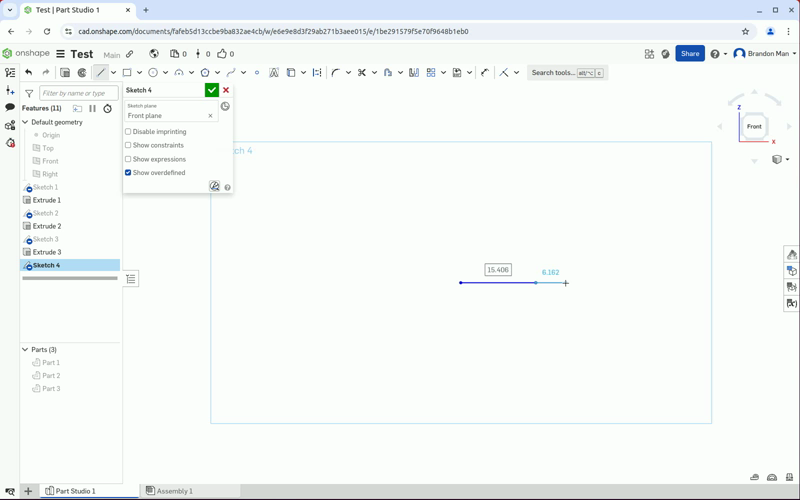
mouse_move(554, 282)
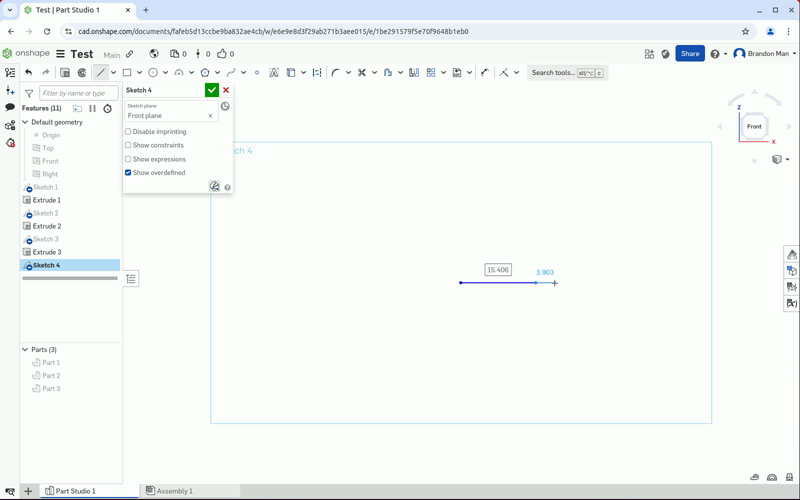
click(554, 282)
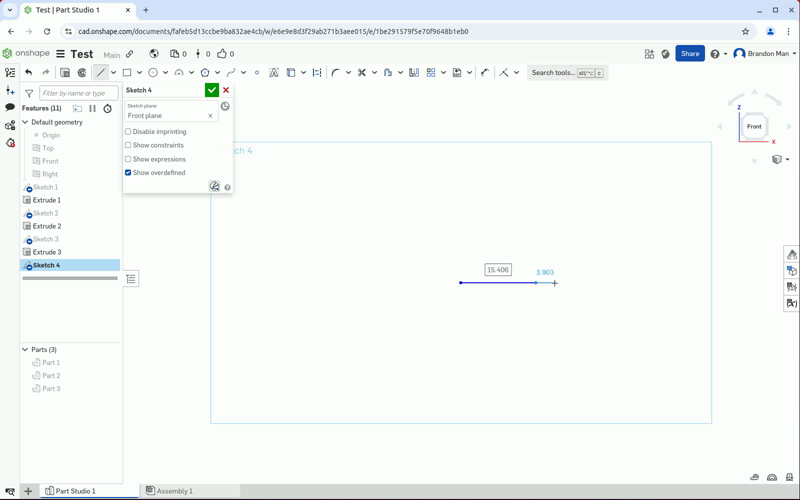
key_up(shift)
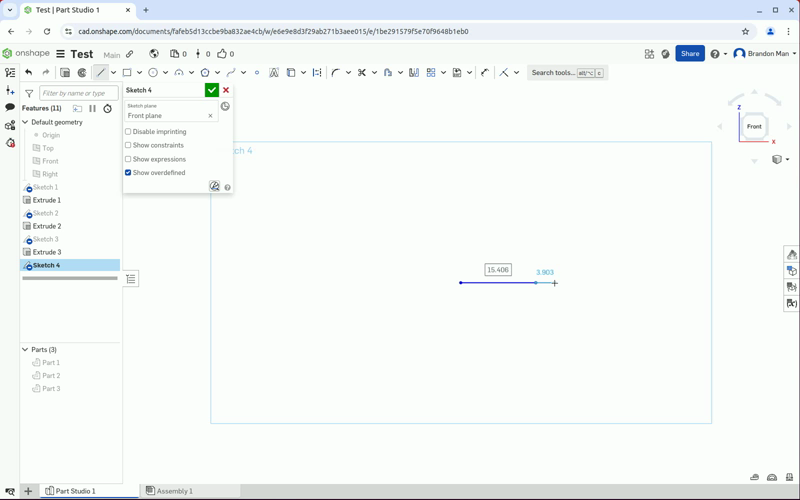
key_down(shift)
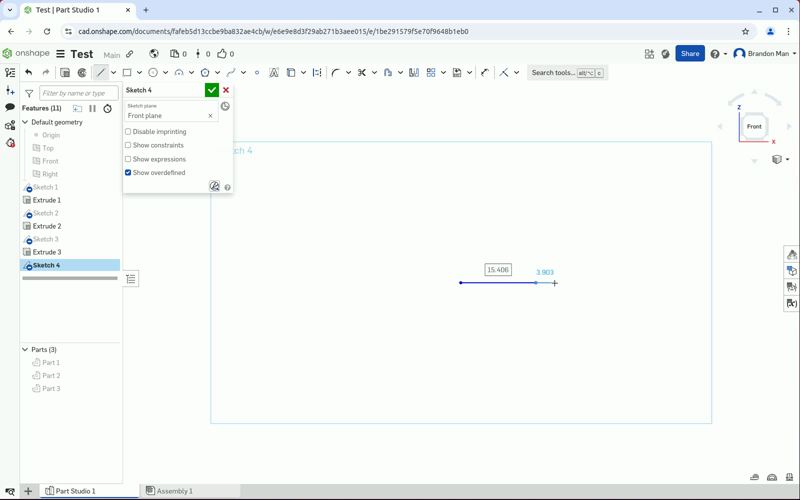
mouse_move(584, 282)
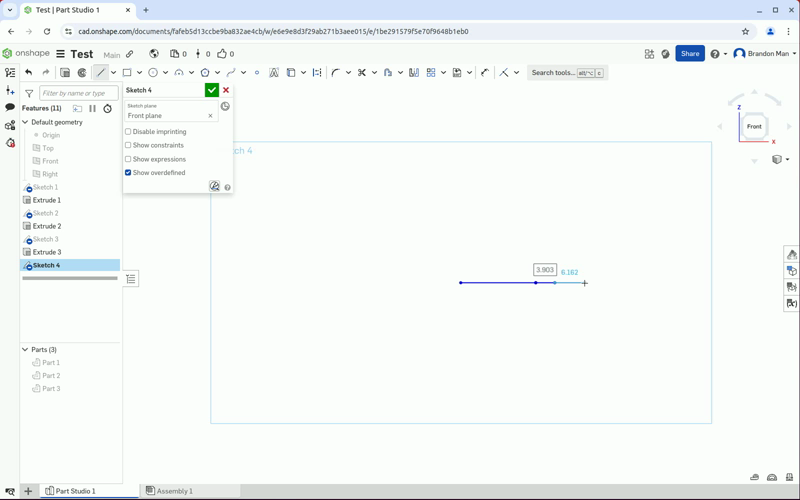
mouse_move(545, 264)
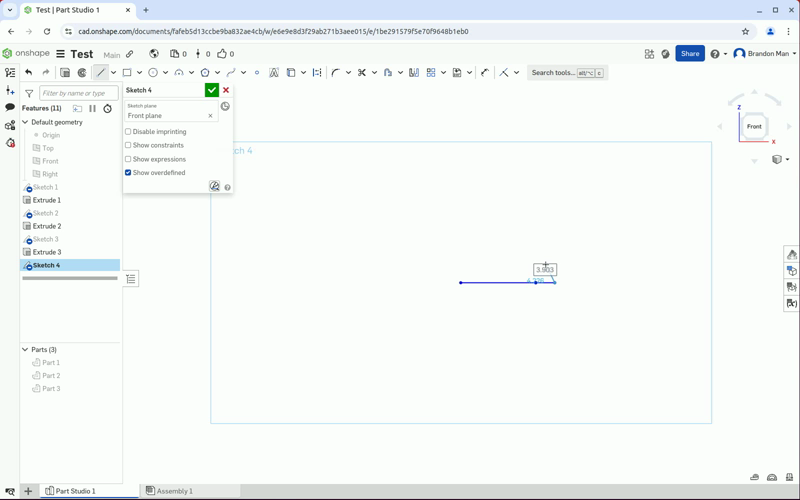
click(545, 264)
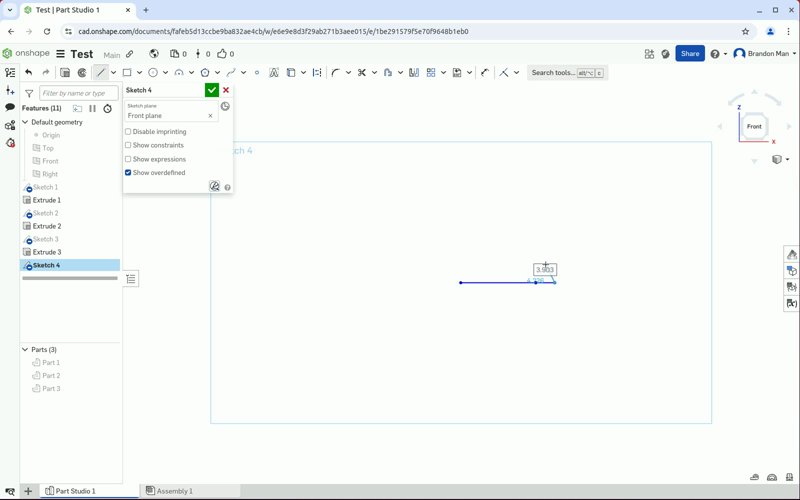
key_up(shift)
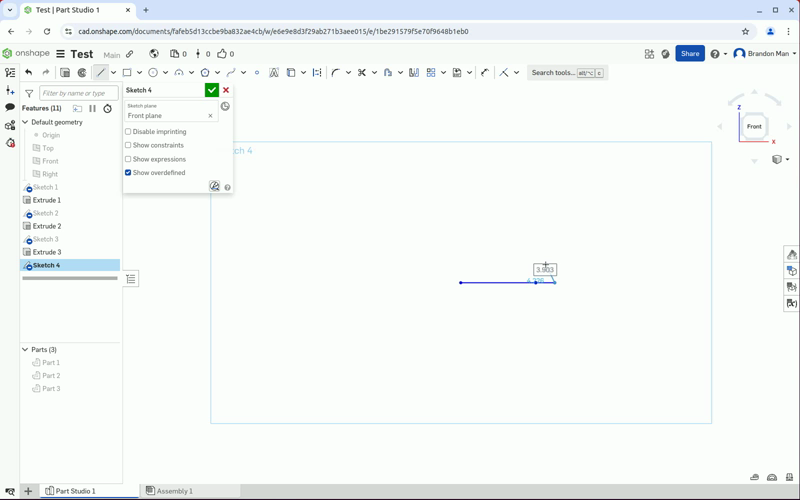
key_down(shift)
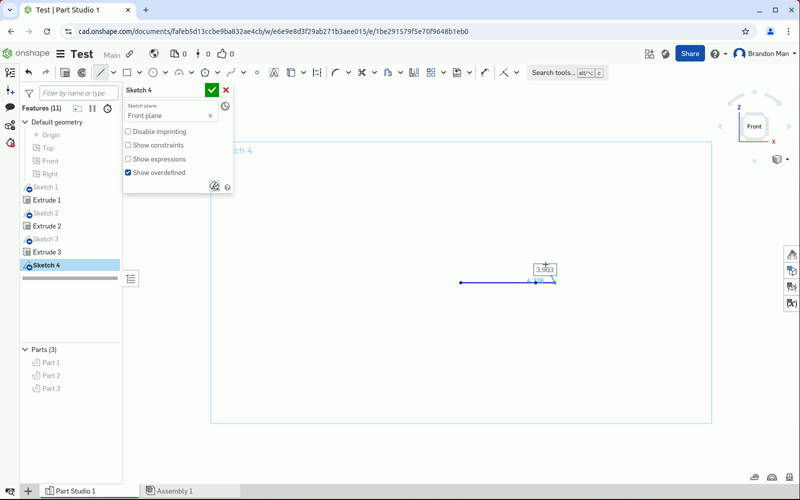
mouse_move(460, 264)
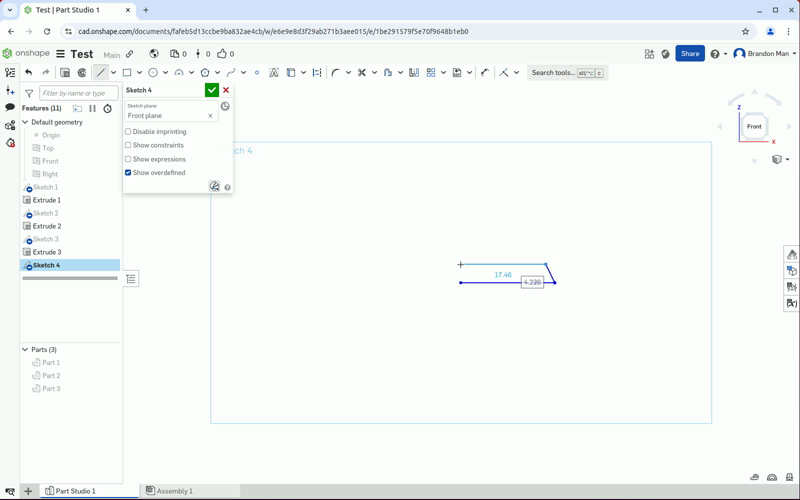
click(460, 264)
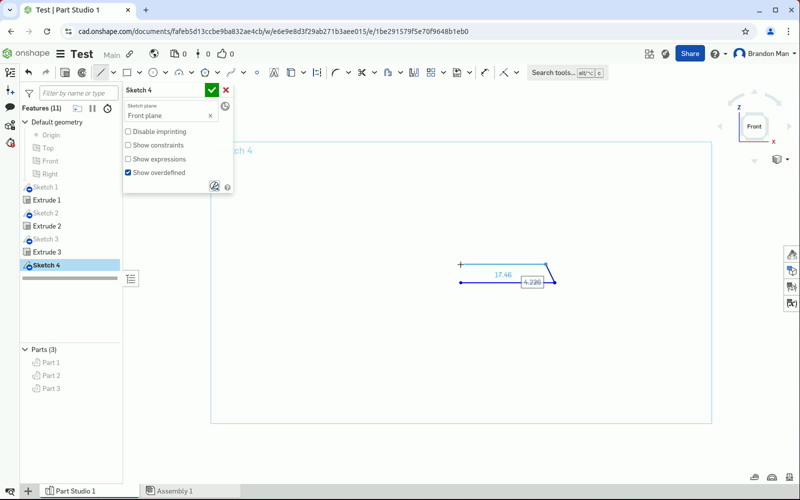
key_up(shift)
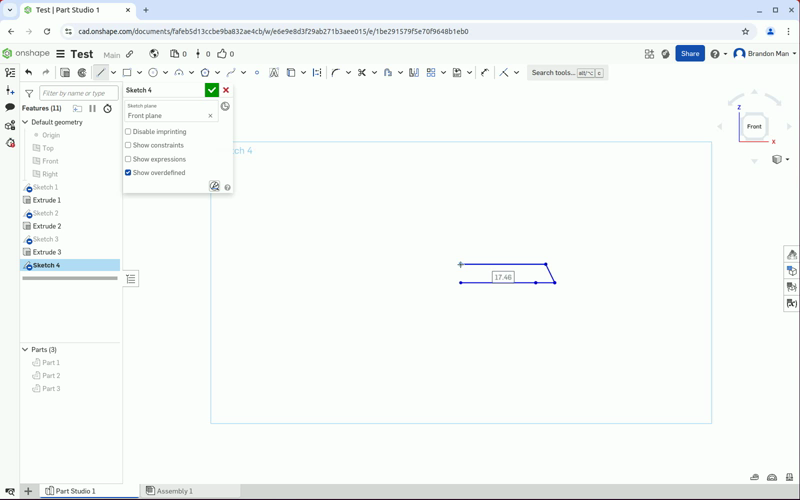
mouse_move(490, 264)
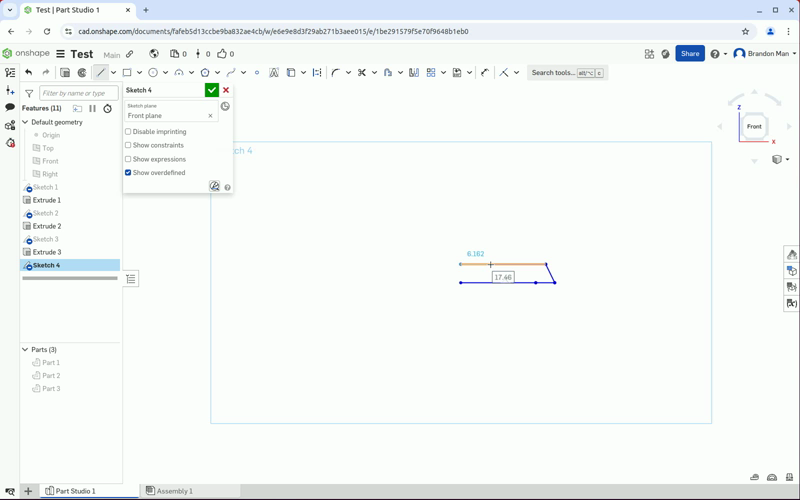
key_down(shift)
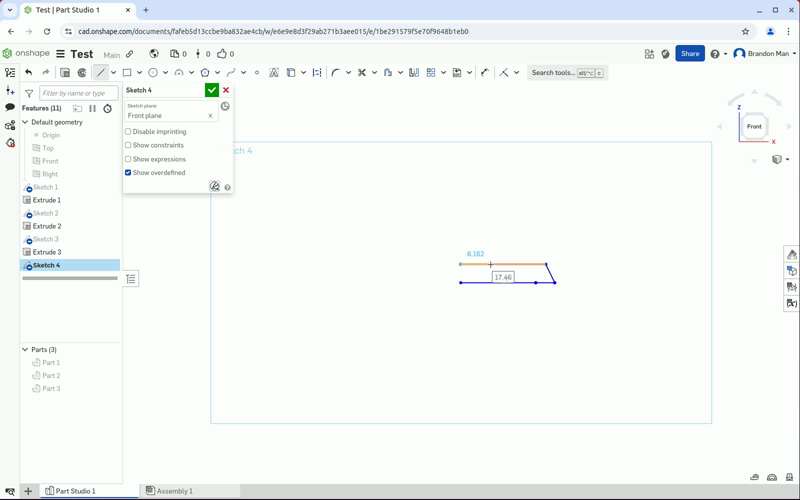
mouse_move(460, 282)
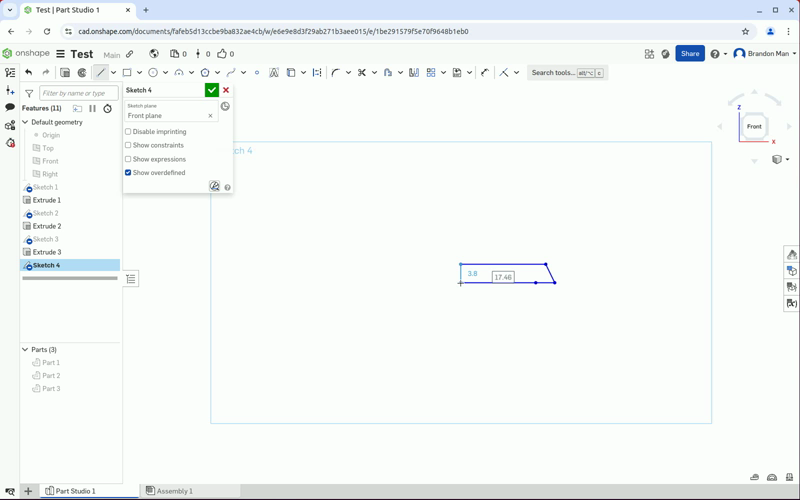
key_up(shift)
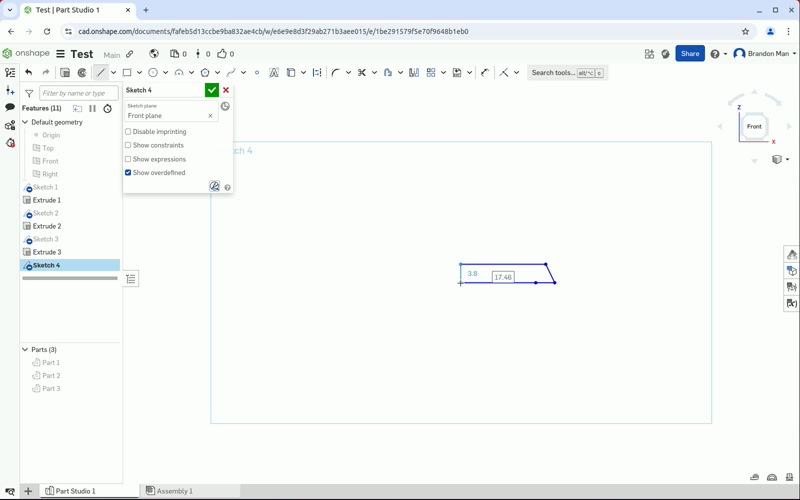
click(460, 282)
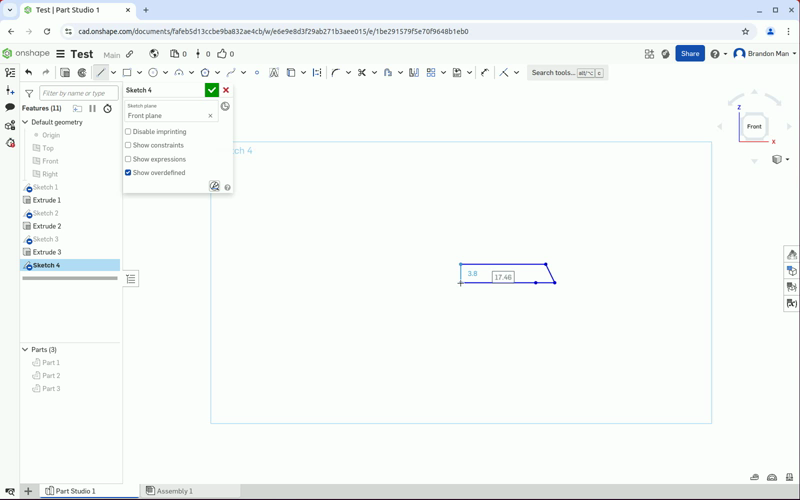
key(esc)
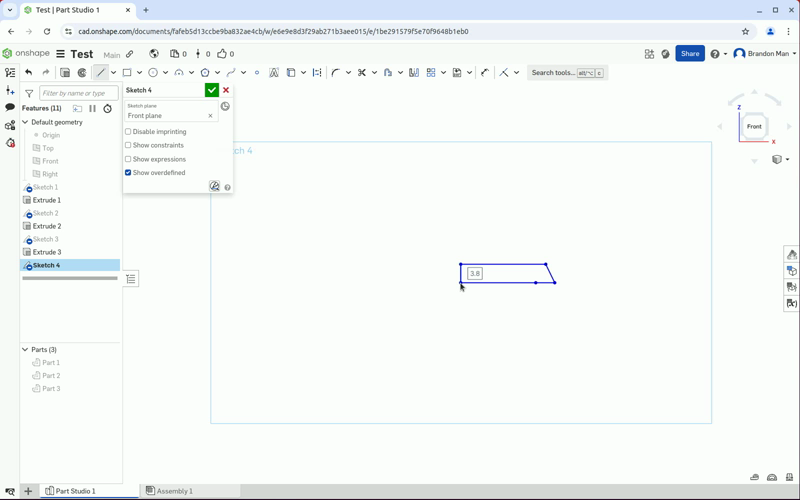
mouse_move(529, 271)
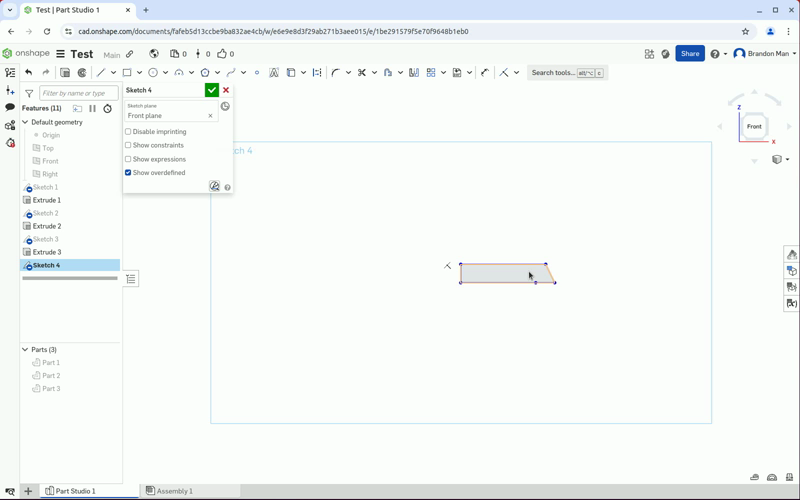
scroll(6)
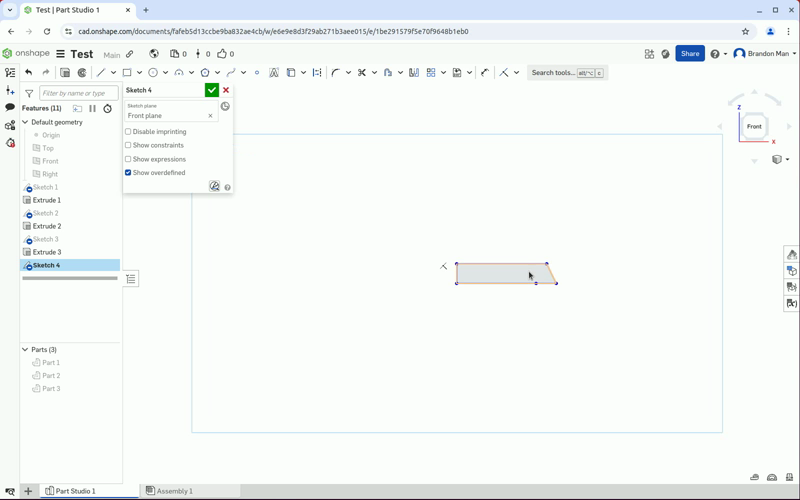
scroll(6)
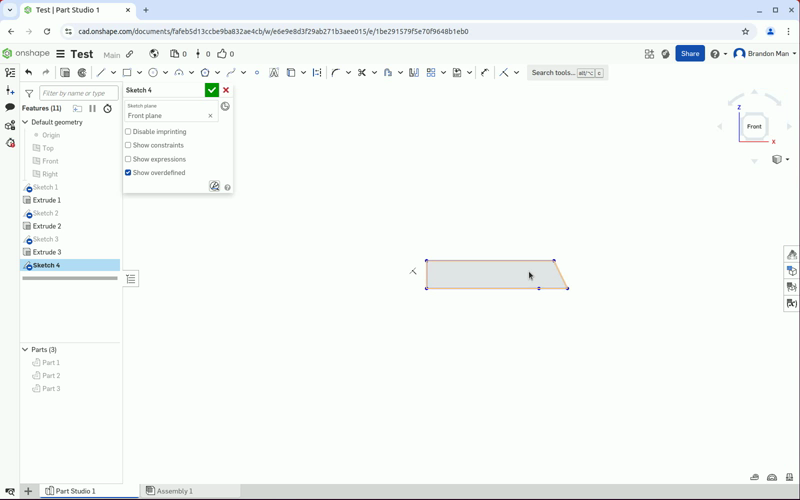
scroll(6)
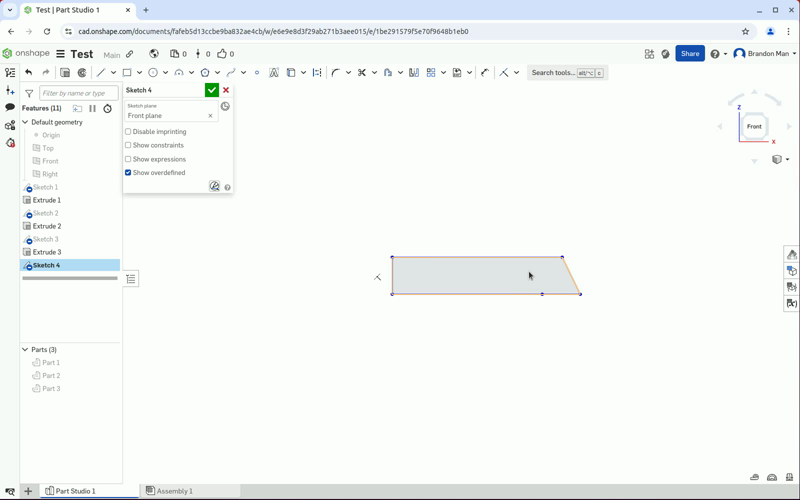
scroll(6)
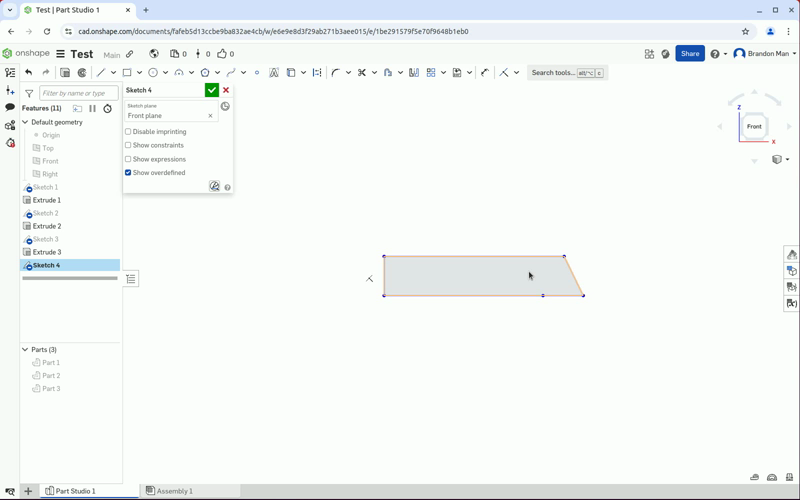
scroll(6)
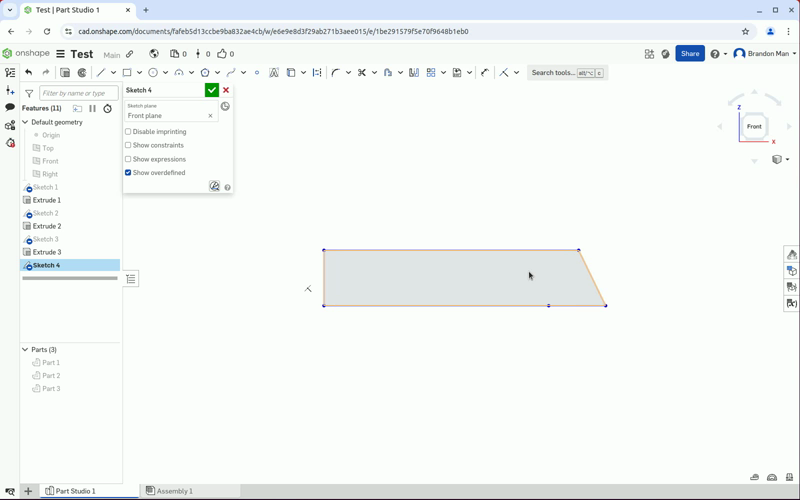
scroll(6)
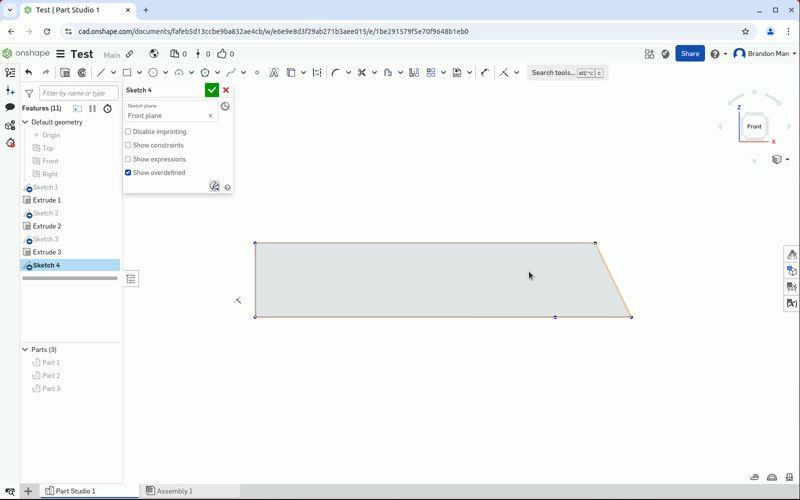
scroll(6)
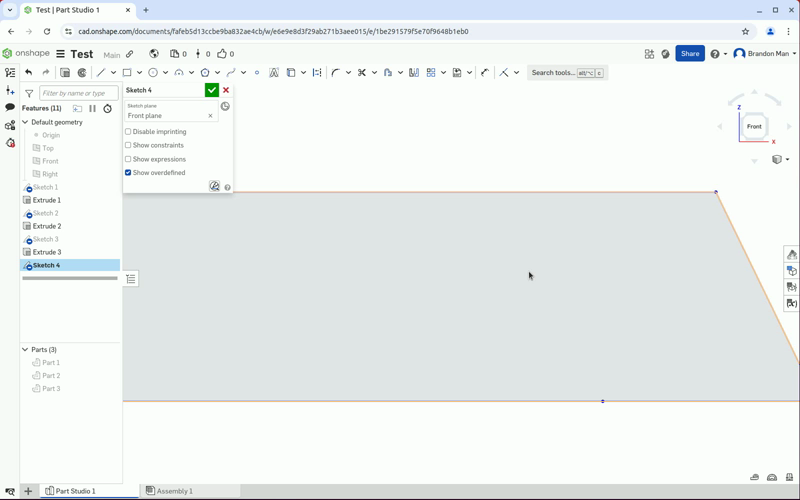
click(529, 271)
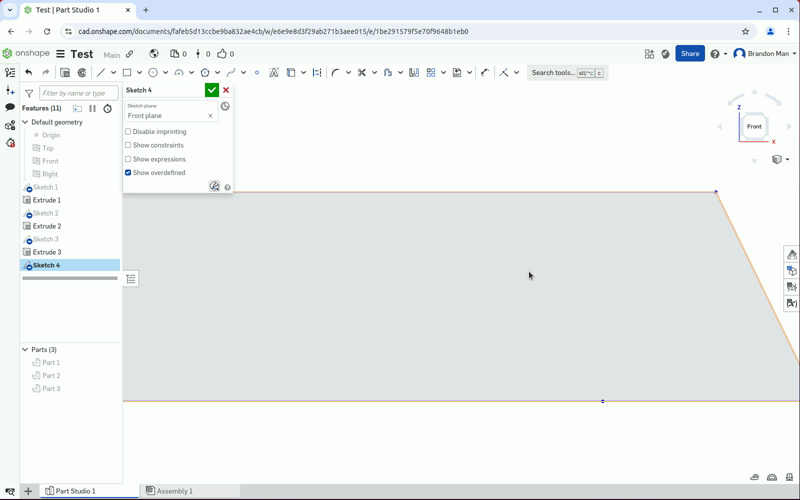
scroll(-6)
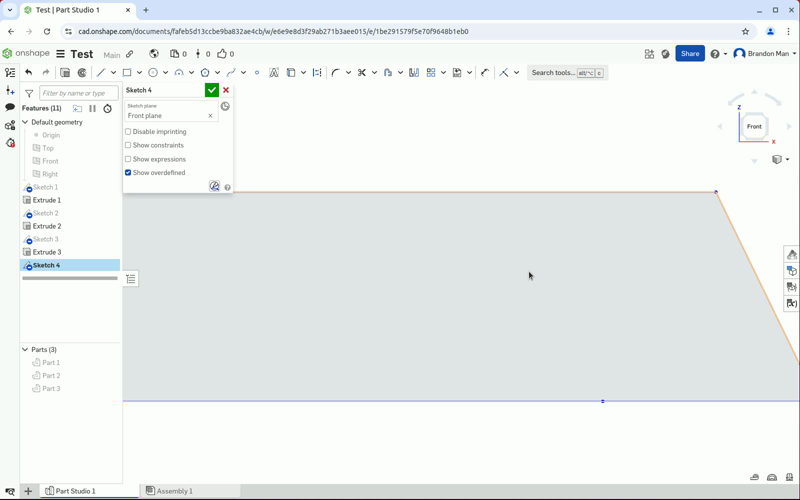
scroll(-6)
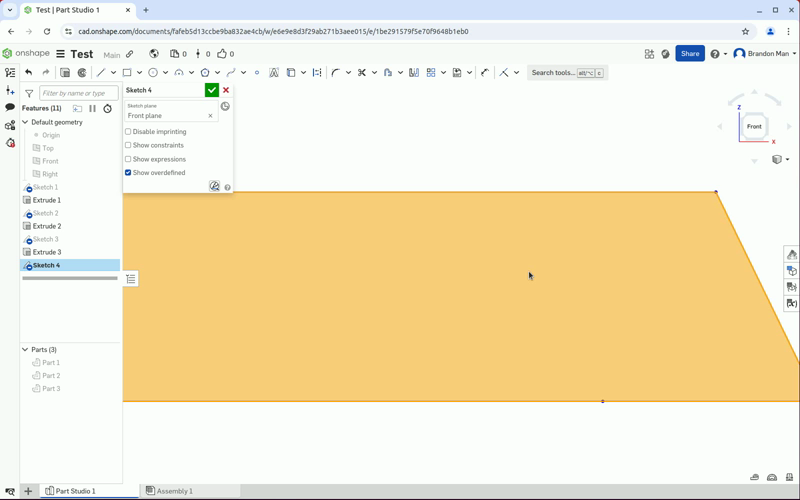
scroll(-6)
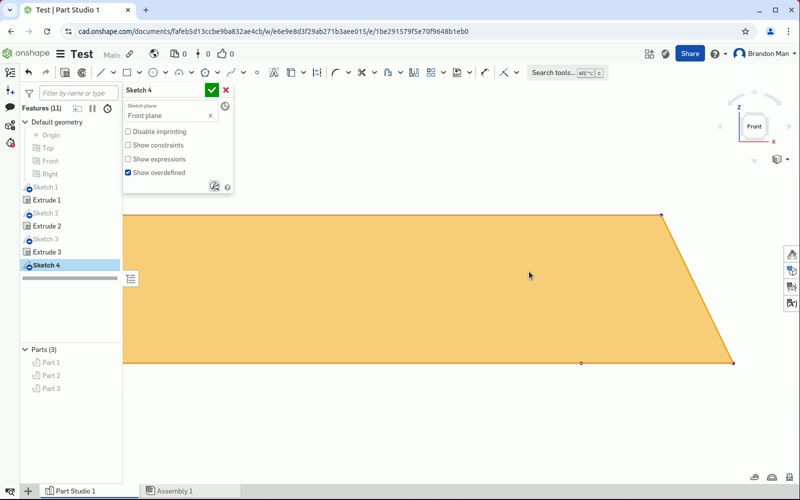
scroll(-6)
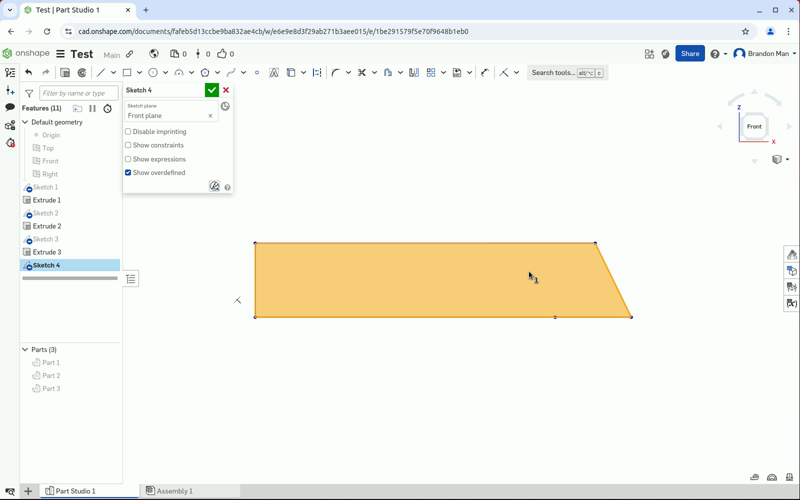
scroll(-6)
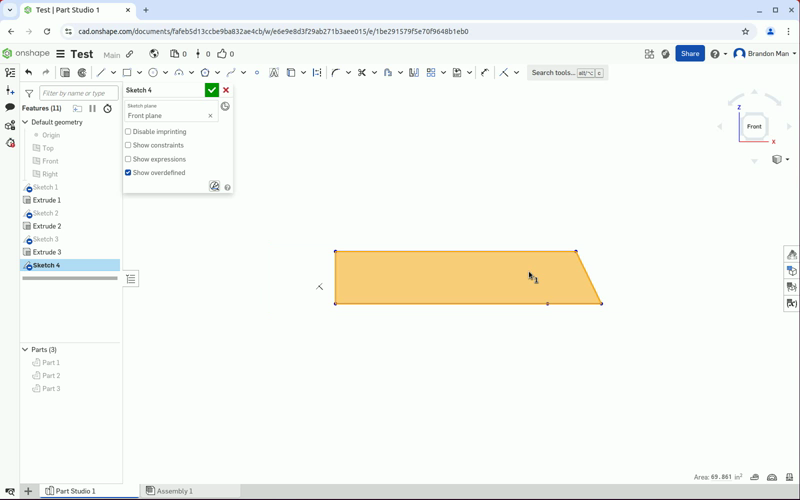
scroll(-6)
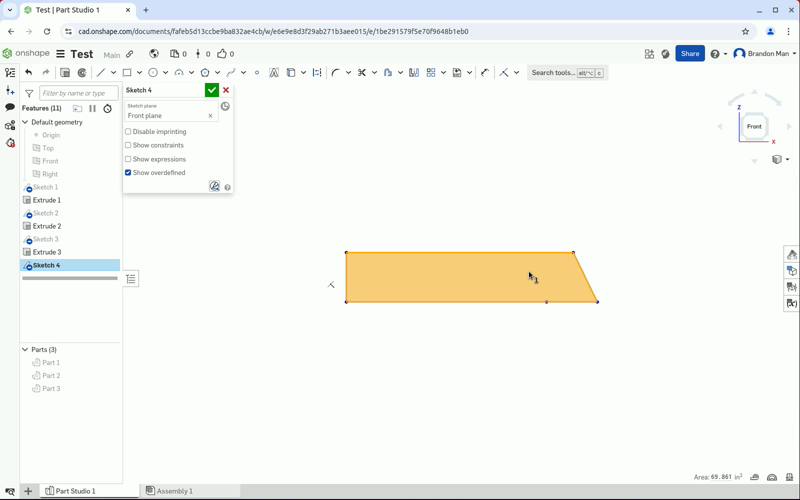
scroll(-6)
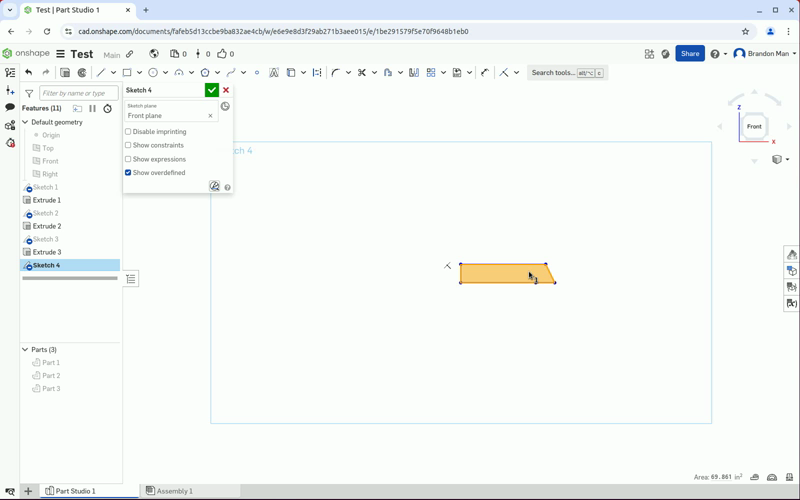
mouse_move(73, 352)
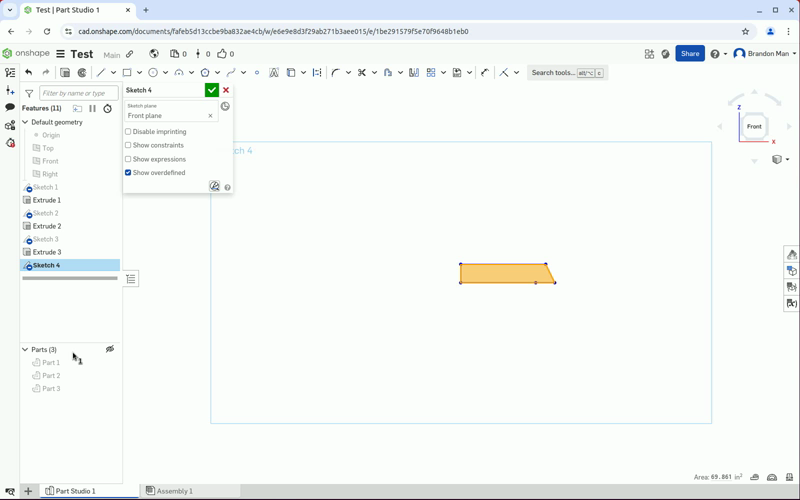
key(shift+y)
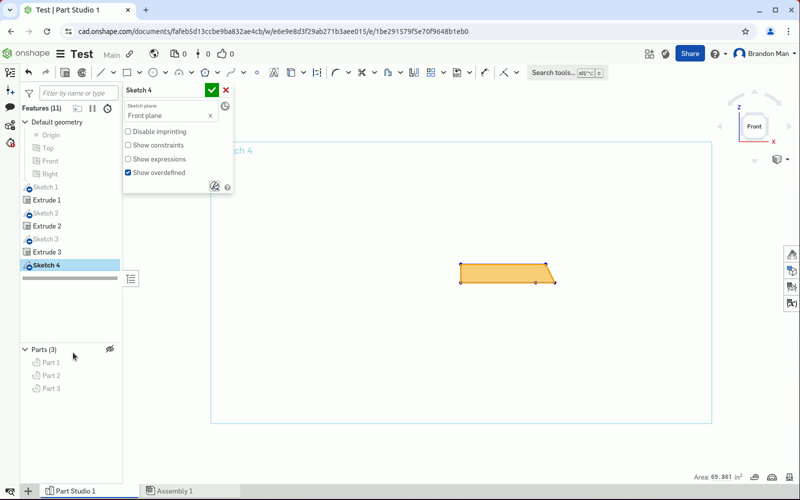
key(shift+e)
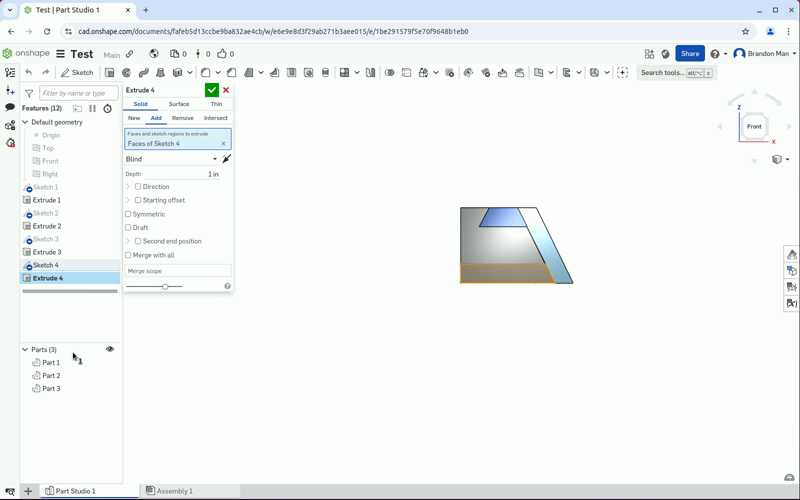
mouse_move(143, 106)
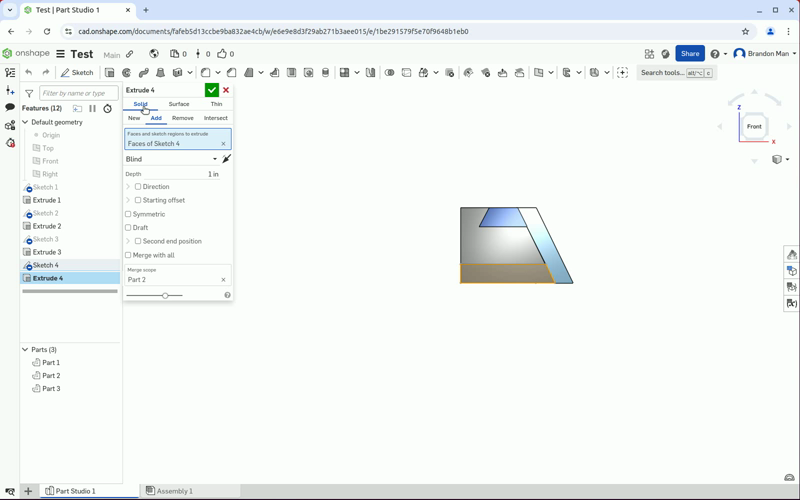
click(143, 106)
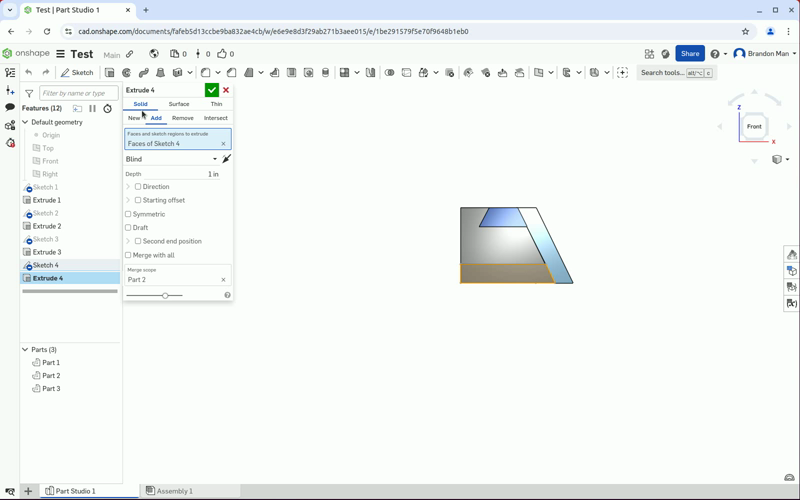
mouse_move(137, 120)
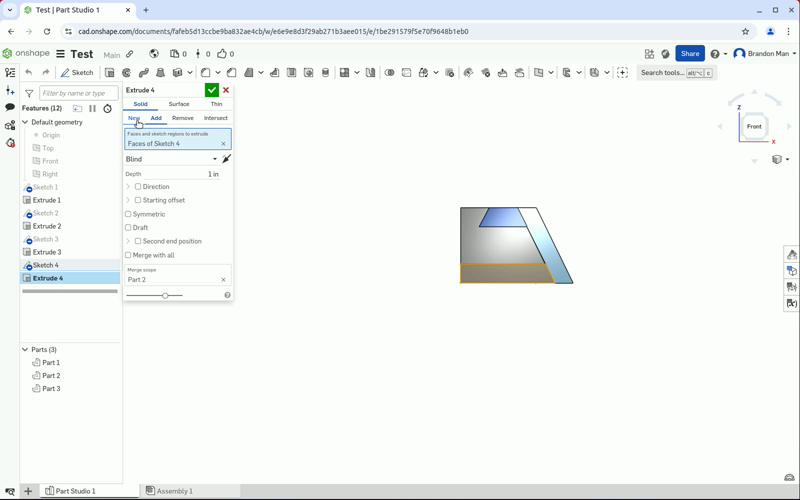
click(137, 120)
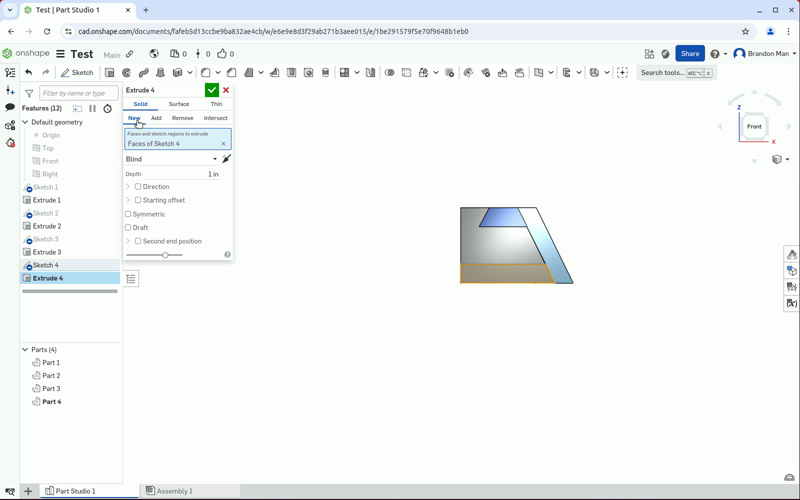
key(tab, 4)
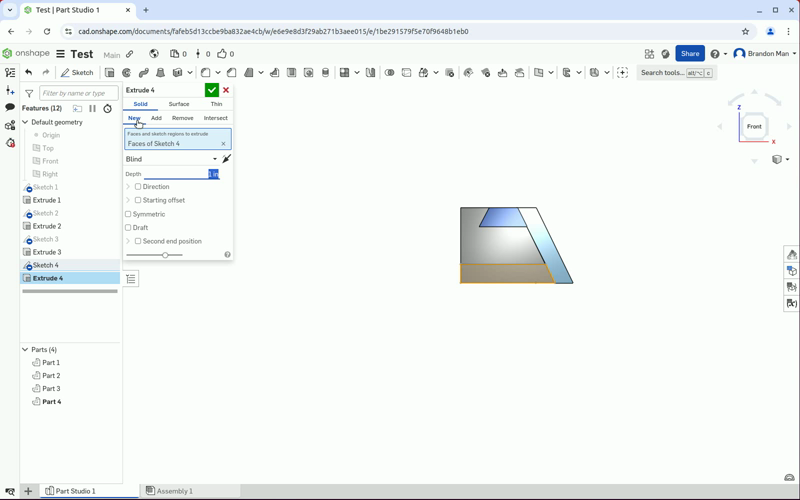
text(15.405)
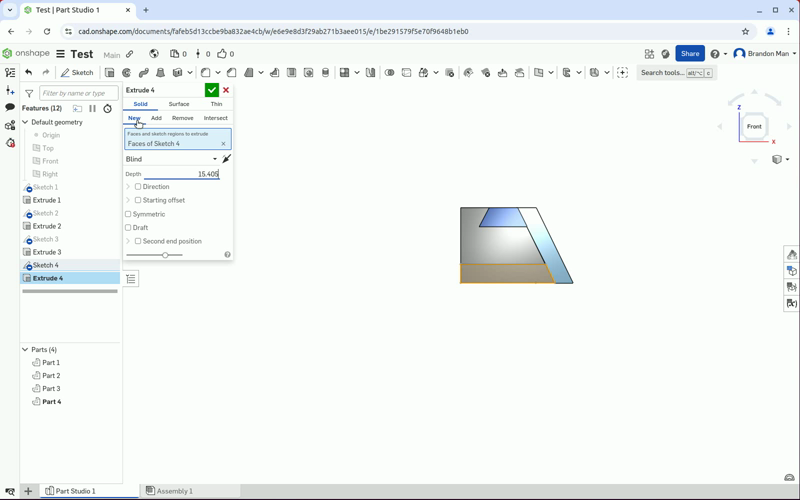
key(enter)
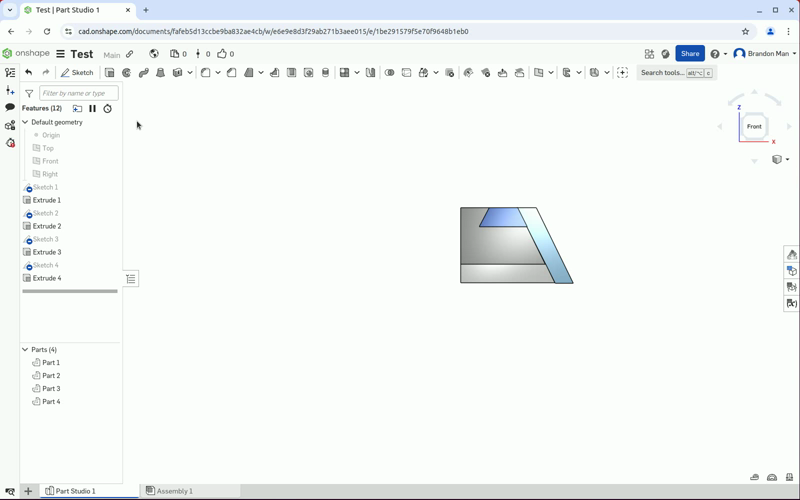
key(shift+h)
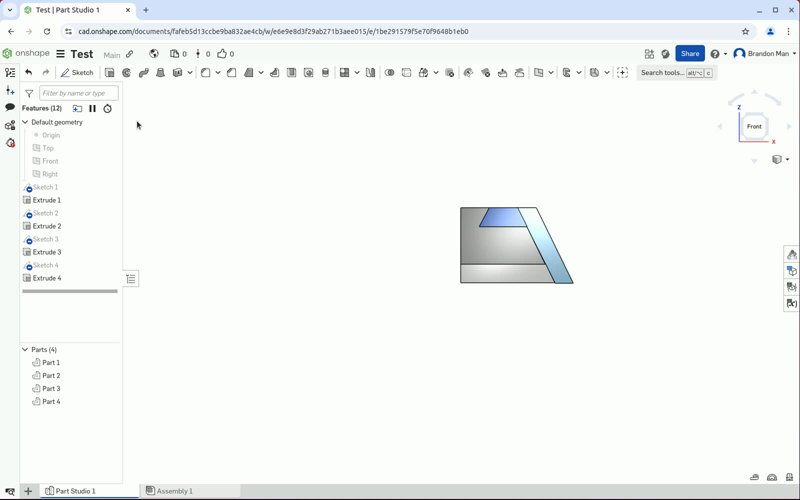
key(shift+h)
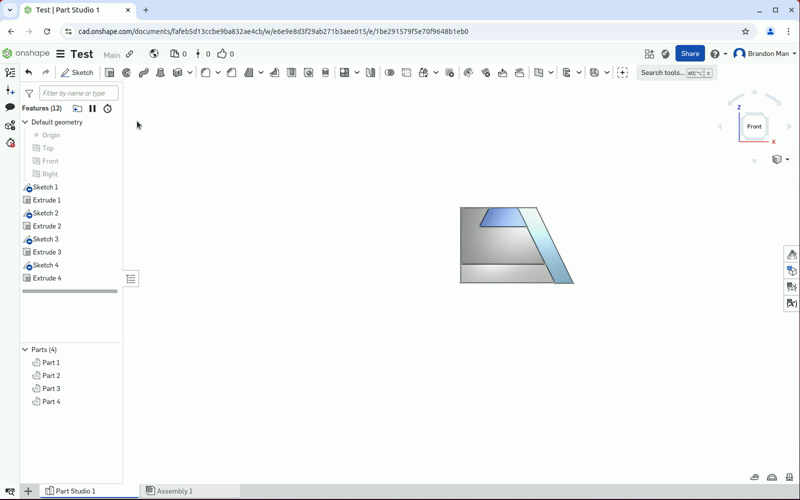
key(shift+7)
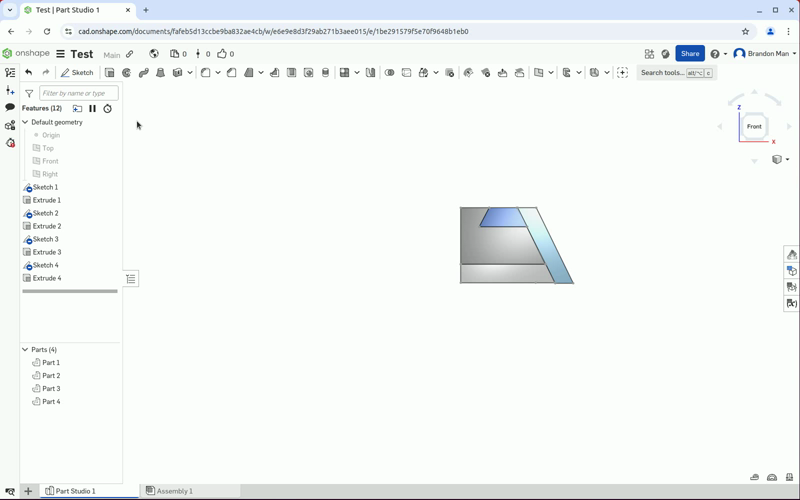
key(left, 2)
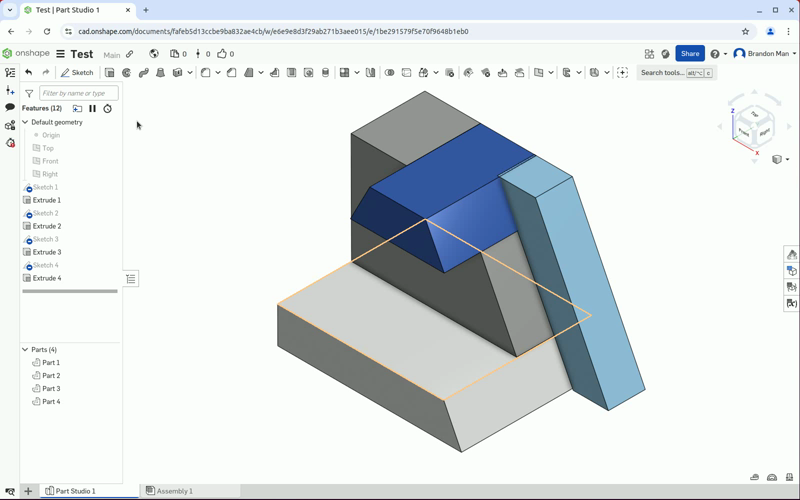
key(down, 2)
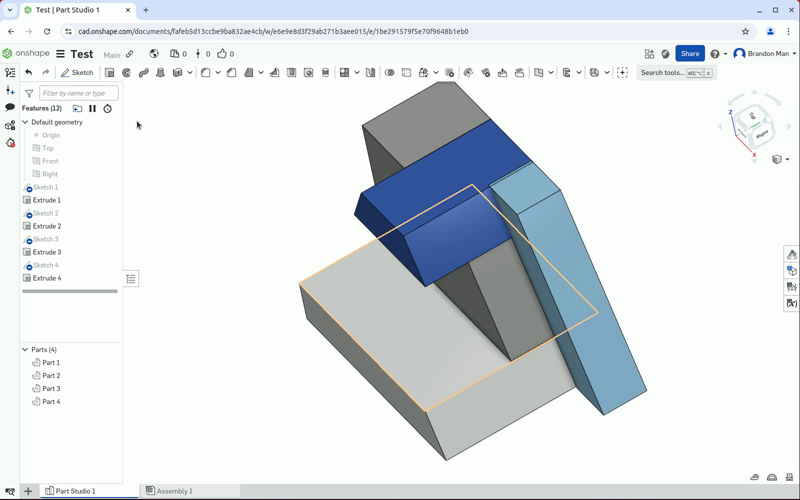
key(up, 2)
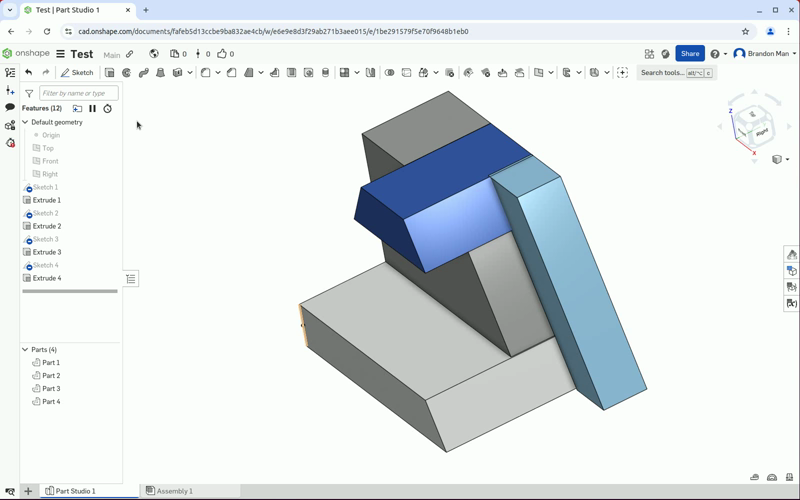
key(right, 2)
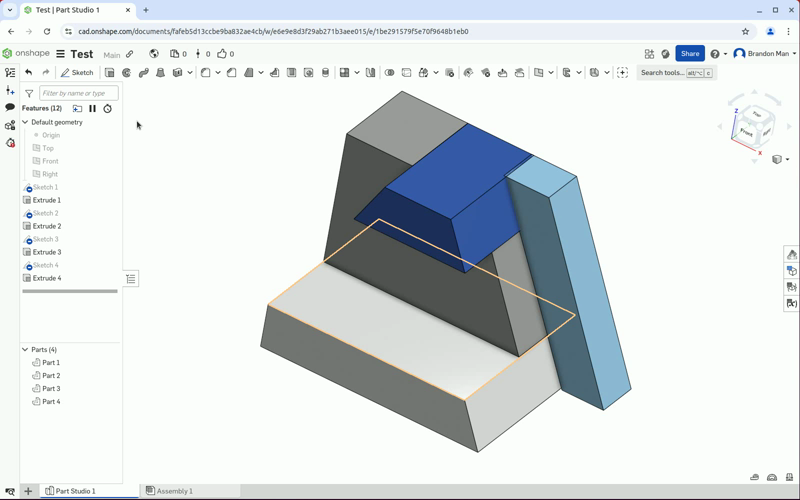
mouse_move(73, 189)
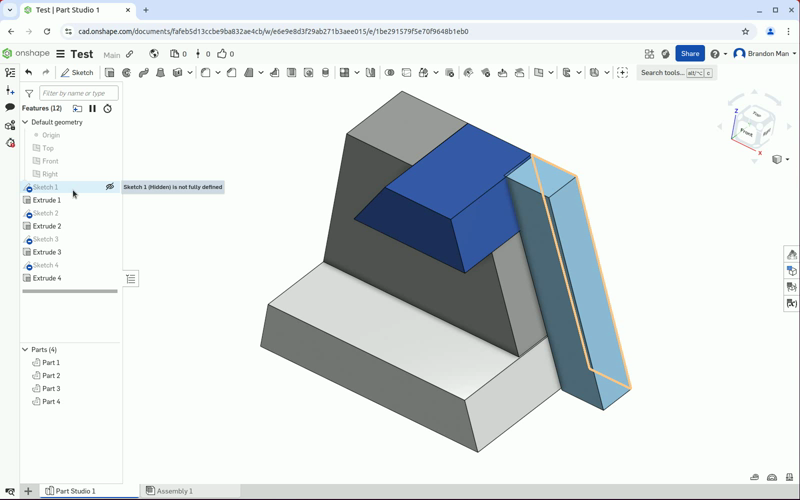
click(73, 189)